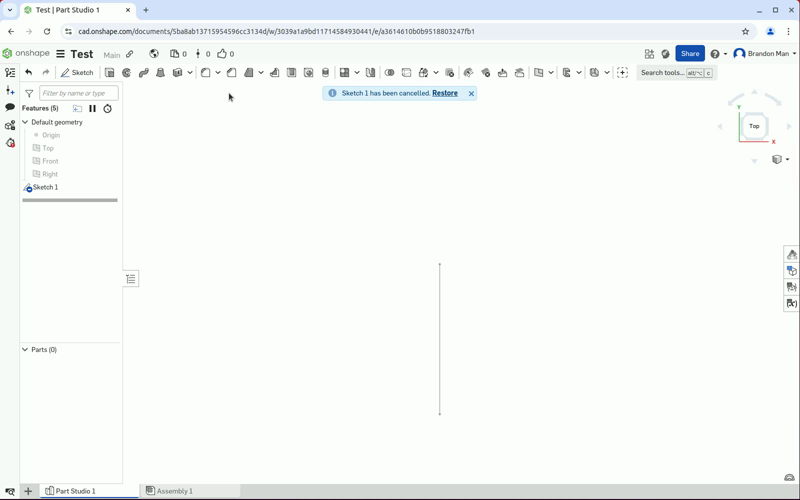
key(shift+h)
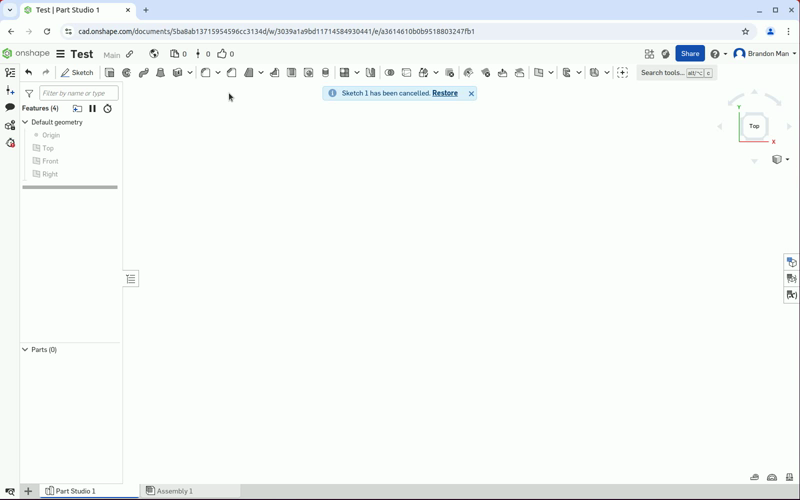
mouse_move(73, 352)
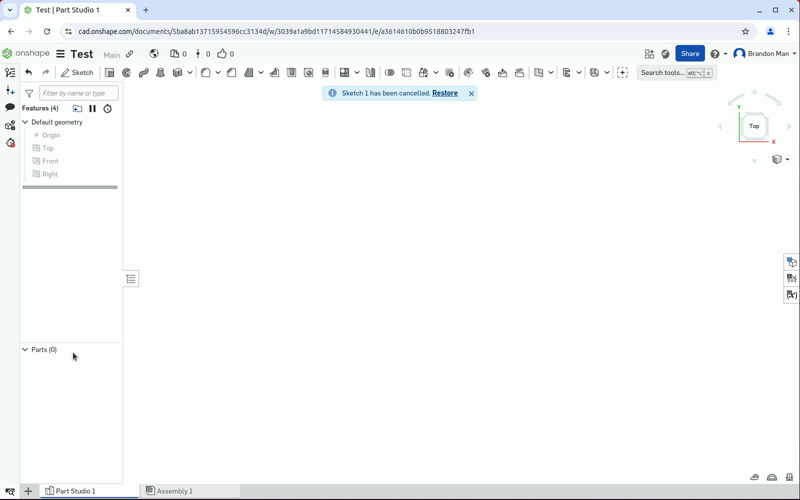
key(y)
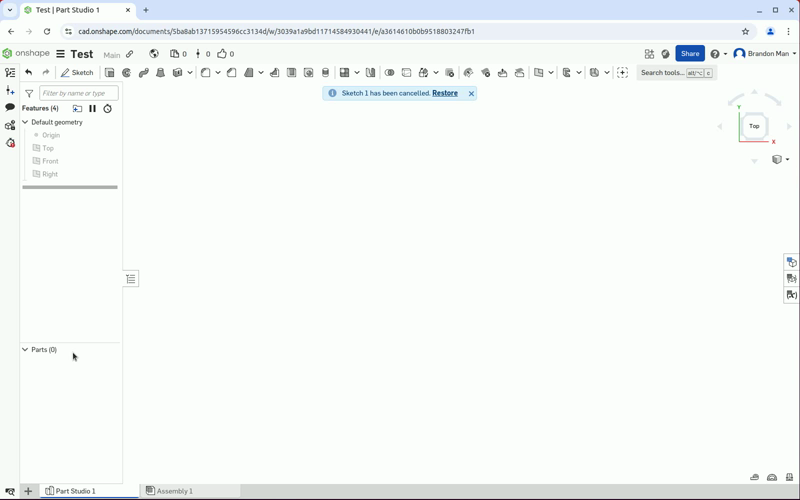
key(shift+p)
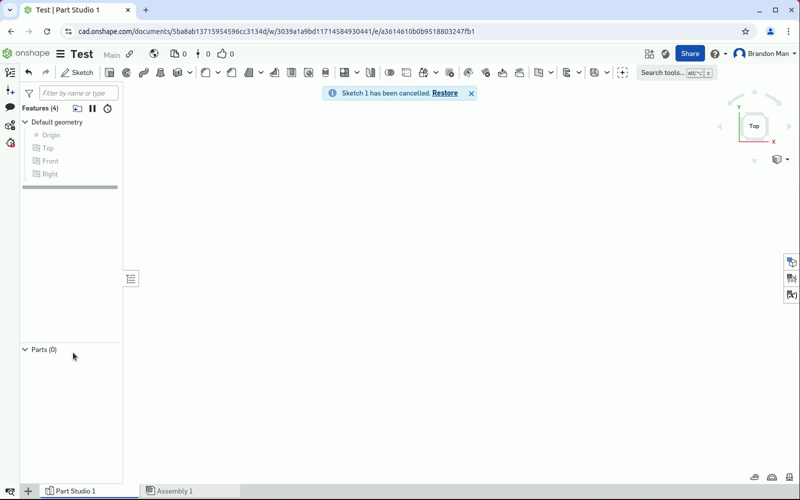
key(space)
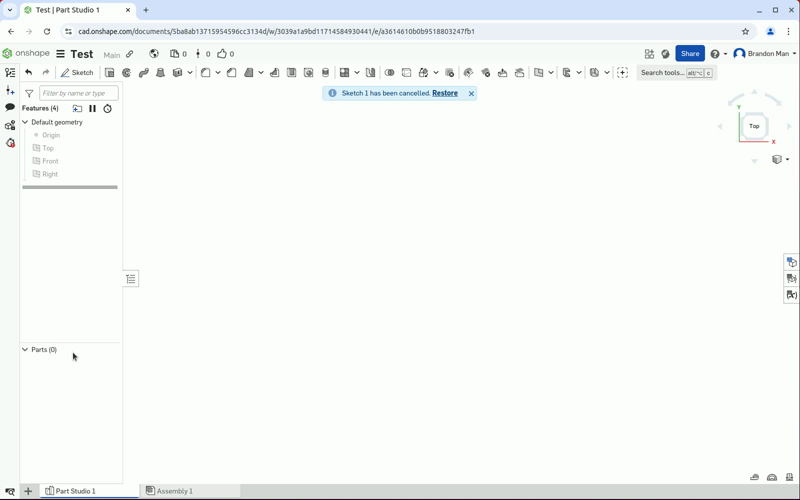
key_down(shift)
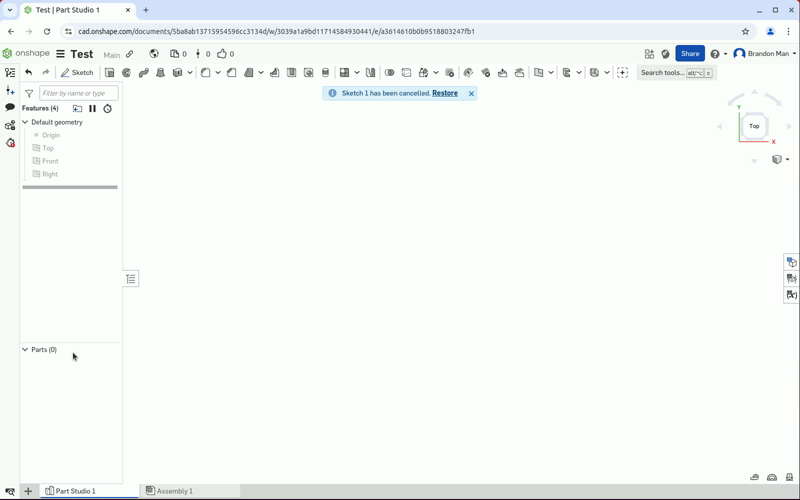
key(up)
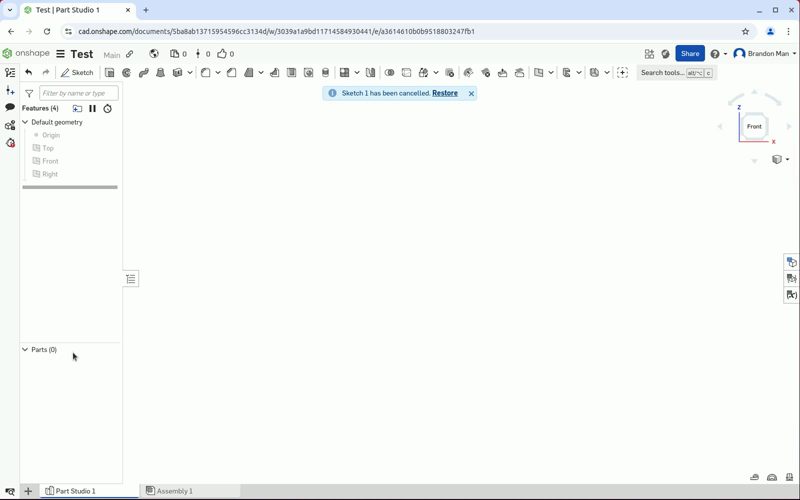
key_up(shift)
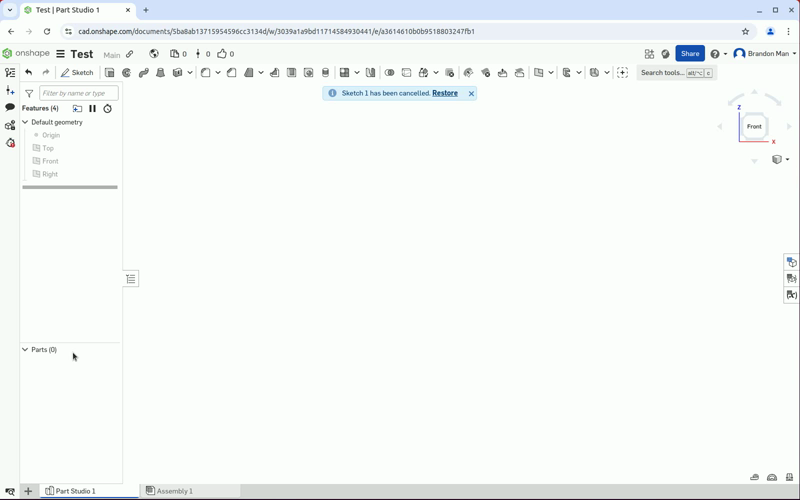
mouse_move(73, 352)
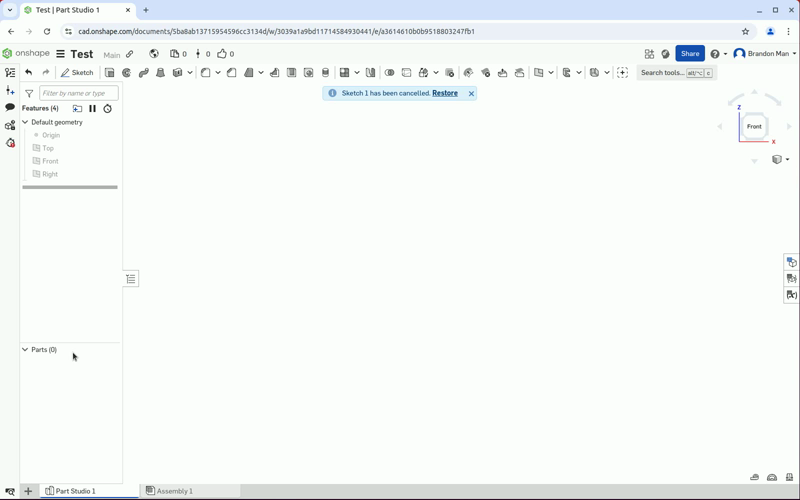
key(shift+y)
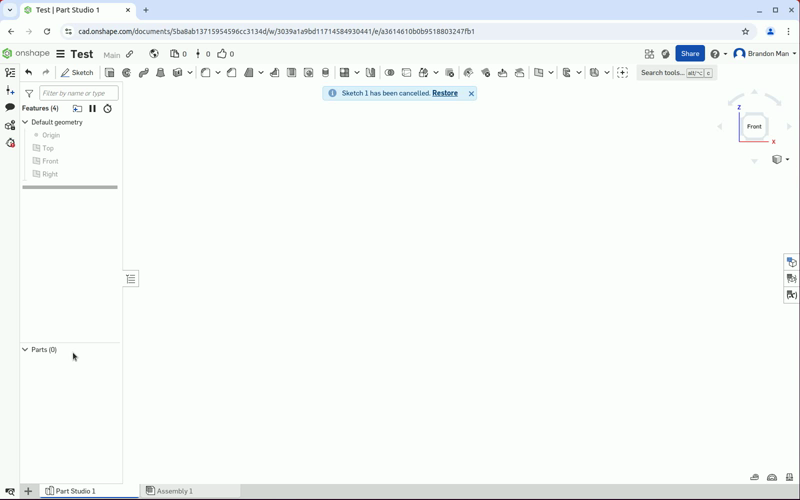
key(shift+s)
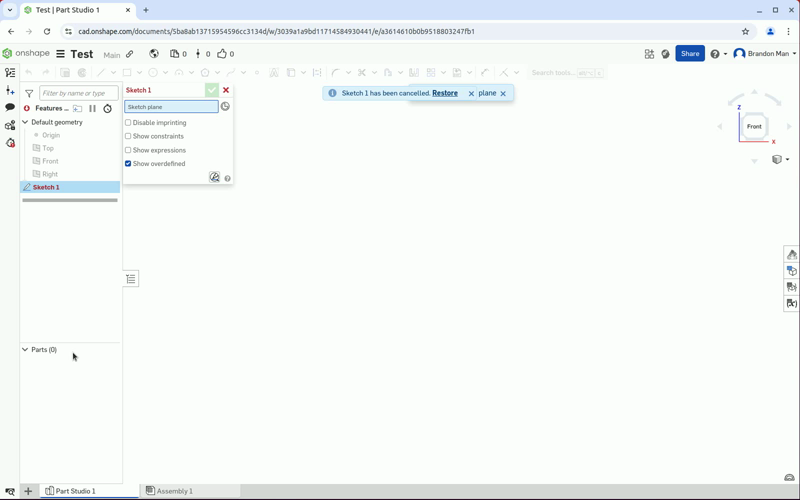
mouse_move(73, 163)
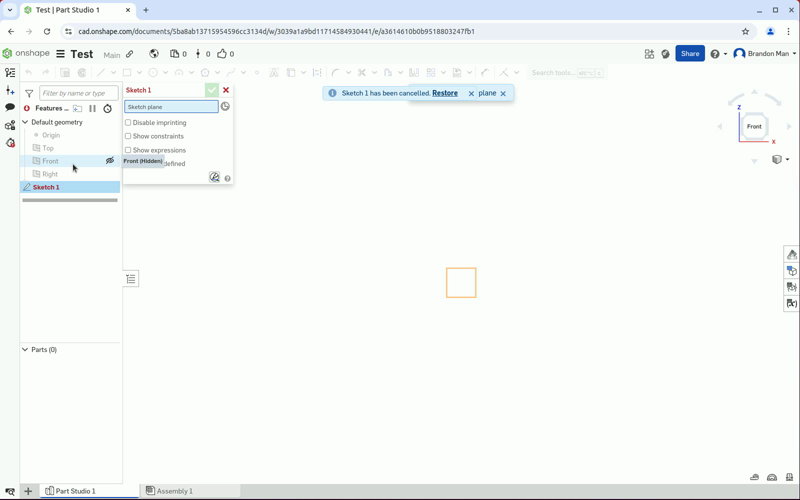
click(73, 163)
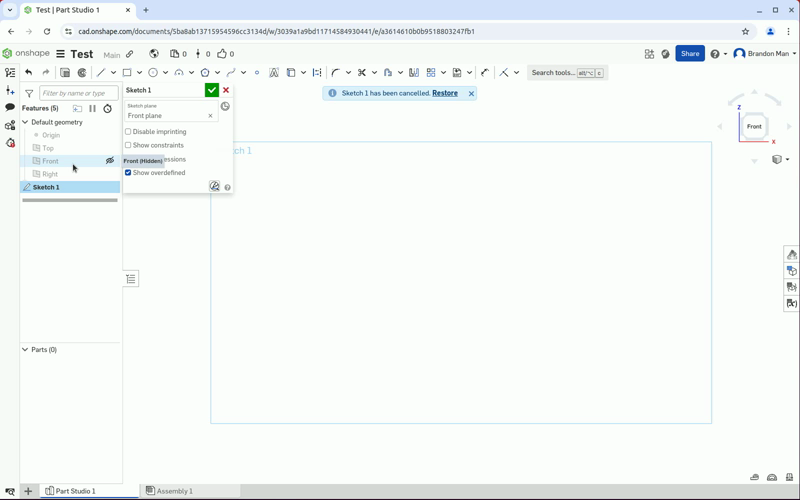
mouse_move(73, 352)
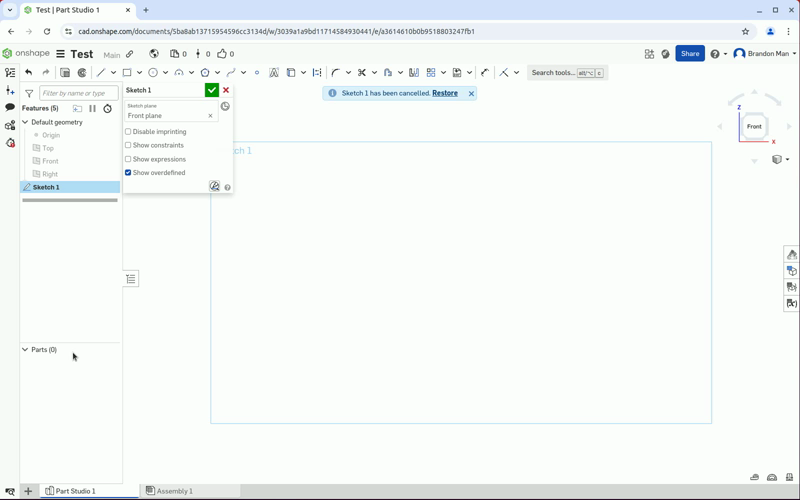
key(y)
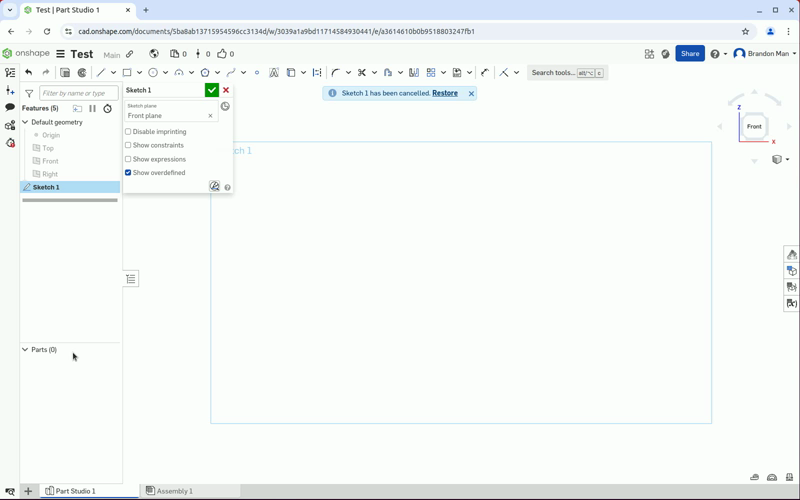
key(l)
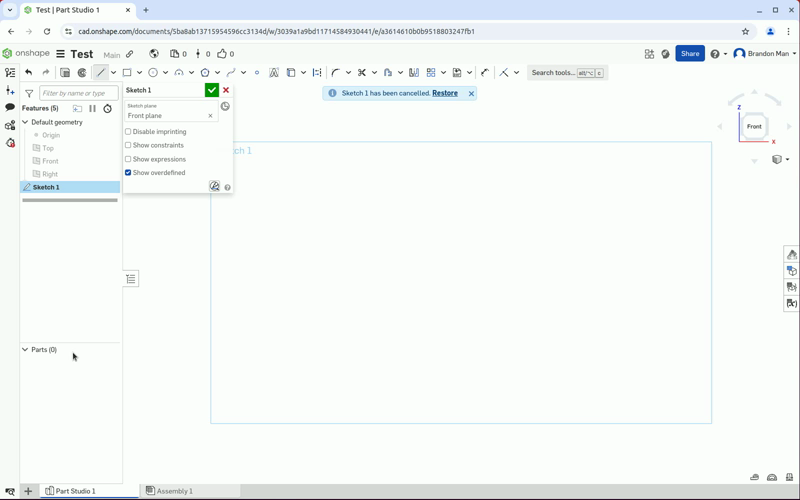
key_down(shift)
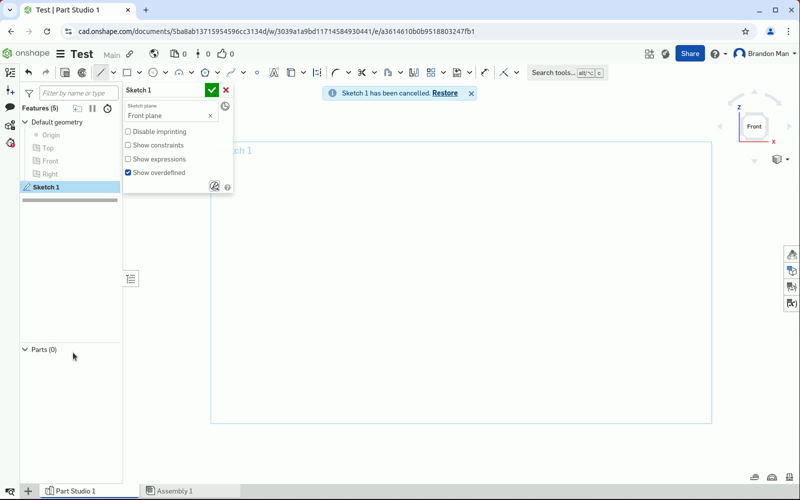
mouse_move(460, 282)
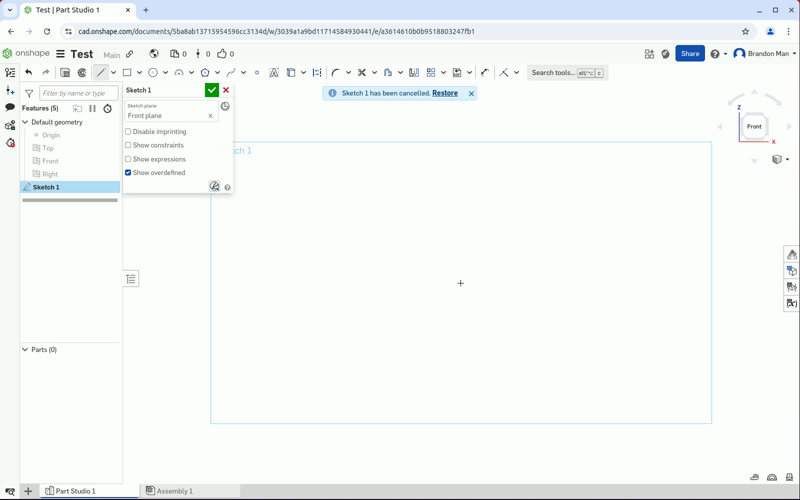
click(460, 282)
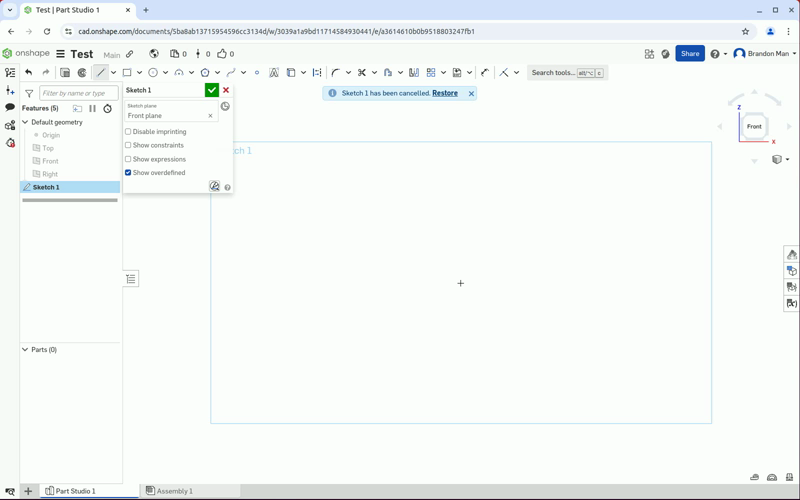
key_up(shift)
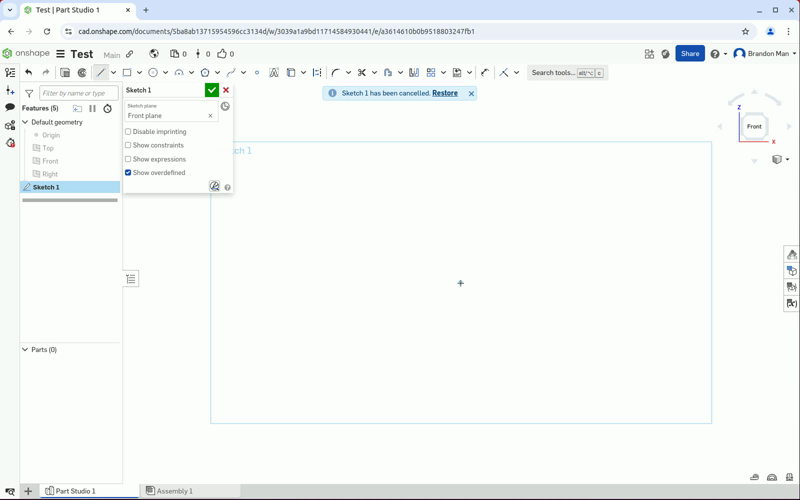
key_down(shift)
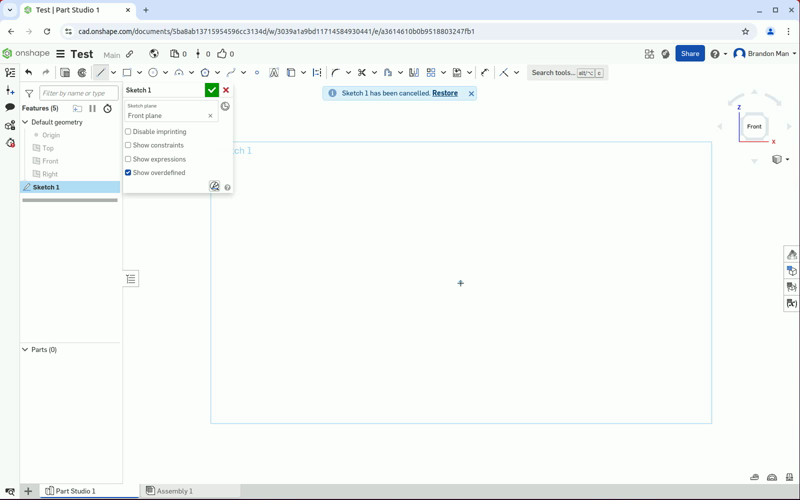
mouse_move(573, 282)
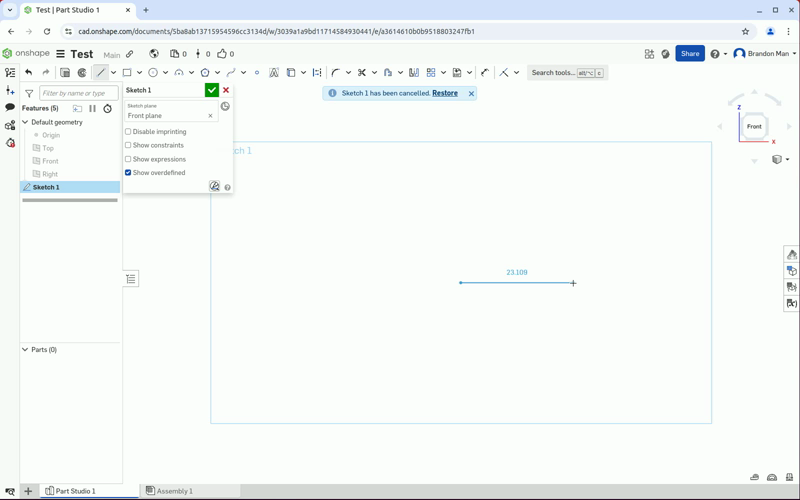
click(573, 282)
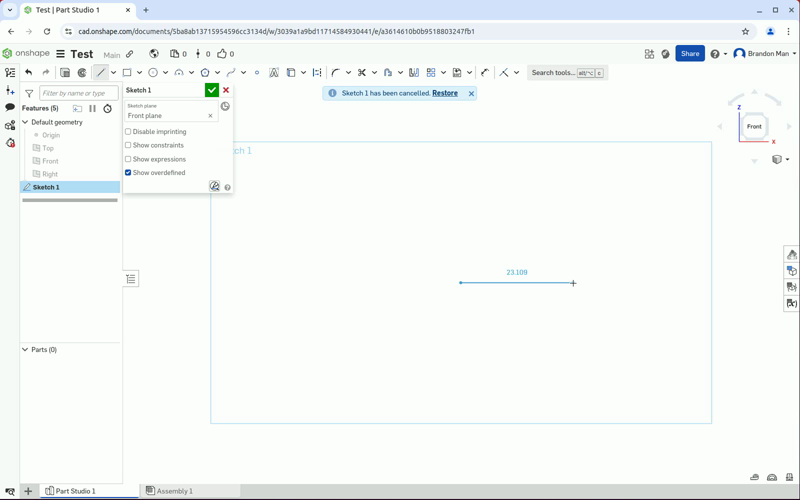
key_up(shift)
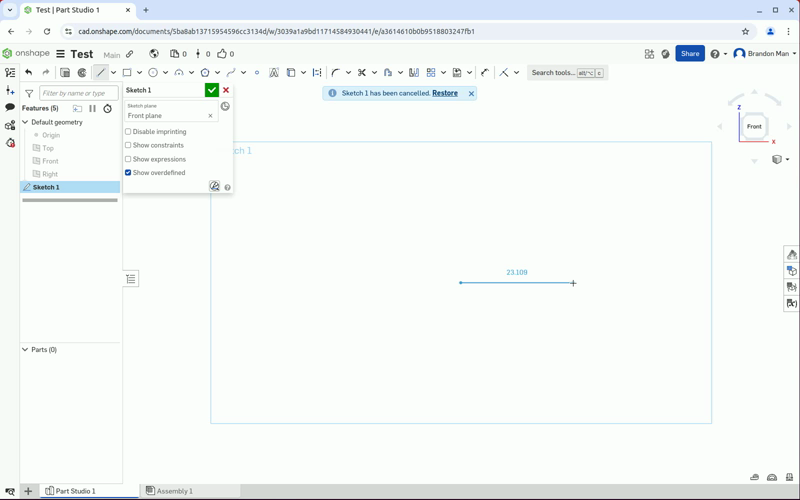
key_down(shift)
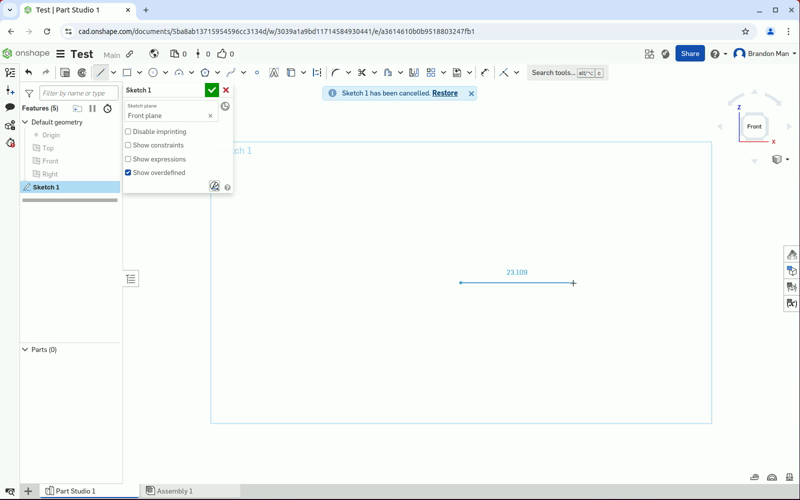
mouse_move(589, 282)
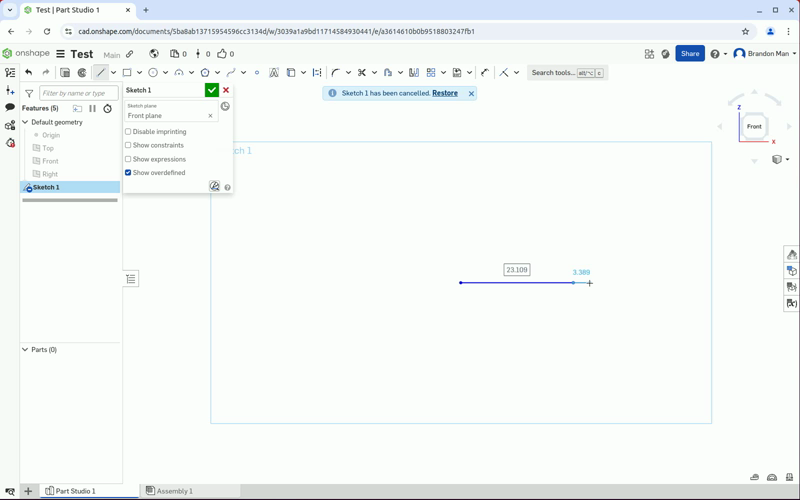
mouse_move(573, 276)
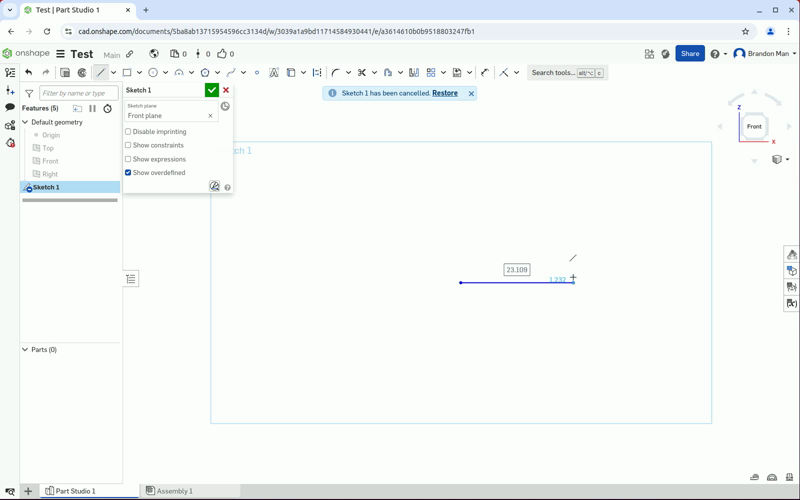
scroll(6)
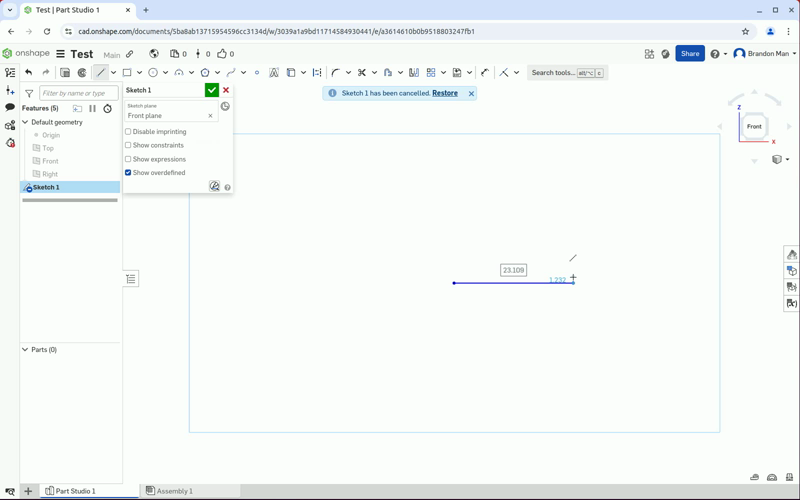
scroll(6)
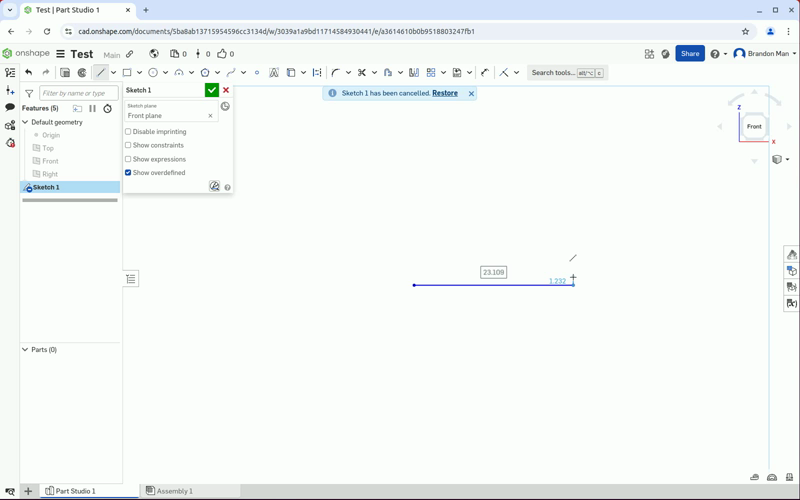
scroll(6)
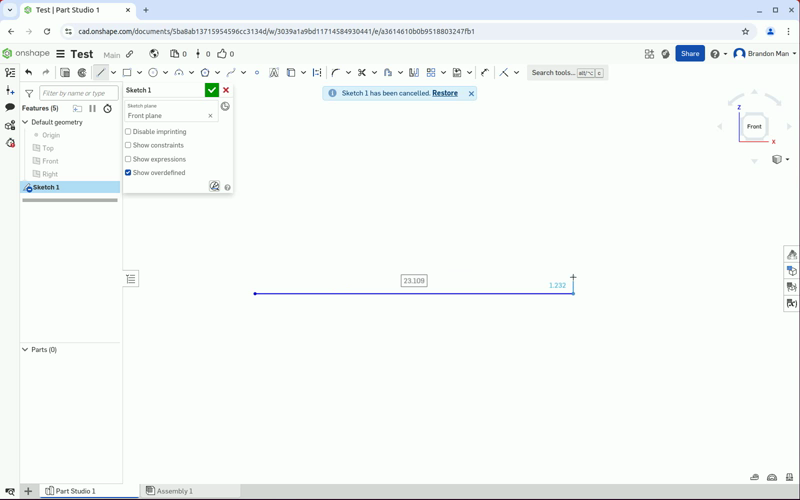
scroll(6)
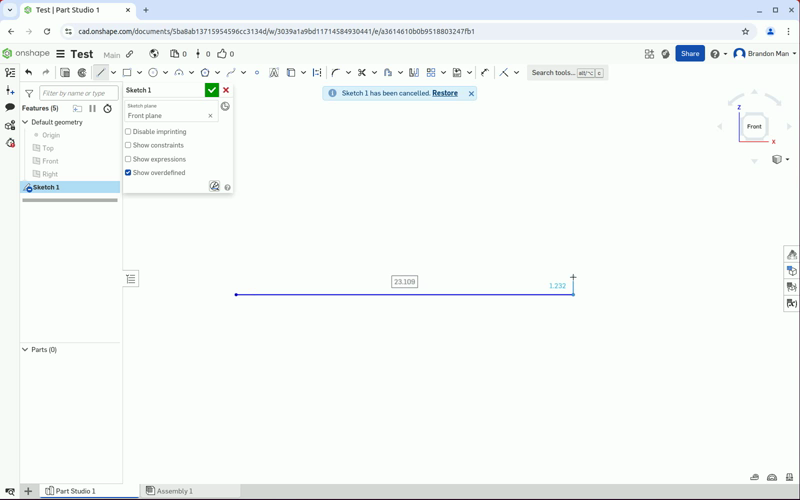
scroll(6)
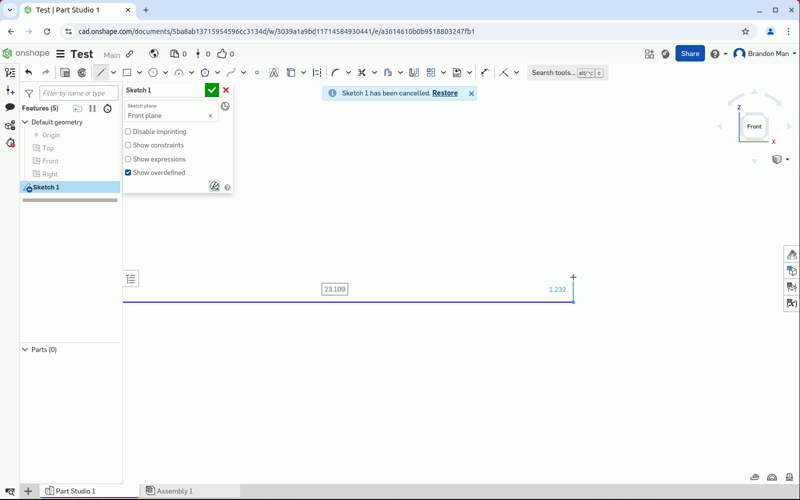
scroll(6)
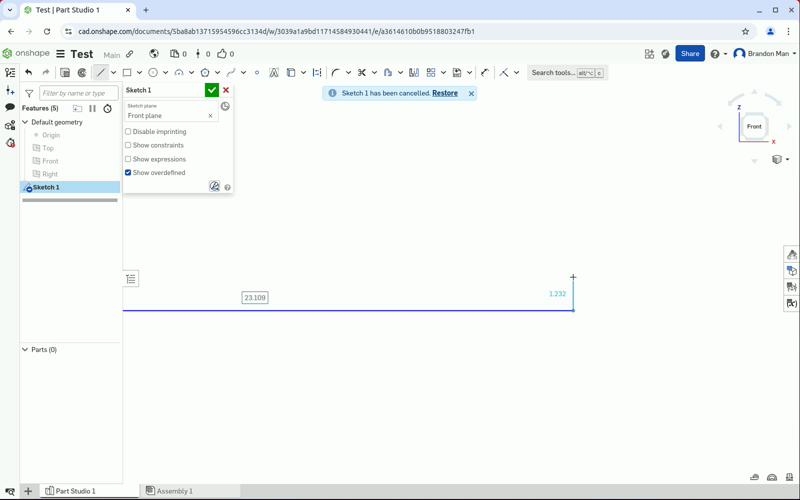
scroll(6)
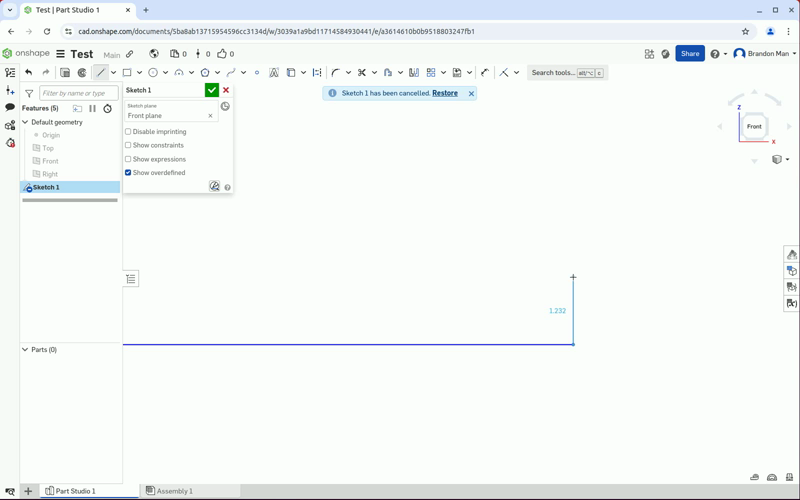
click(573, 276)
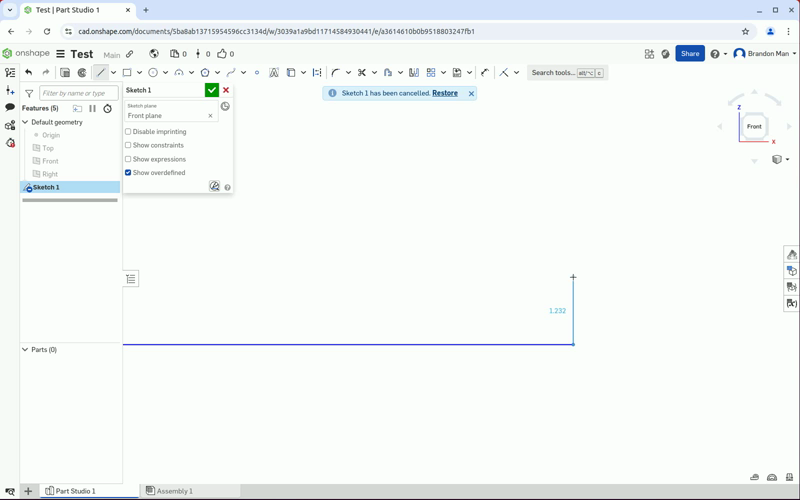
scroll(-6)
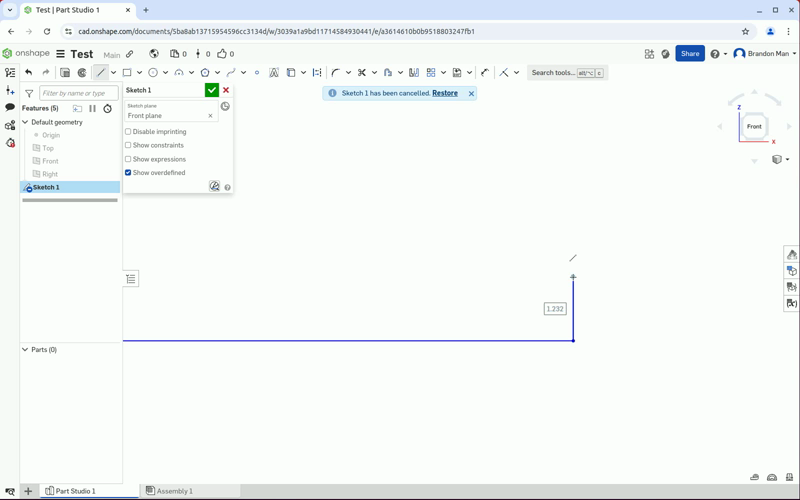
scroll(-6)
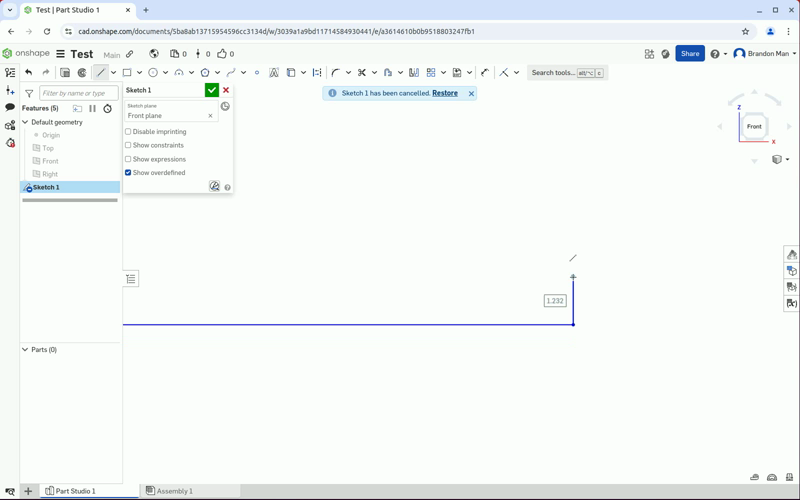
scroll(-6)
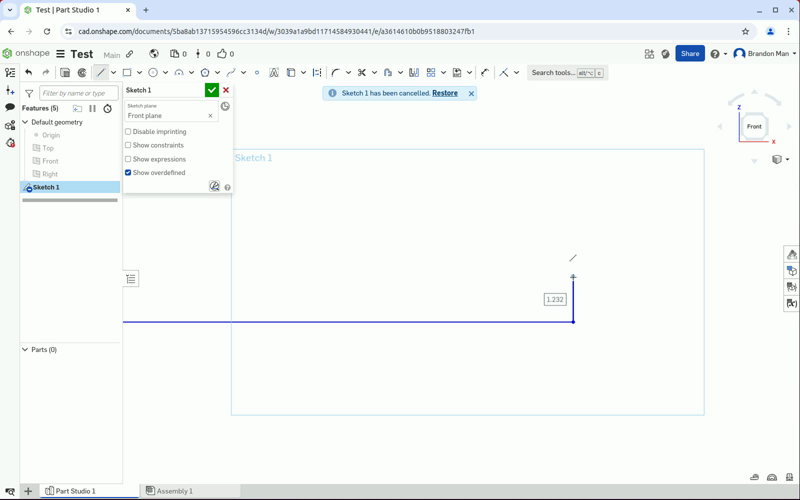
scroll(-6)
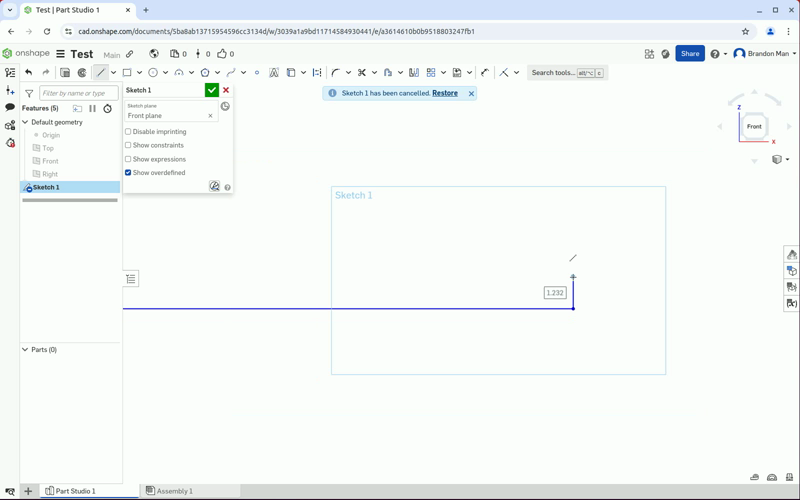
scroll(-6)
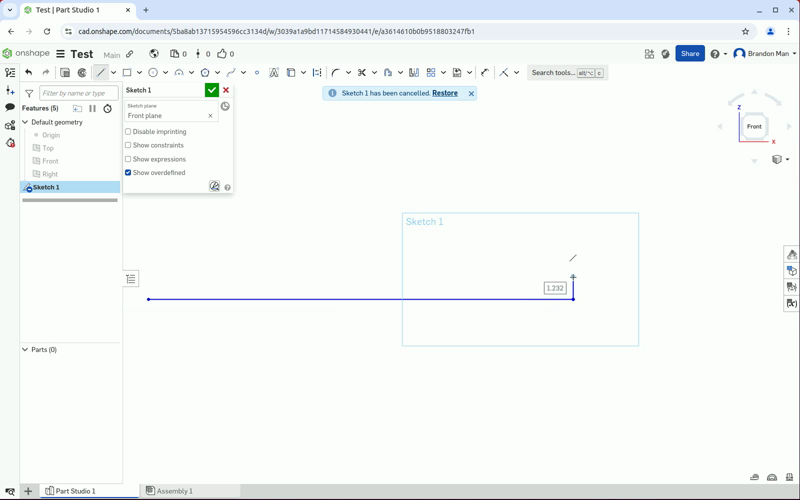
scroll(-6)
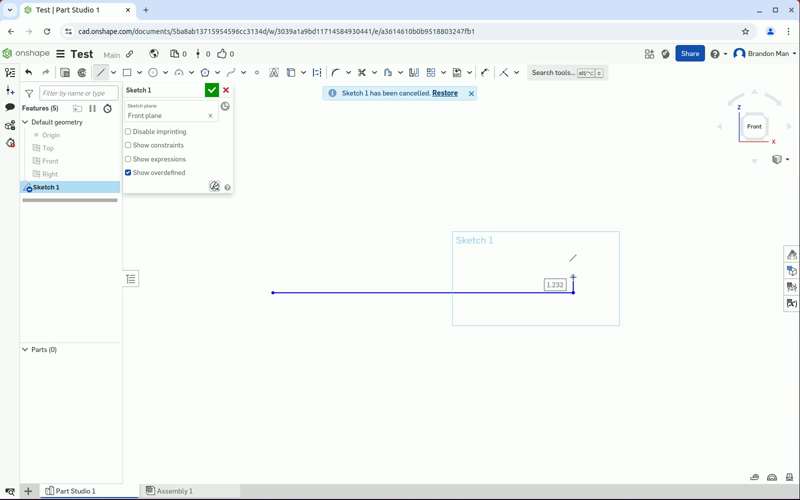
scroll(-6)
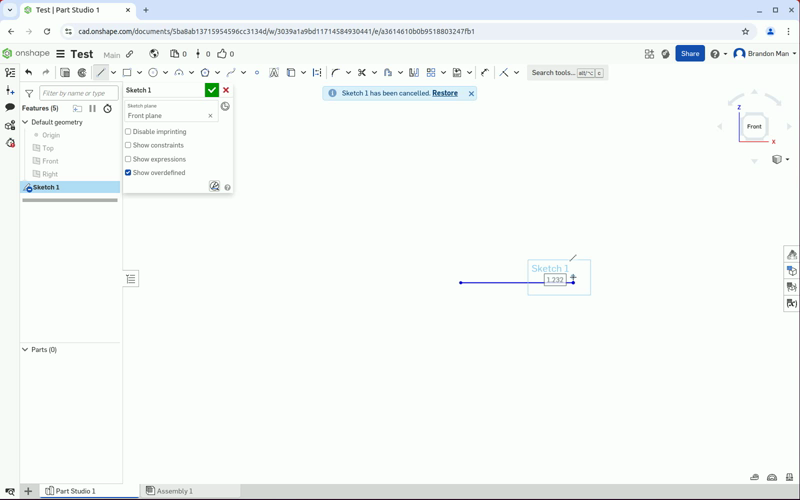
key_up(shift)
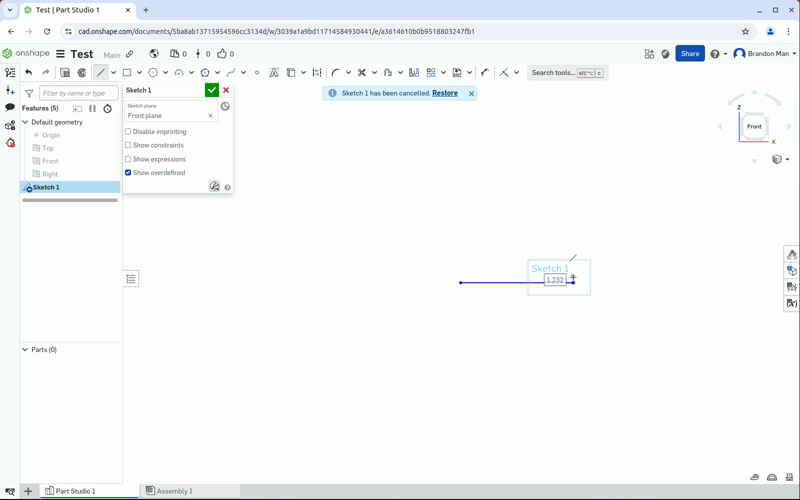
key(esc)
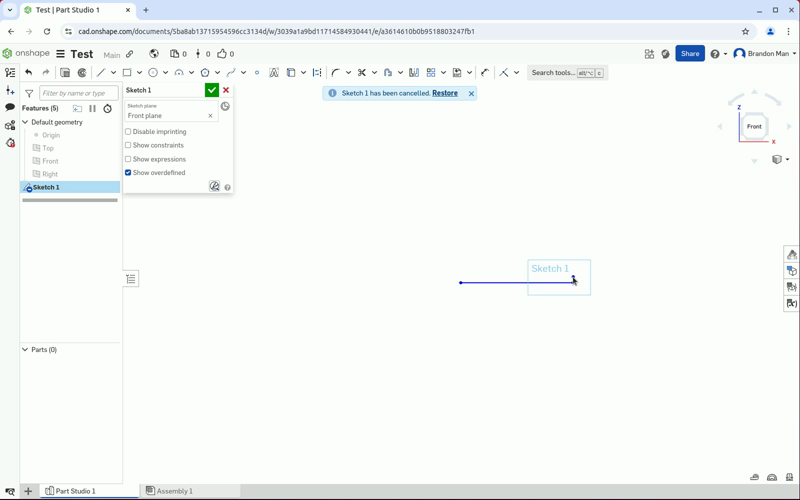
key(a)
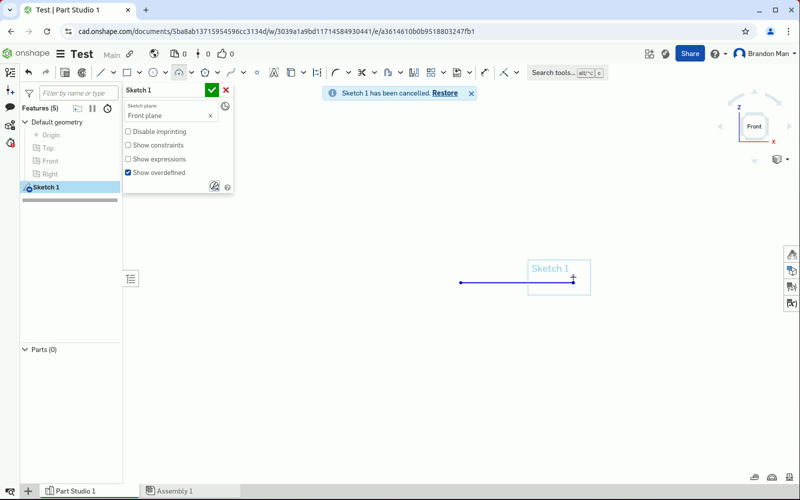
mouse_move(573, 276)
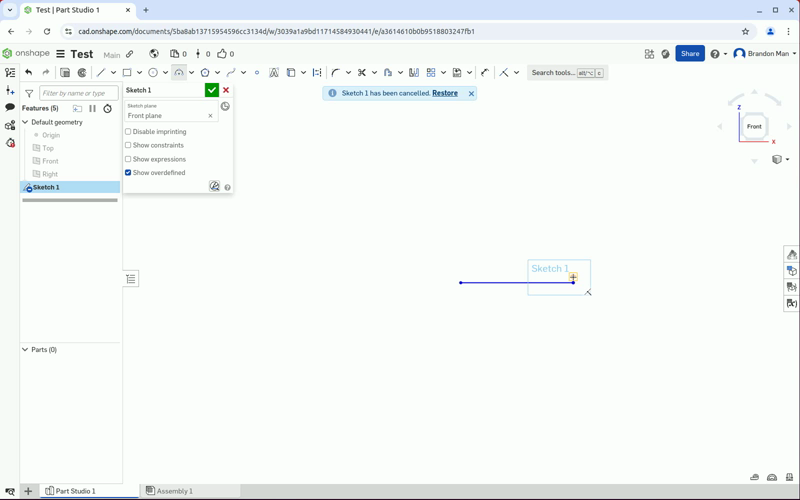
click(573, 276)
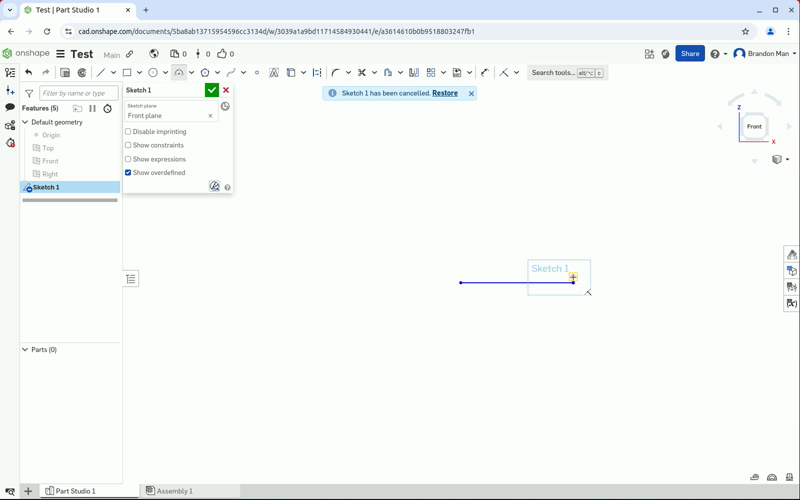
key_down(shift)
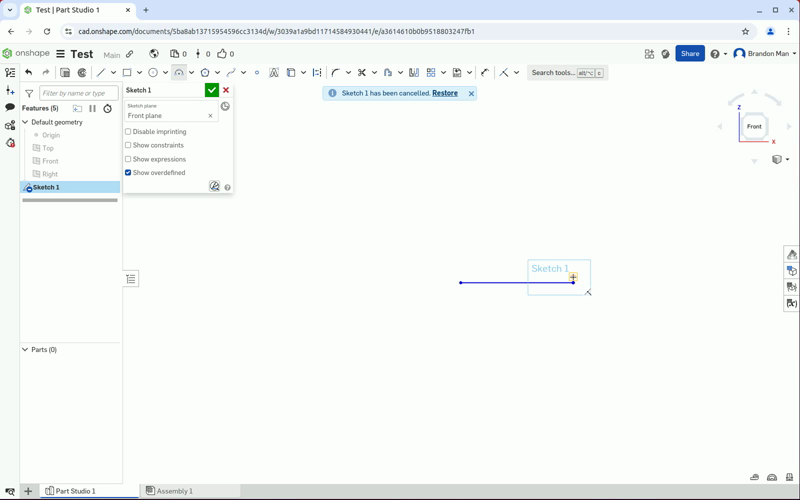
mouse_move(572, 275)
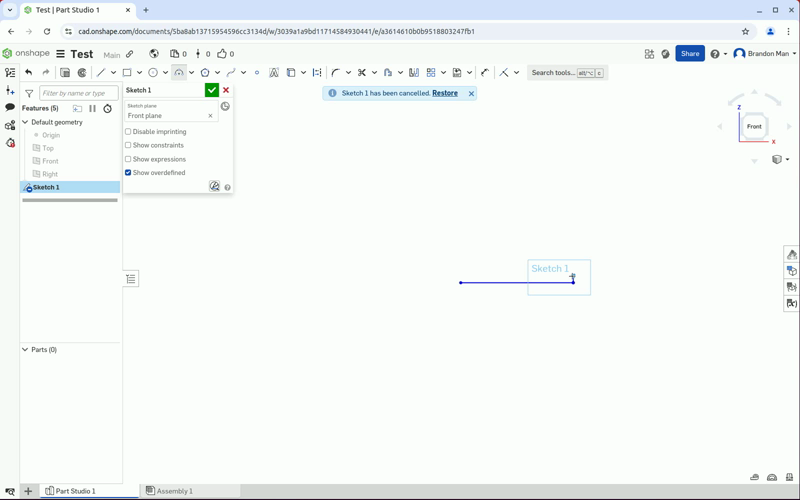
scroll(6)
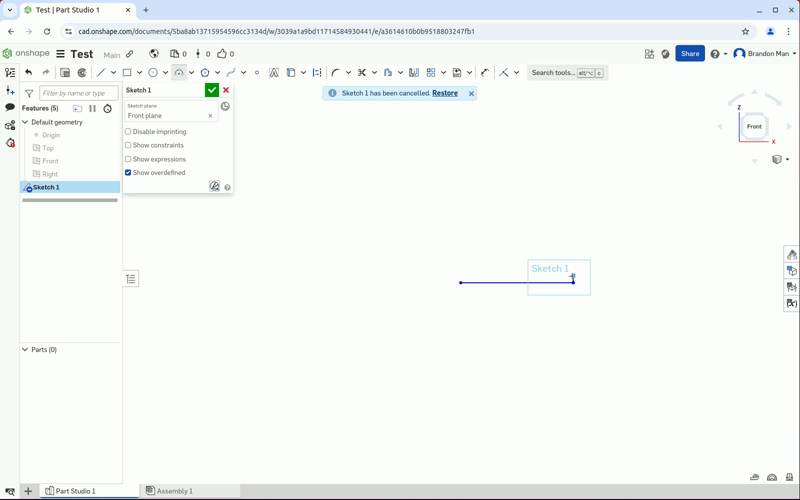
scroll(6)
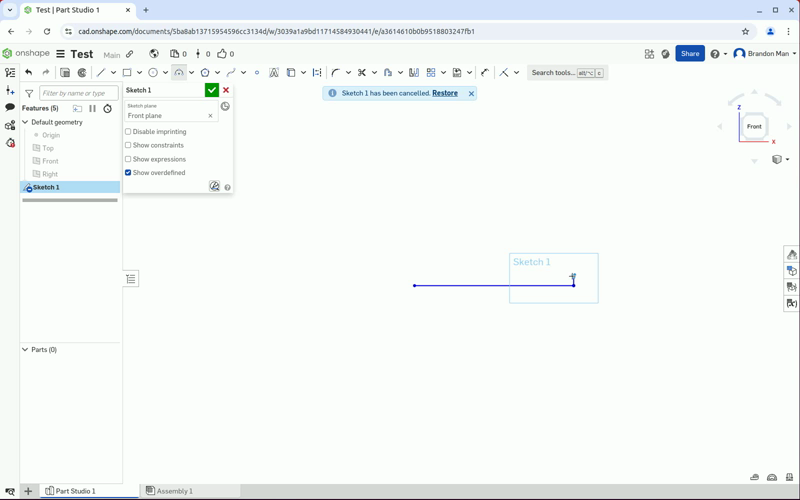
scroll(6)
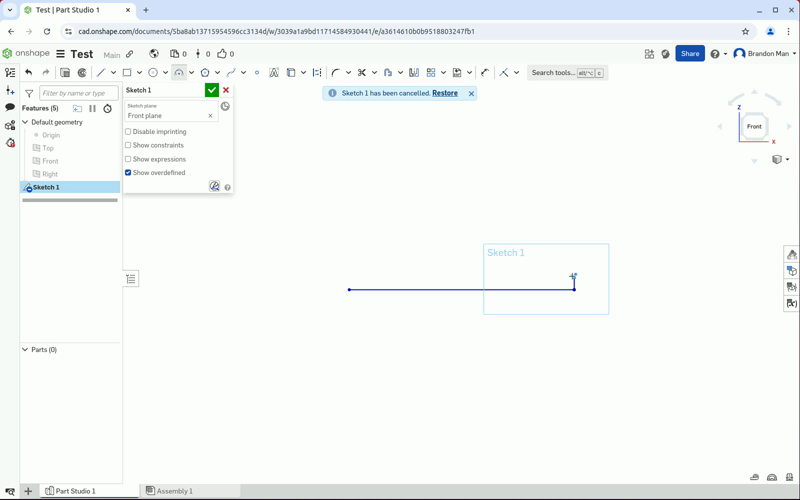
scroll(6)
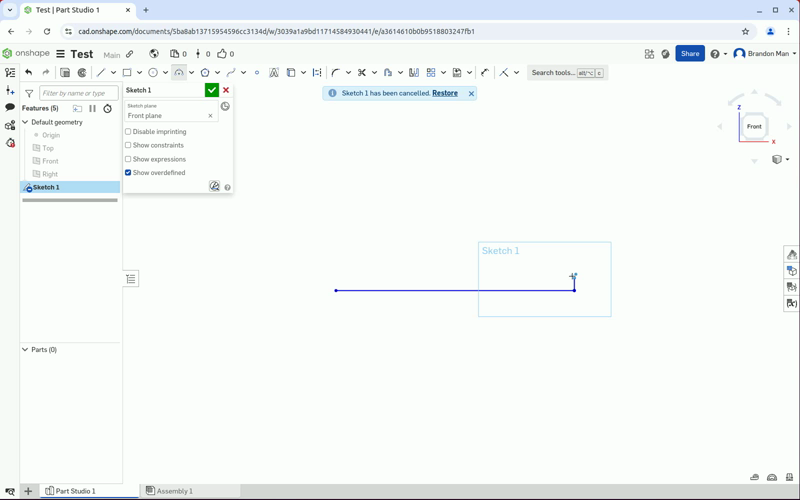
scroll(6)
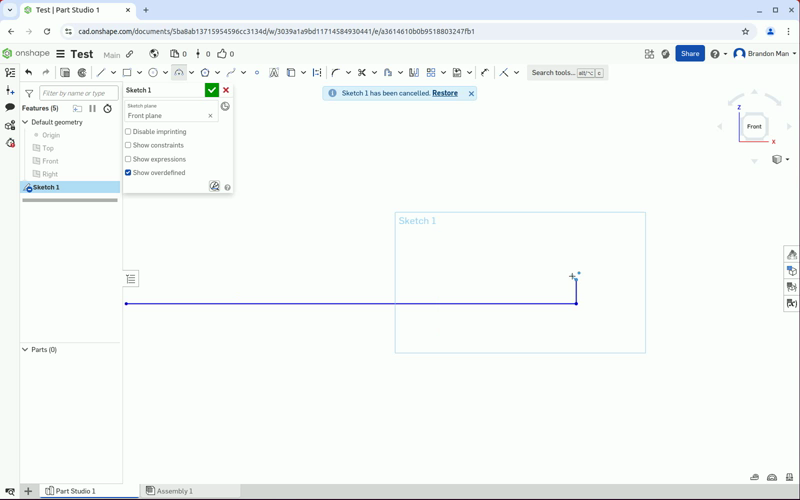
scroll(6)
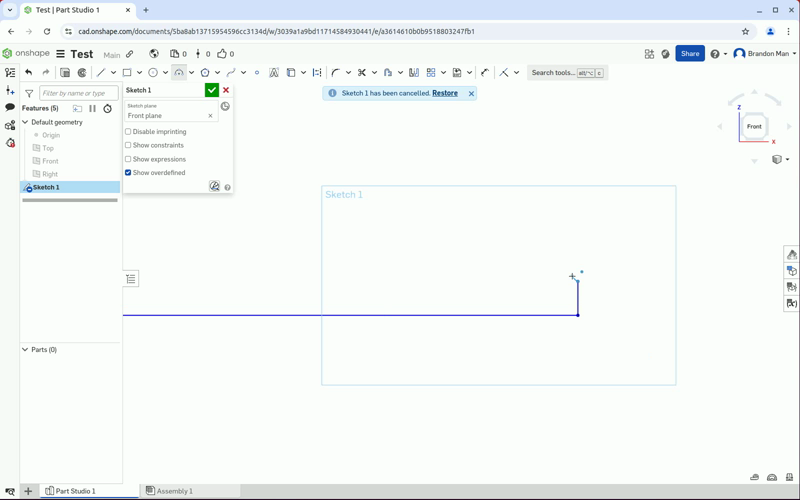
scroll(6)
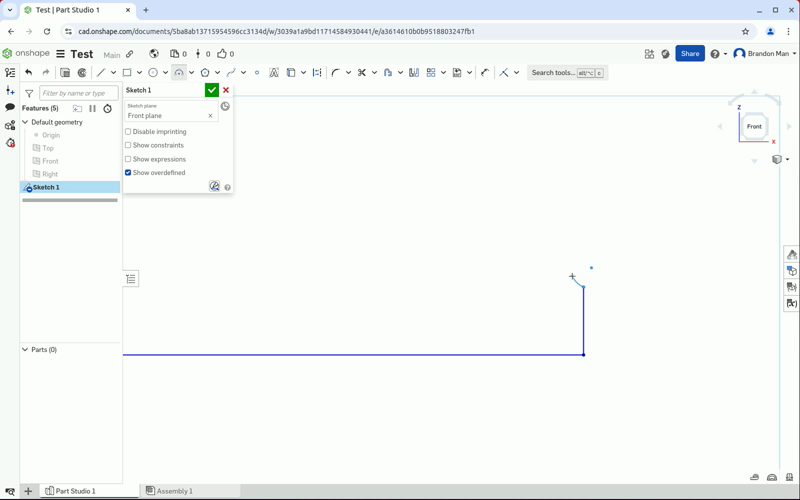
click(572, 275)
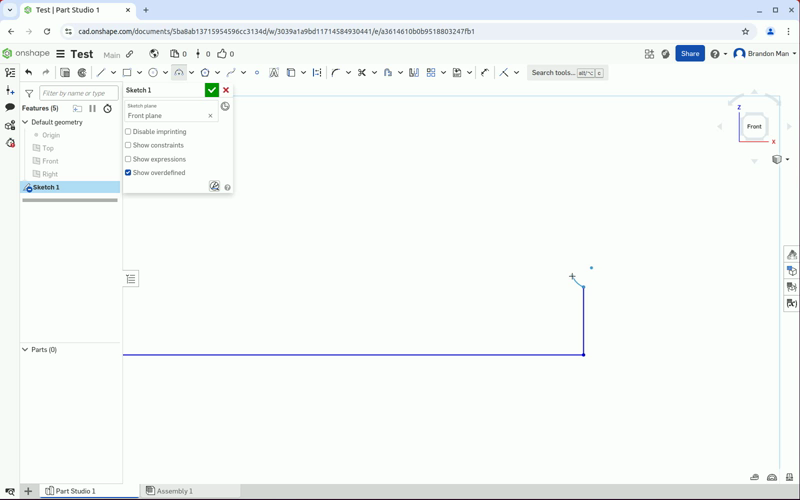
scroll(-6)
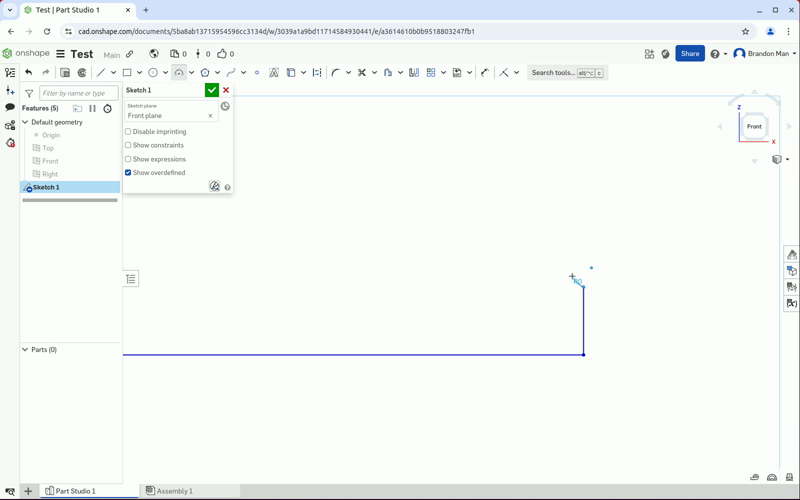
scroll(-6)
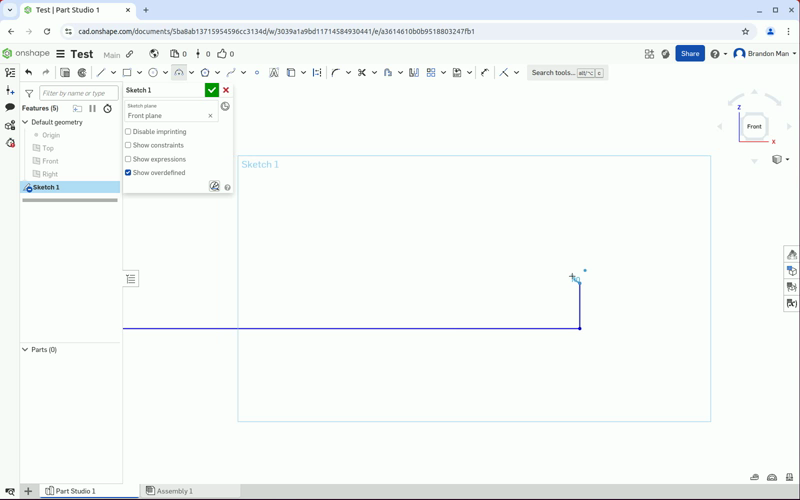
scroll(-6)
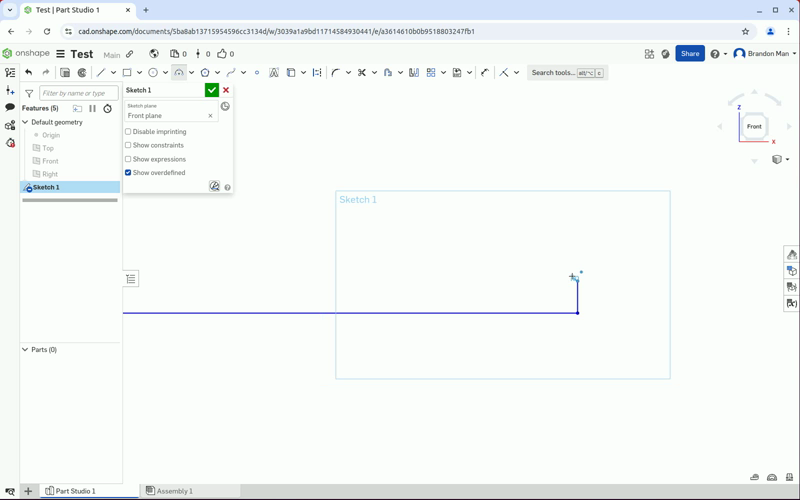
scroll(-6)
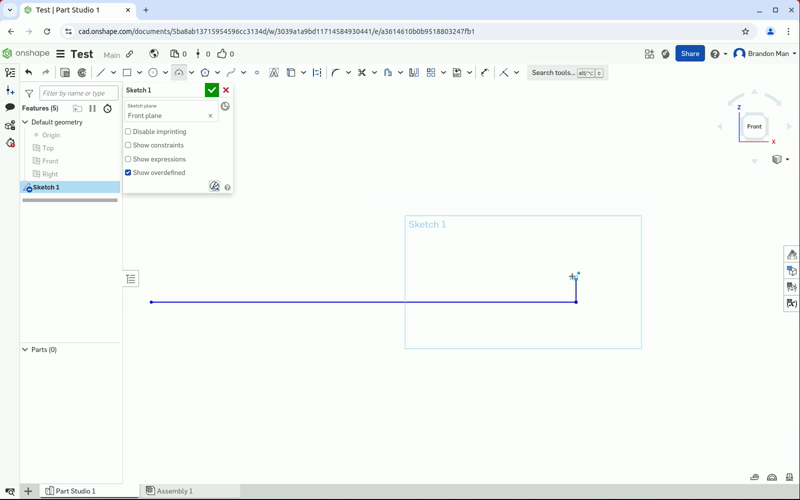
scroll(-6)
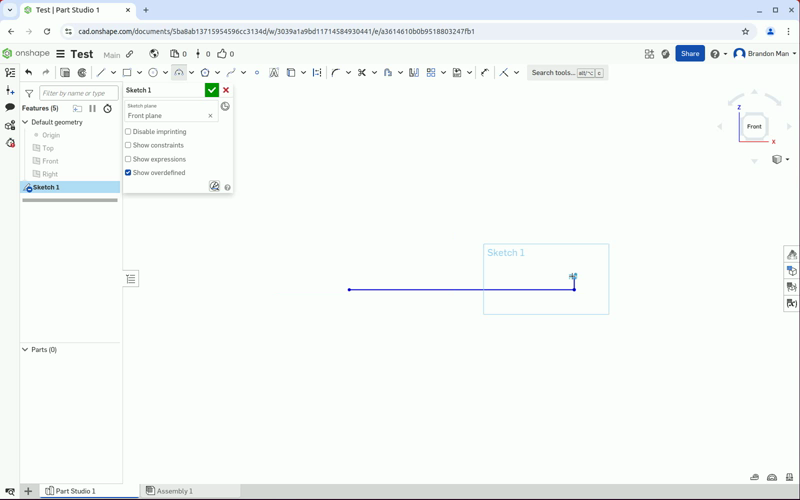
scroll(-6)
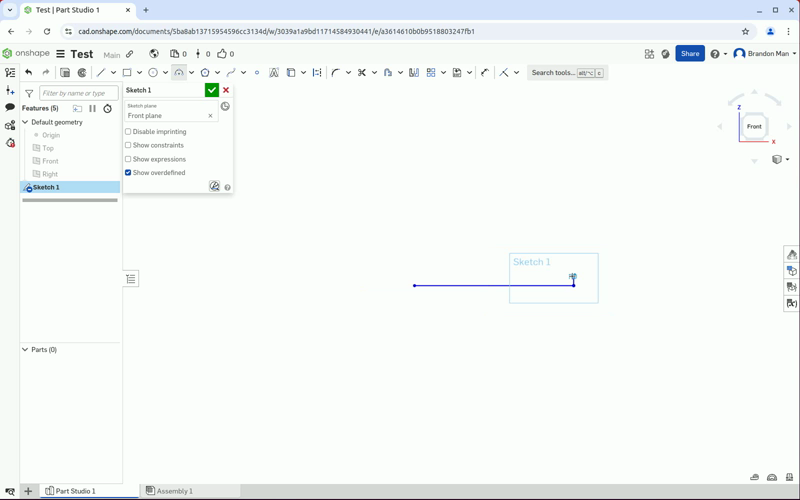
scroll(-6)
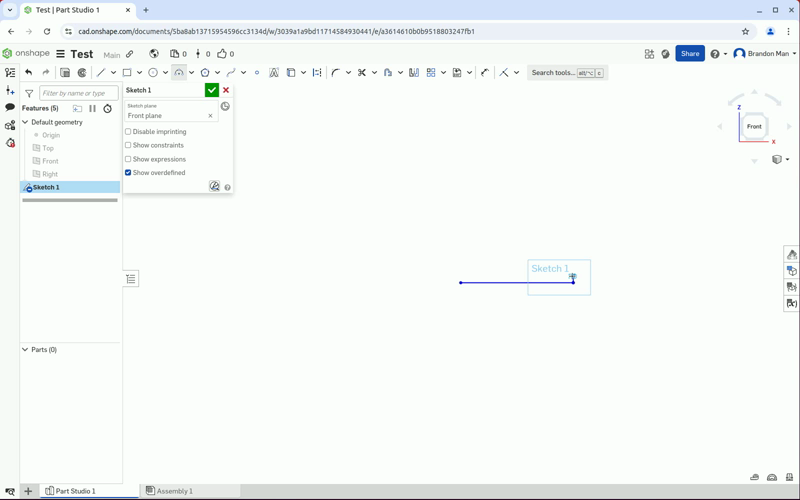
mouse_move(573, 276)
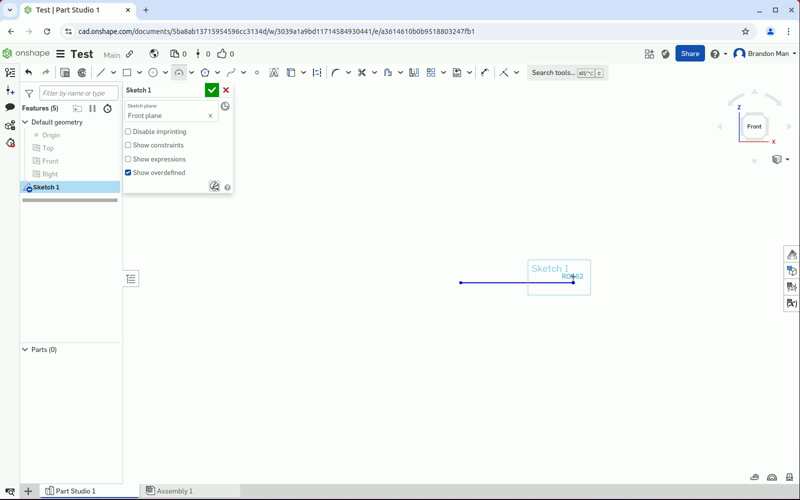
scroll(6)
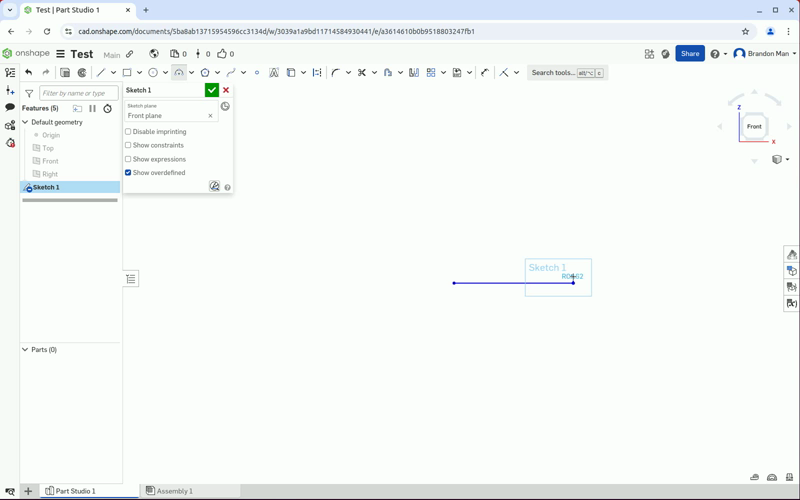
scroll(6)
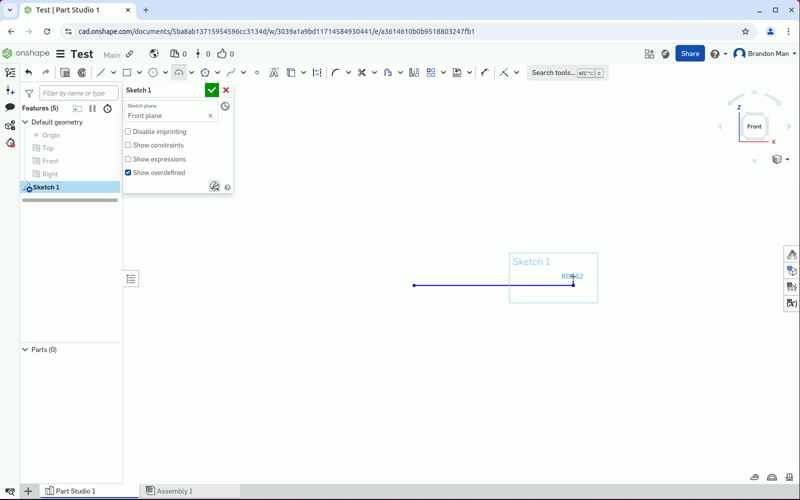
scroll(6)
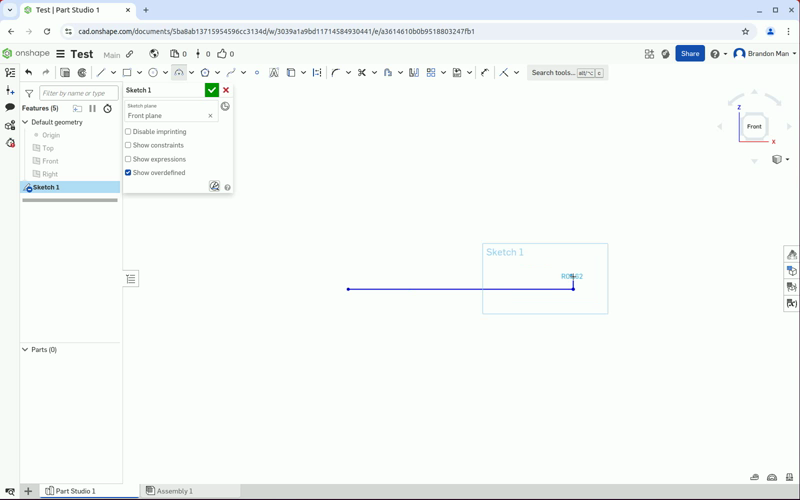
scroll(6)
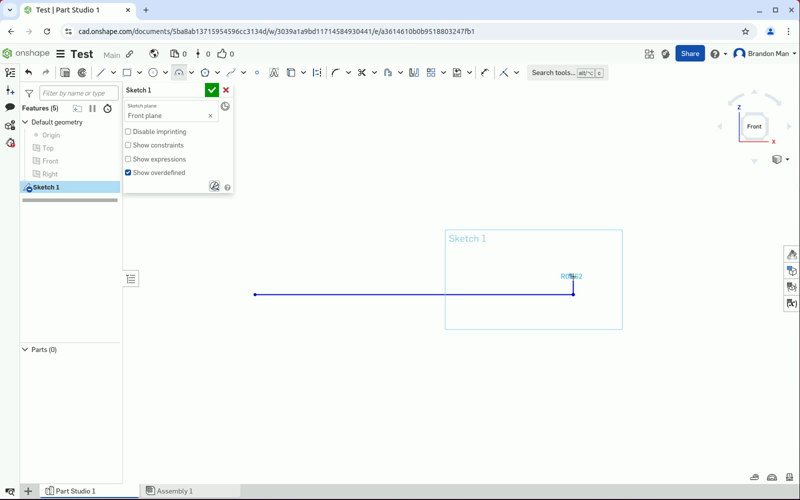
scroll(6)
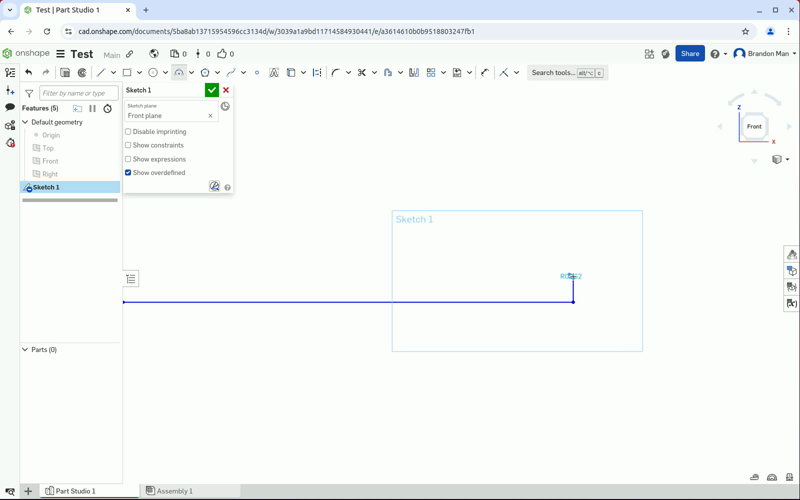
scroll(6)
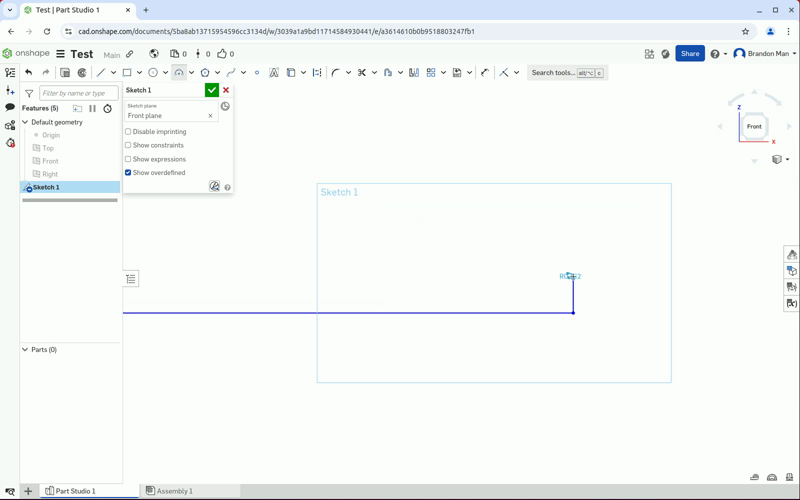
scroll(6)
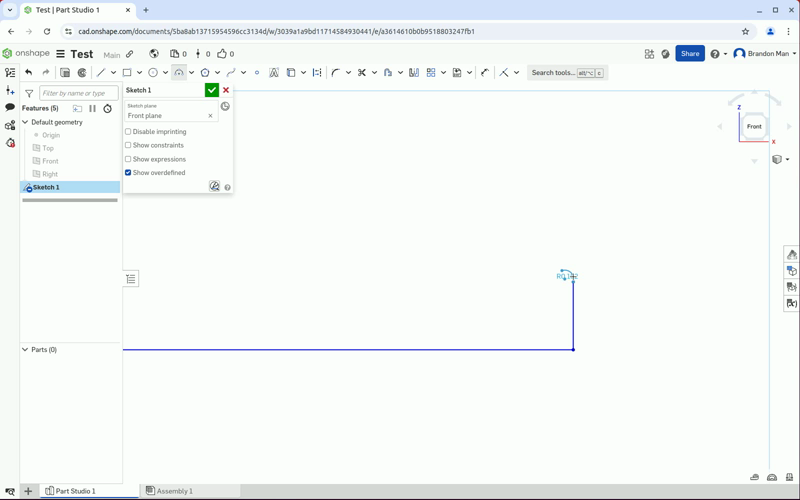
click(573, 276)
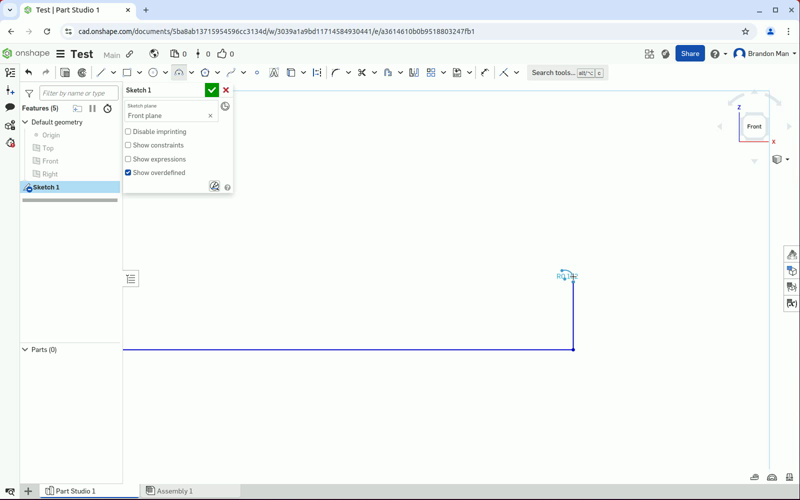
scroll(-6)
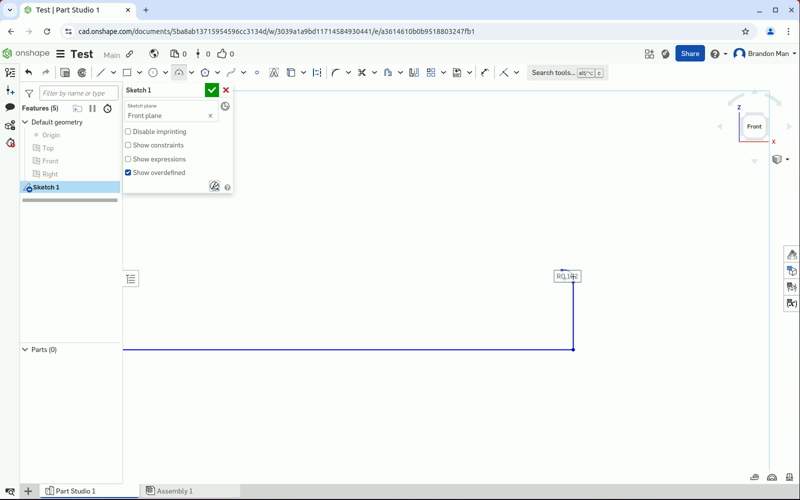
scroll(-6)
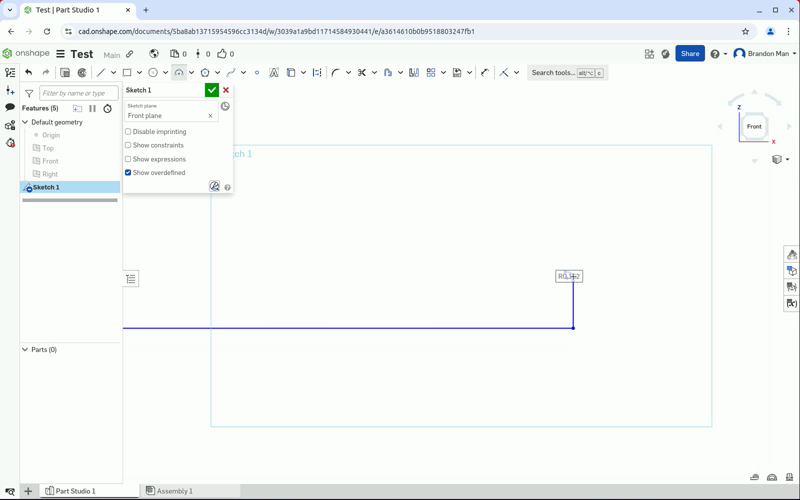
scroll(-6)
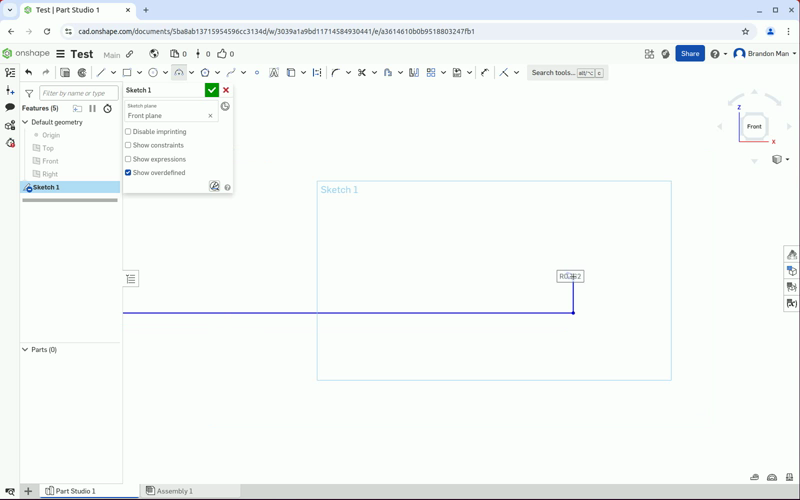
scroll(-6)
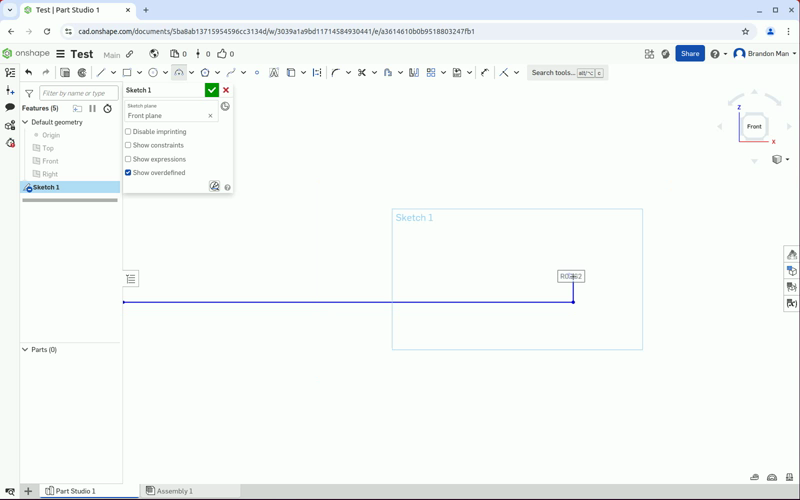
scroll(-6)
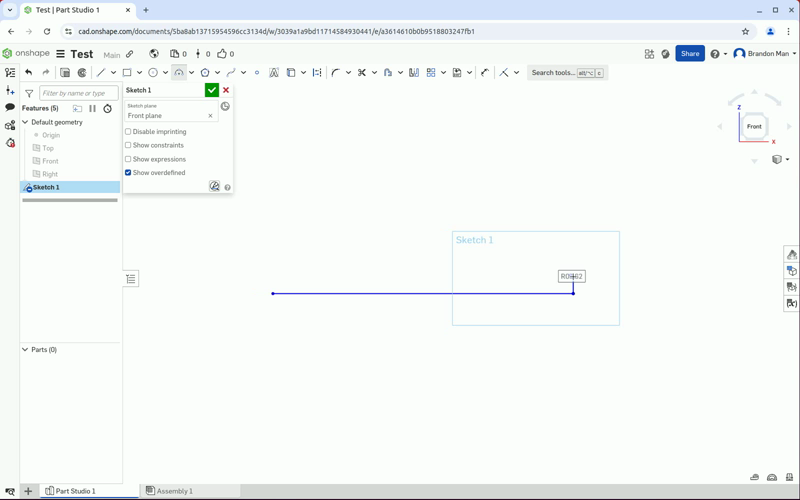
scroll(-6)
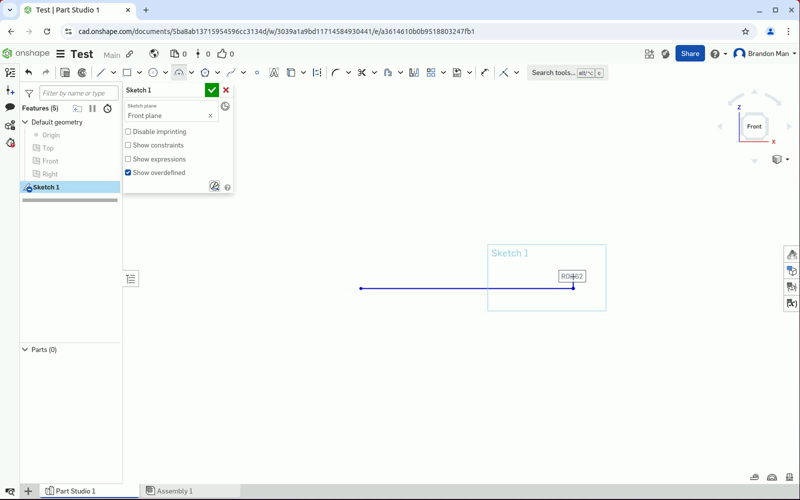
scroll(-6)
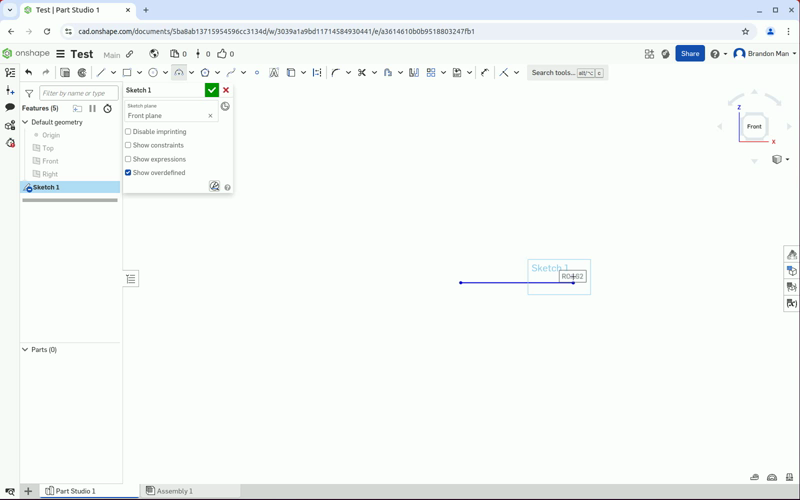
key_up(shift)
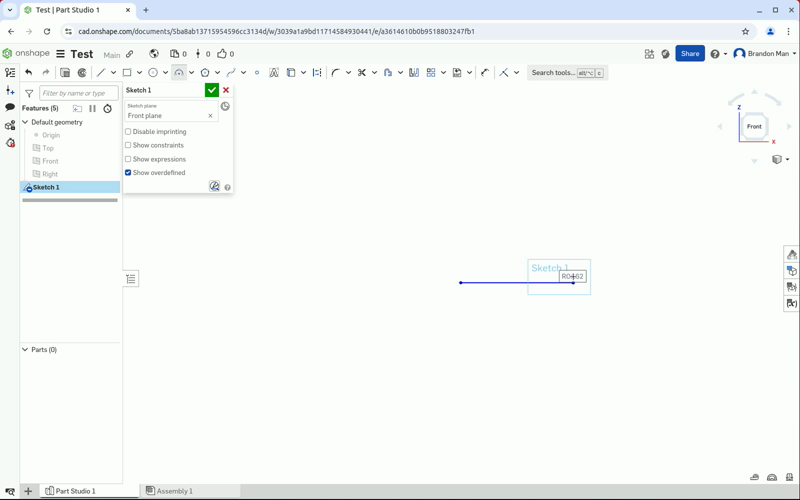
key(esc)
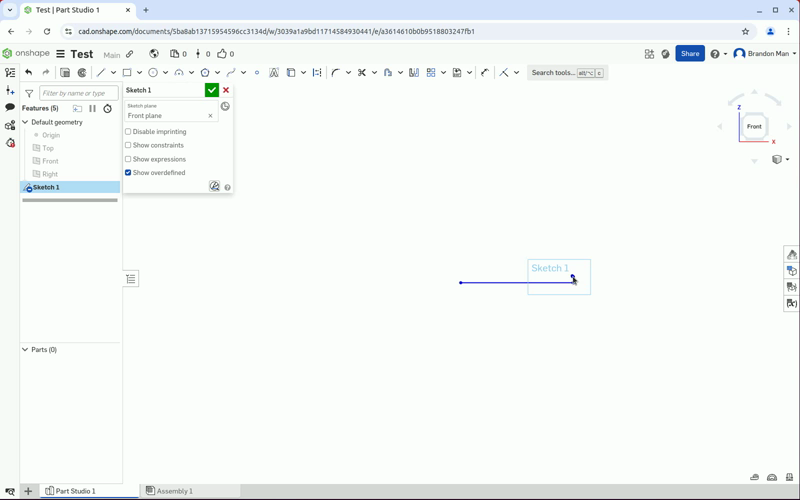
key(l)
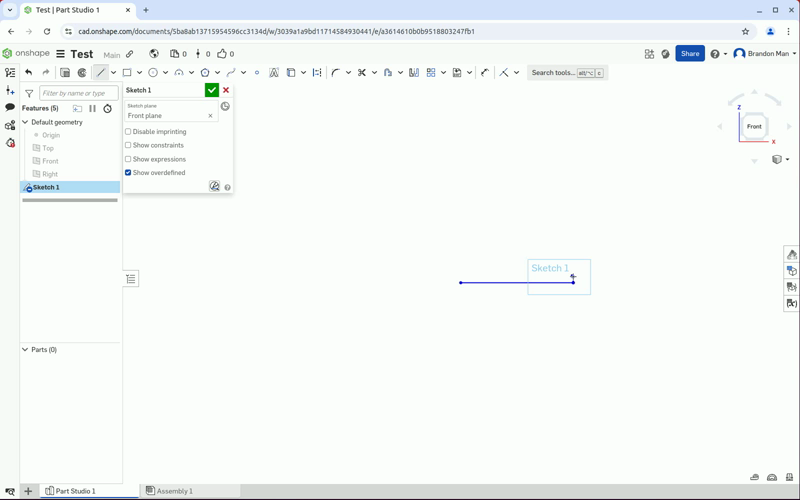
mouse_move(572, 275)
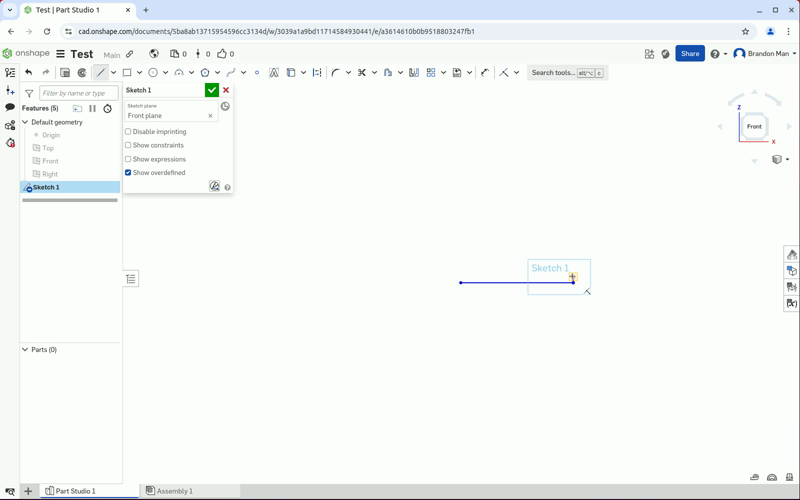
scroll(6)
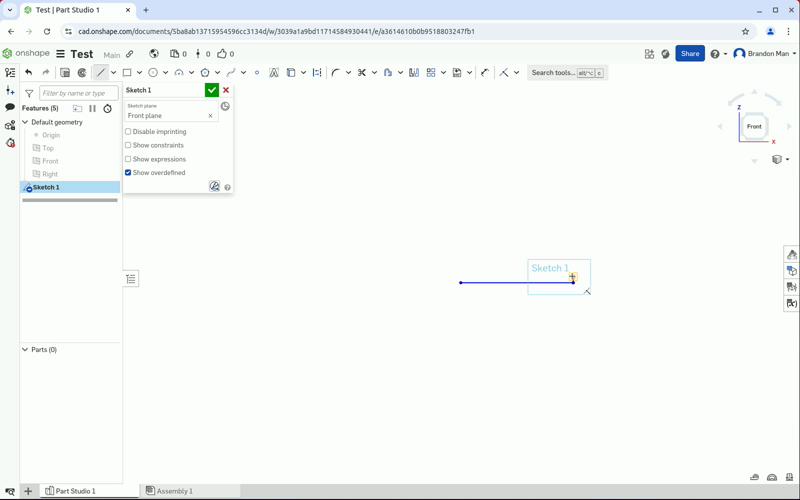
scroll(6)
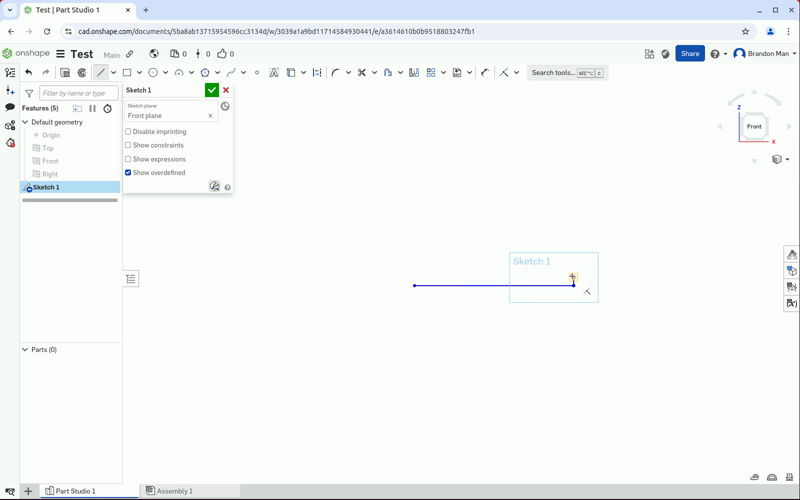
scroll(6)
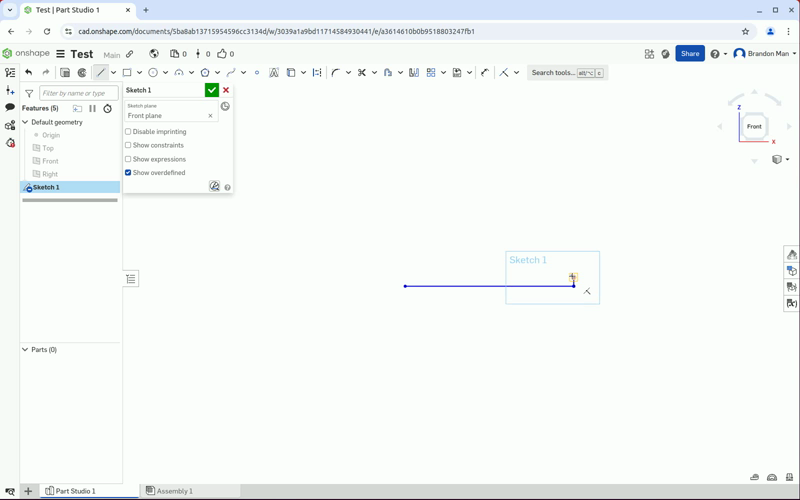
scroll(6)
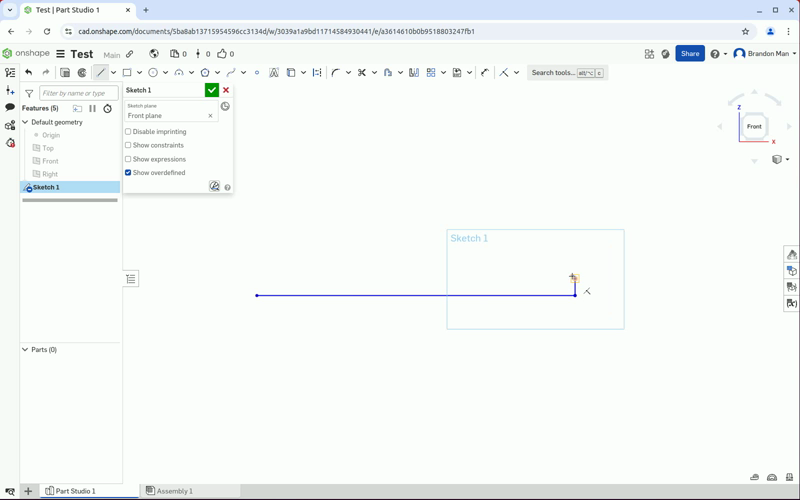
scroll(6)
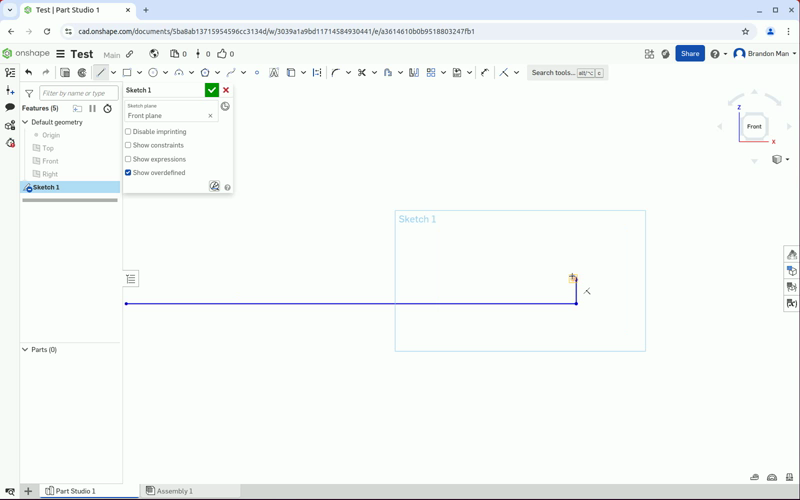
scroll(6)
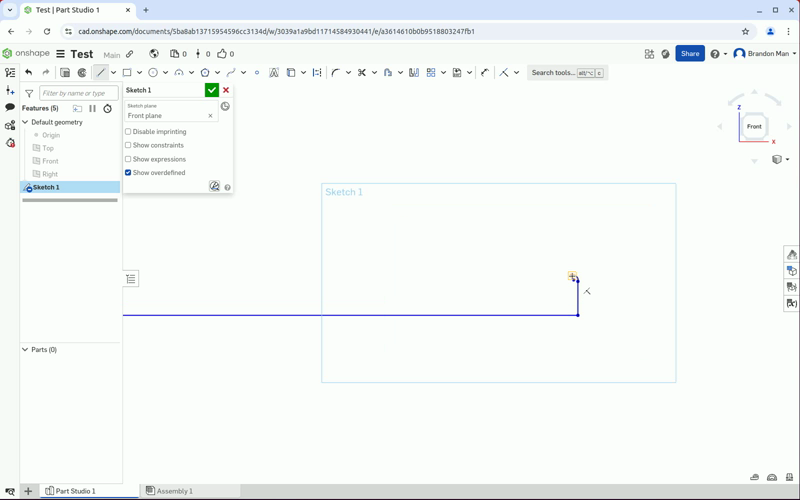
scroll(6)
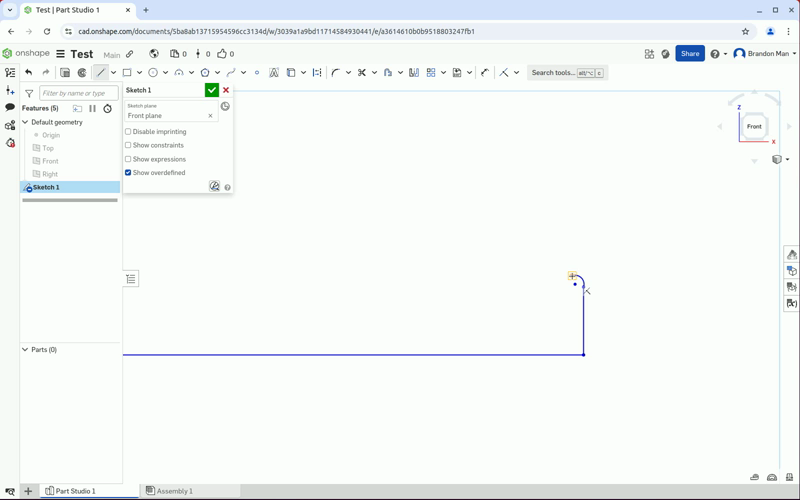
click(572, 275)
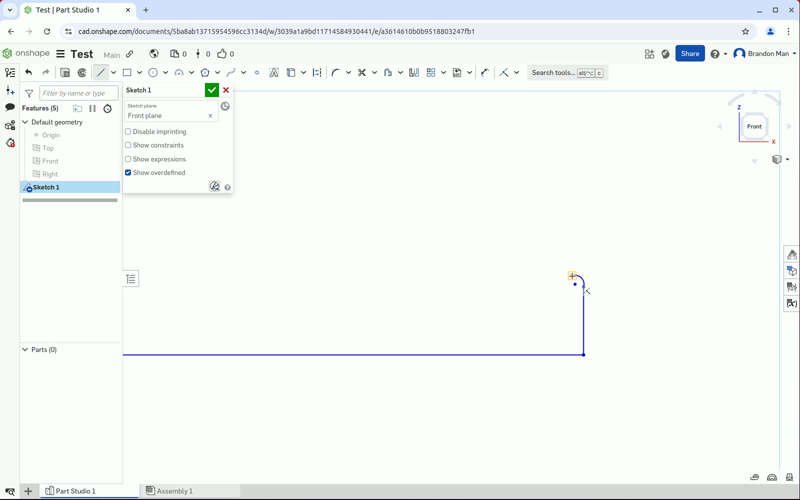
scroll(-6)
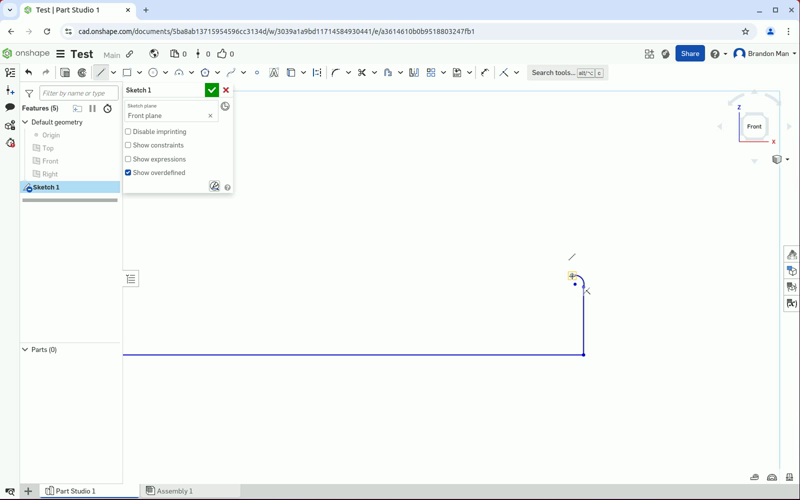
scroll(-6)
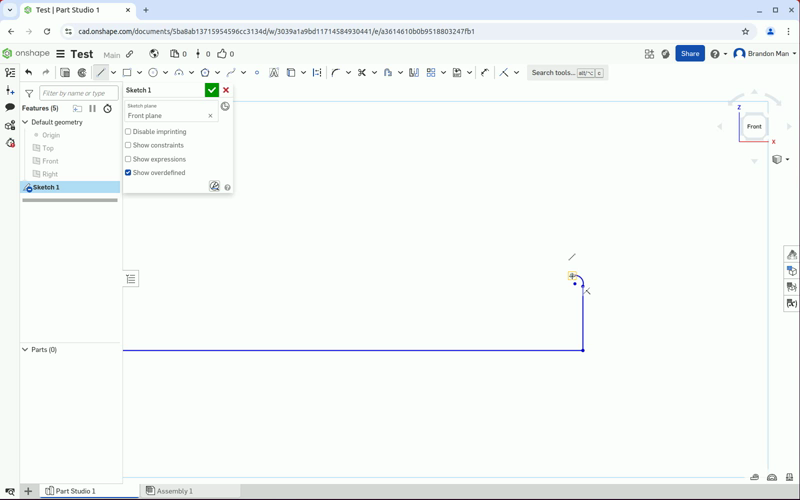
scroll(-6)
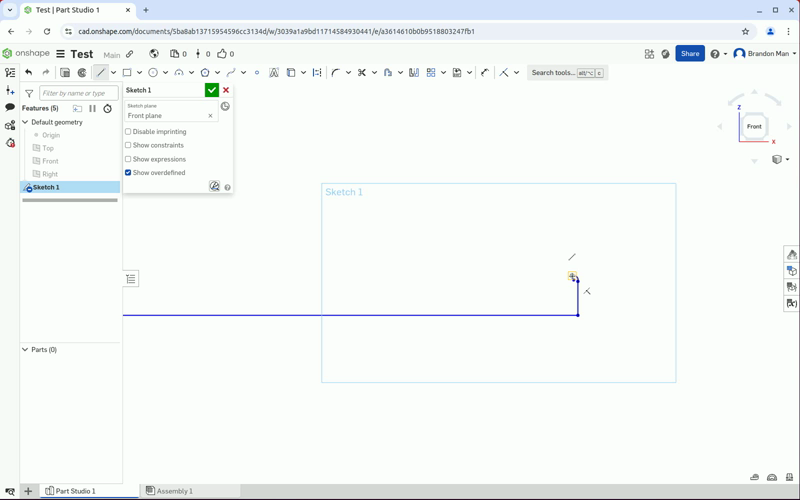
scroll(-6)
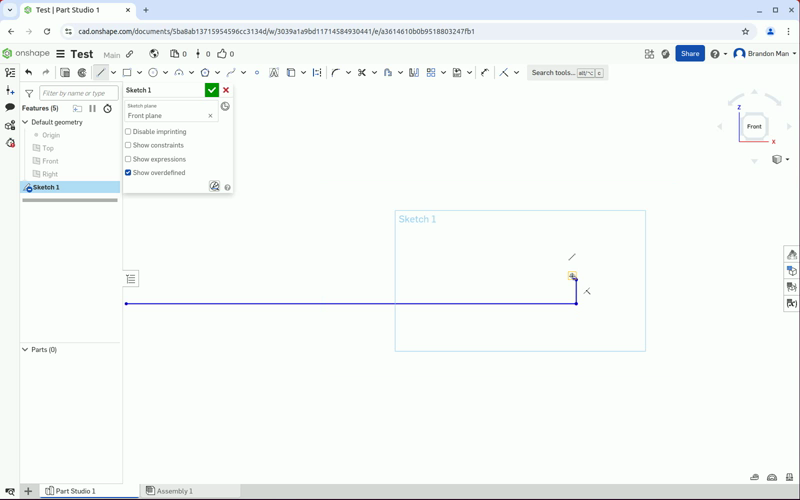
scroll(-6)
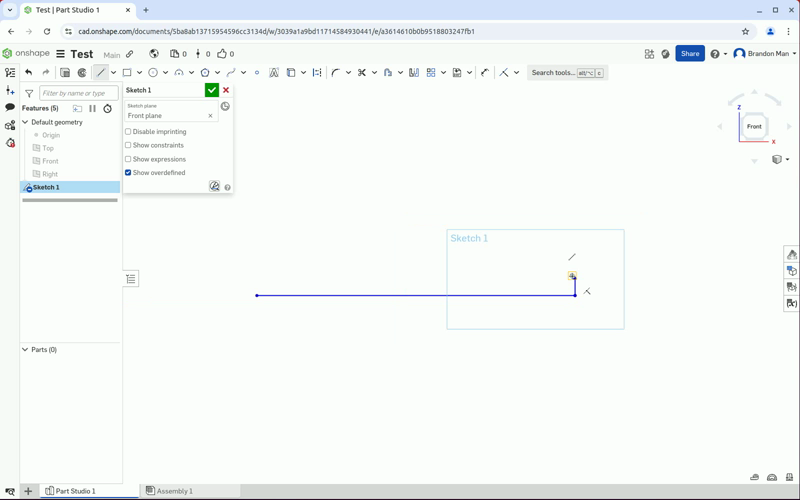
scroll(-6)
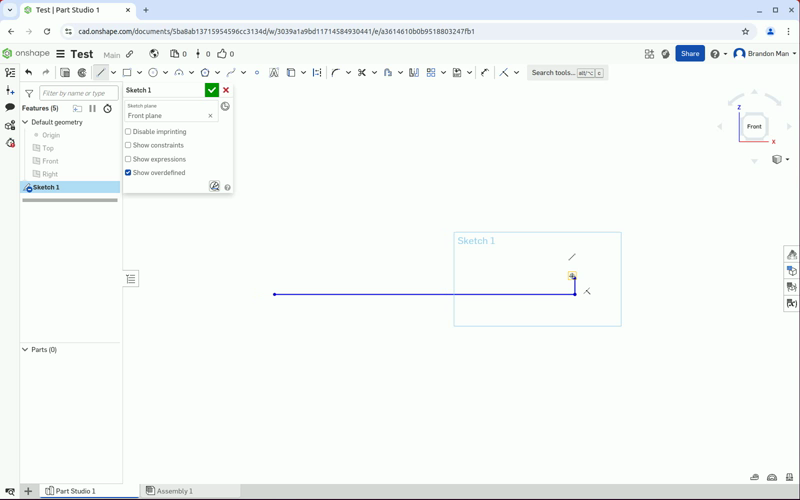
scroll(-6)
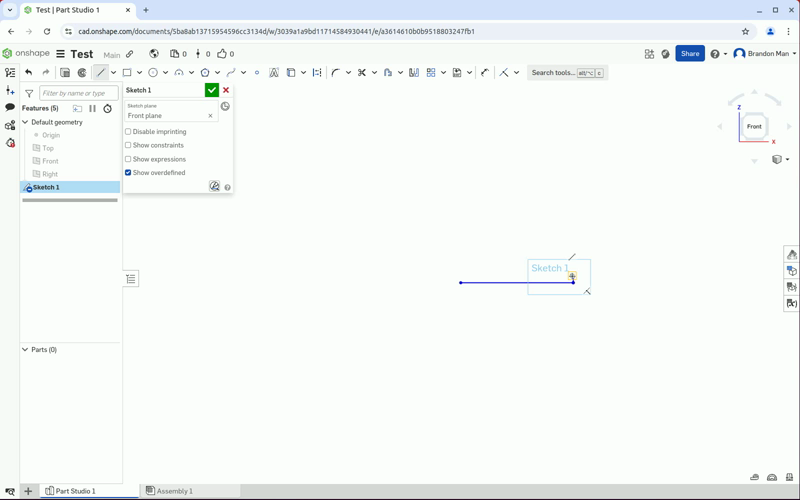
key_down(shift)
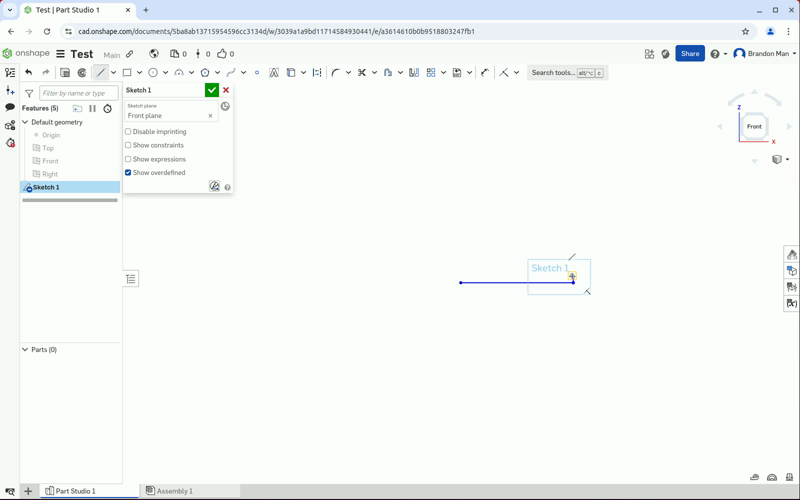
mouse_move(467, 275)
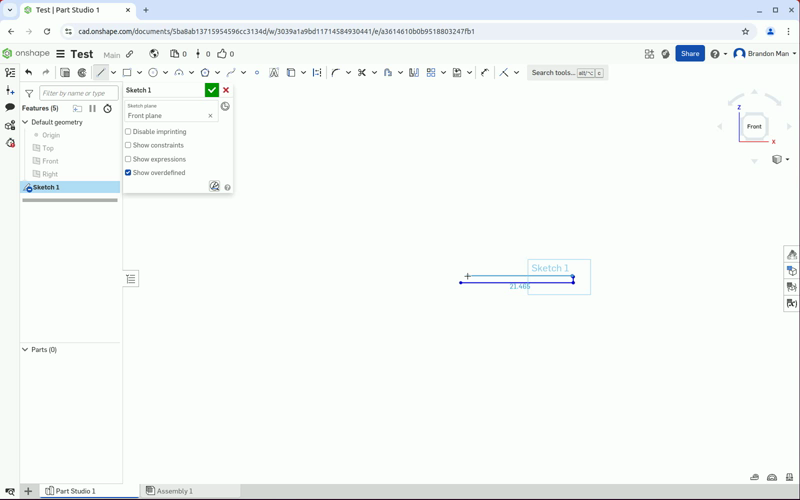
click(467, 275)
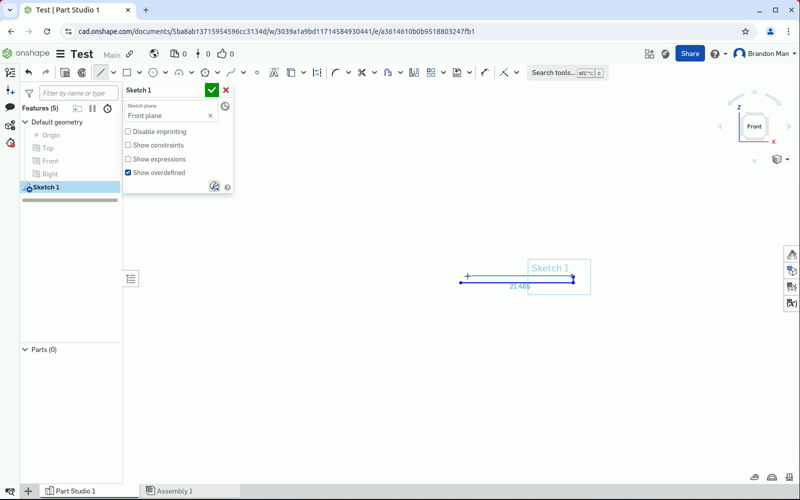
key_up(shift)
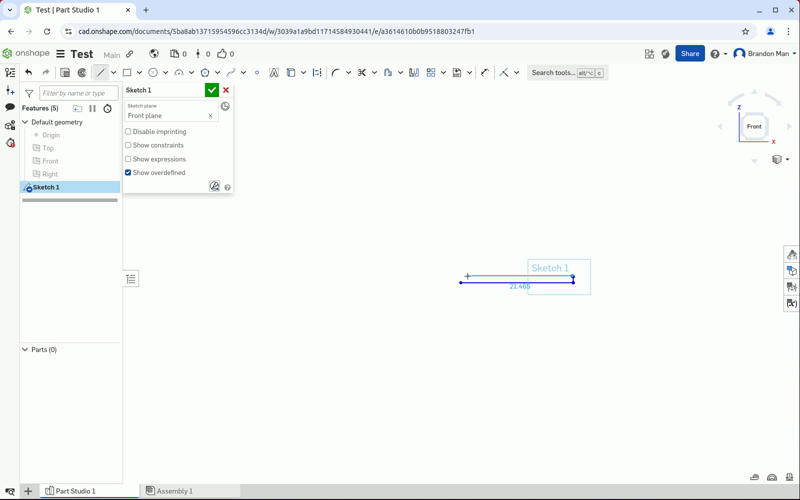
key(esc)
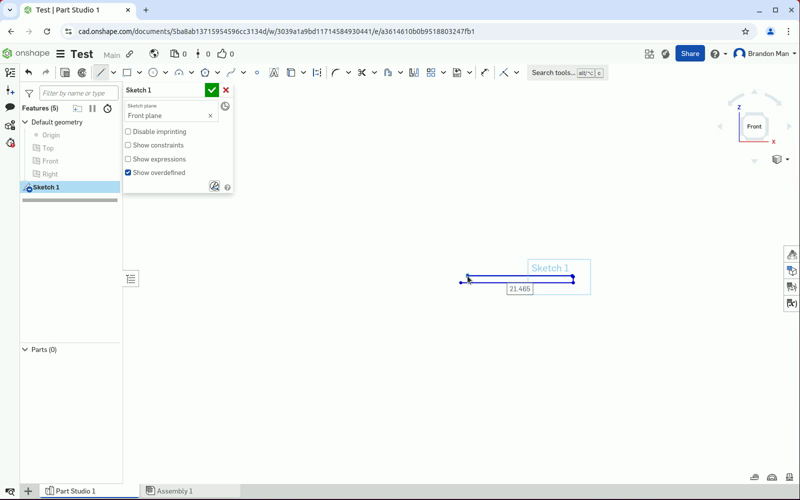
key(a)
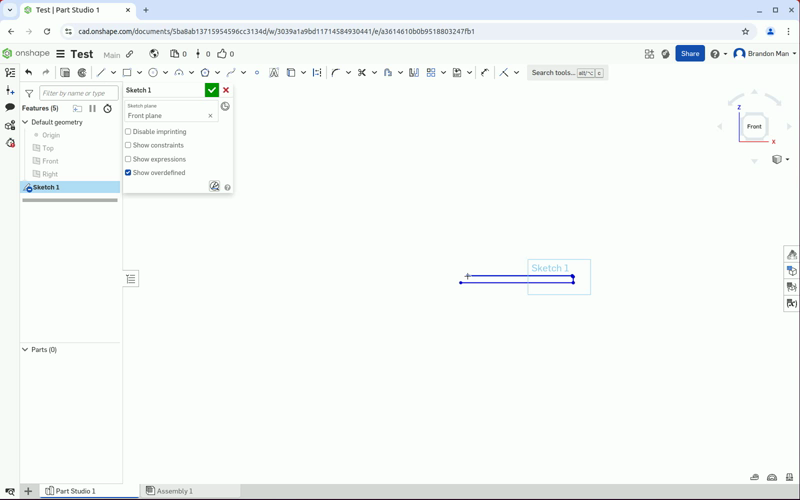
mouse_move(467, 275)
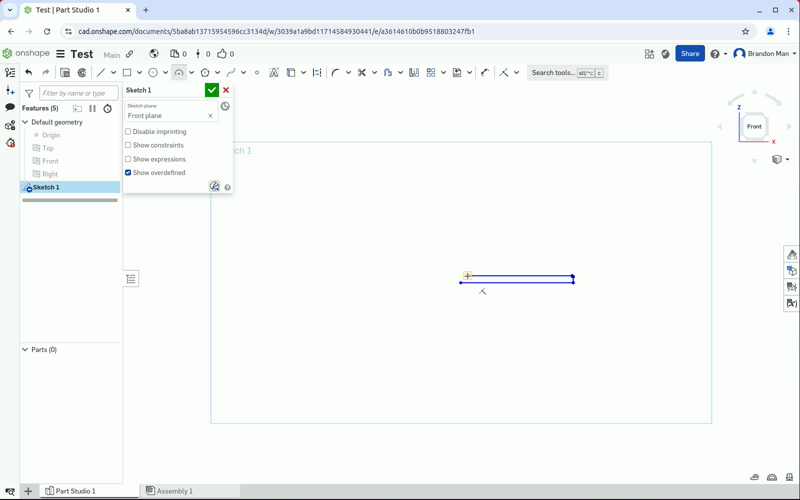
click(467, 275)
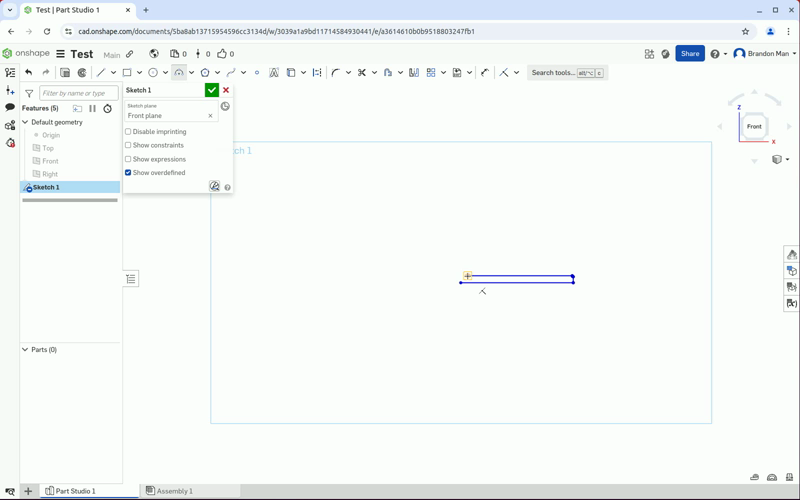
mouse_move(460, 282)
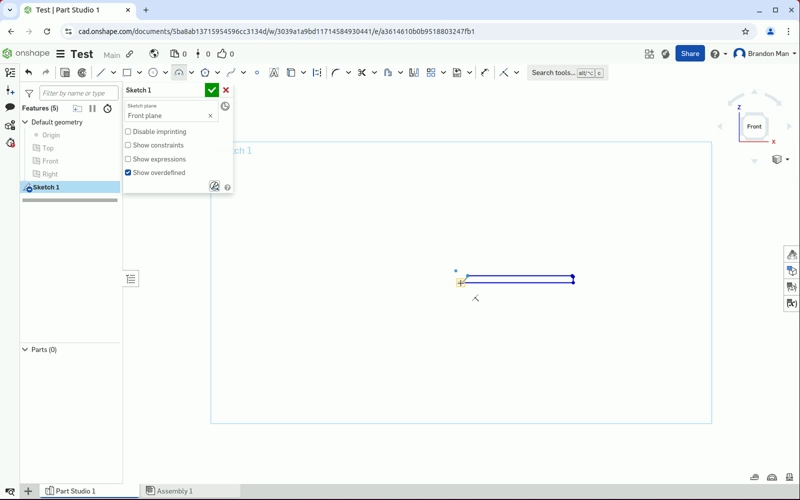
click(460, 282)
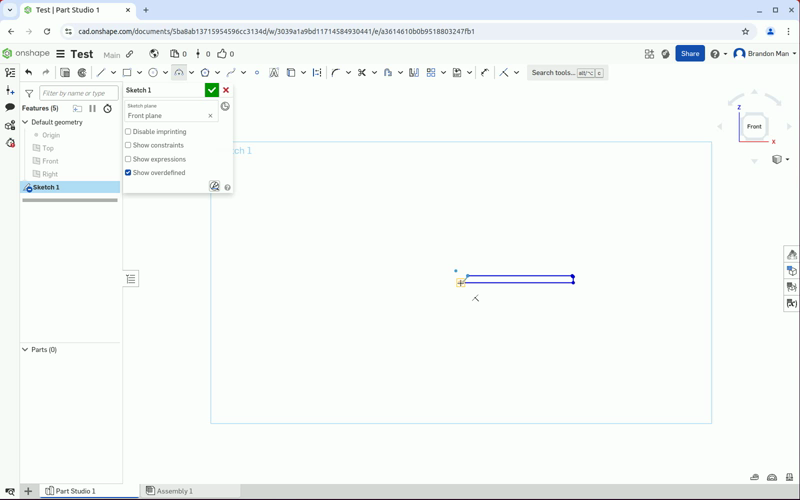
key_down(shift)
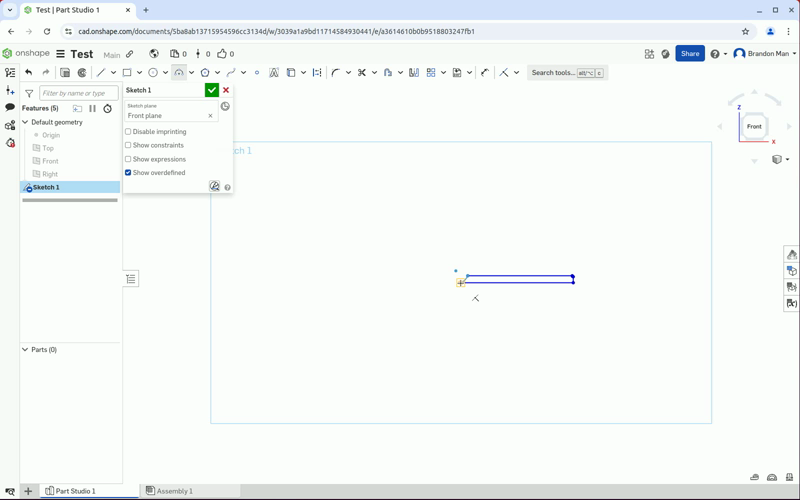
mouse_move(462, 277)
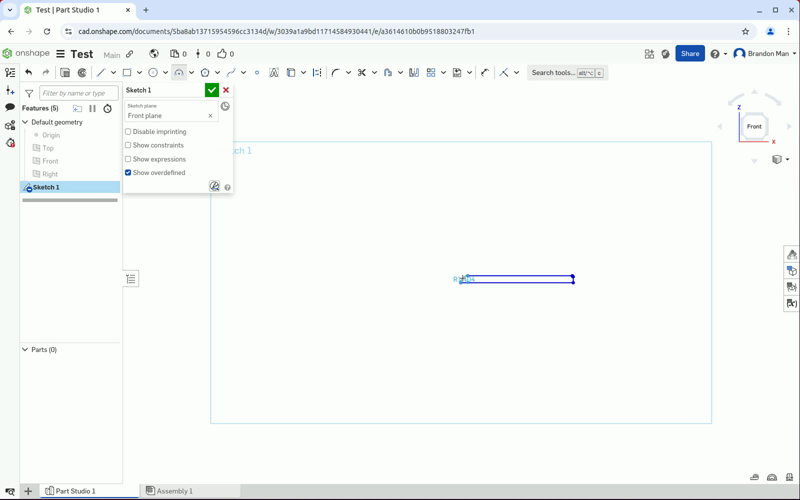
click(462, 277)
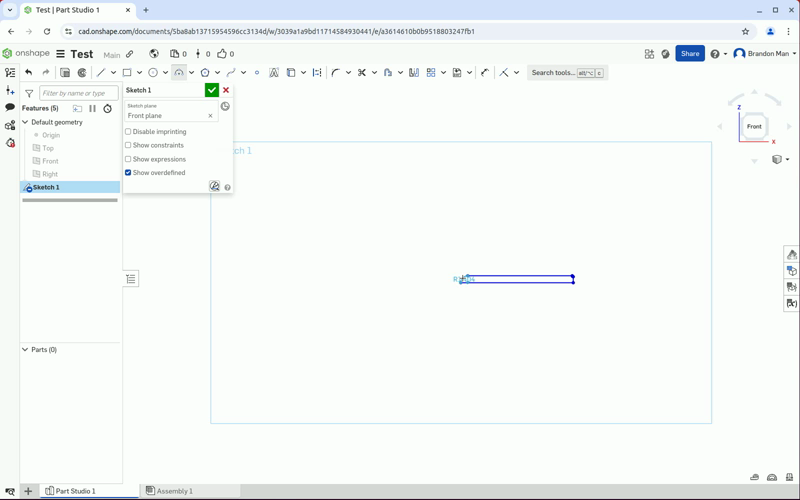
key_up(shift)
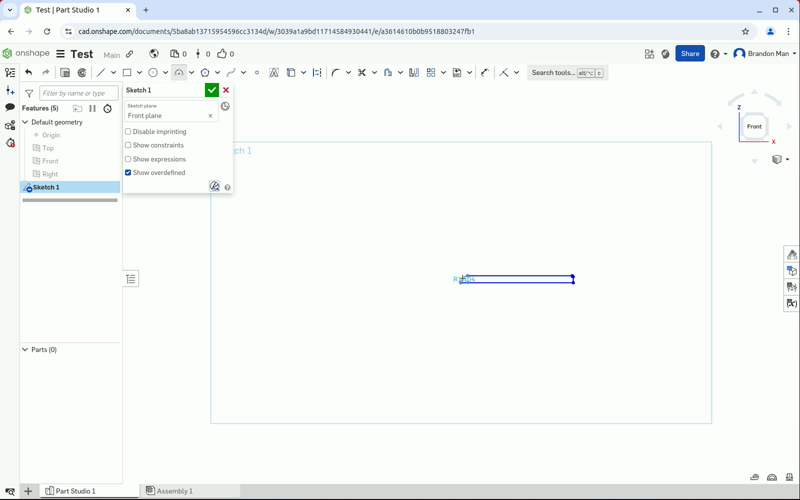
key(esc)
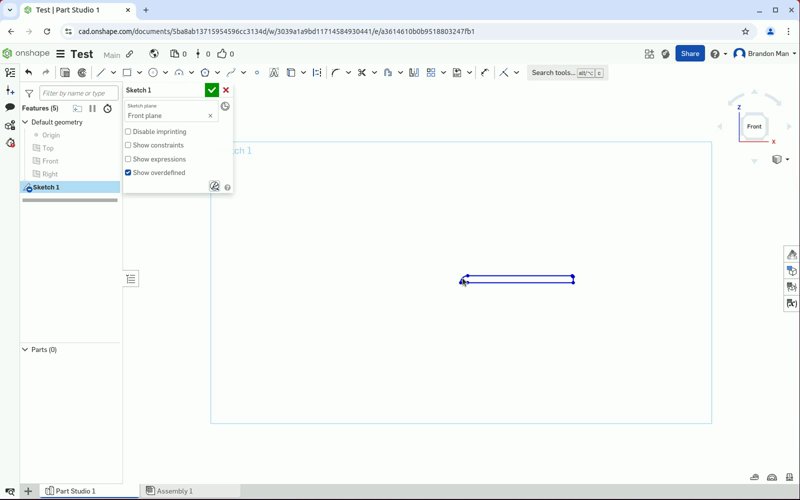
mouse_move(472, 277)
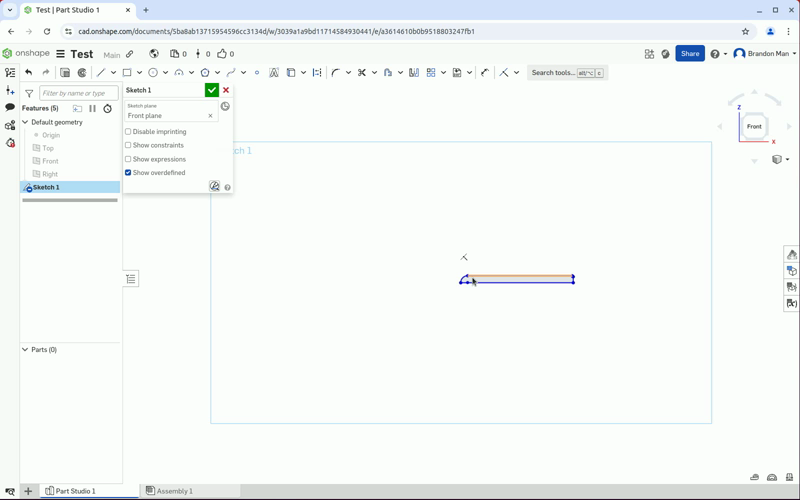
scroll(6)
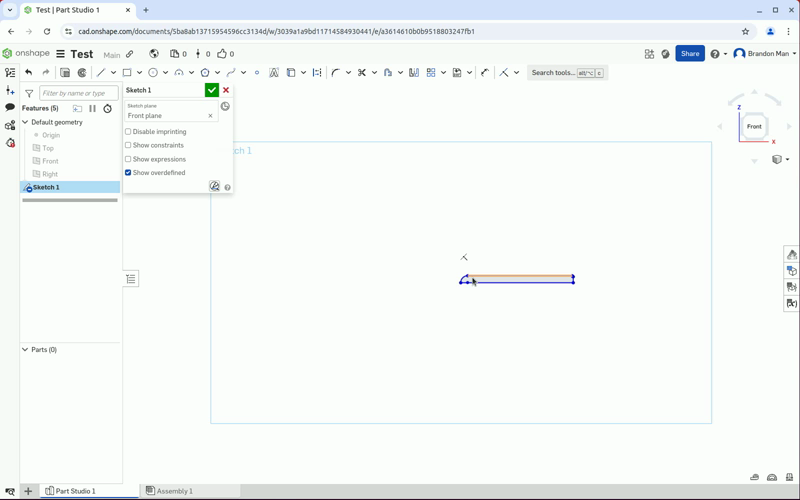
scroll(6)
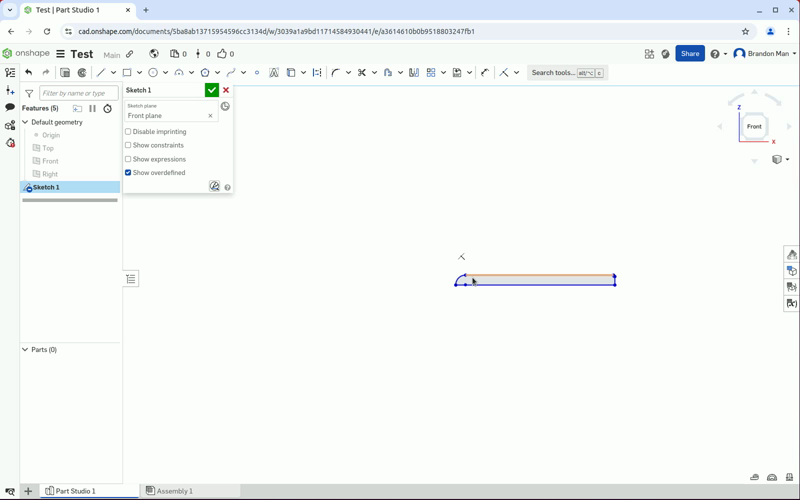
scroll(6)
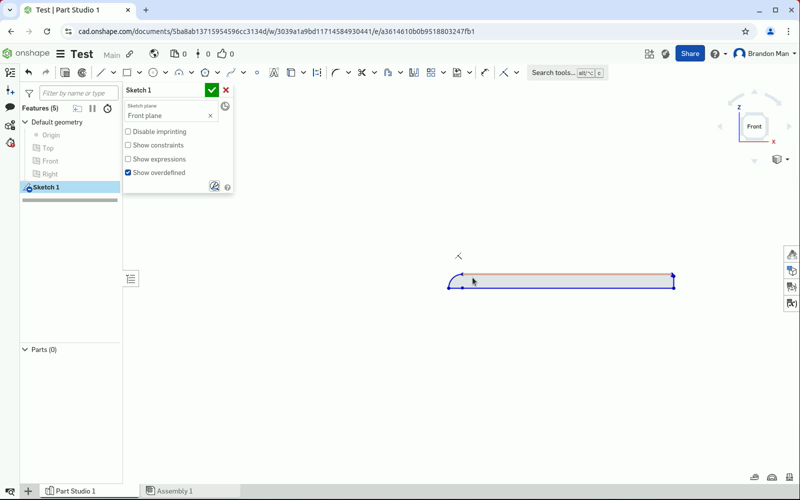
scroll(6)
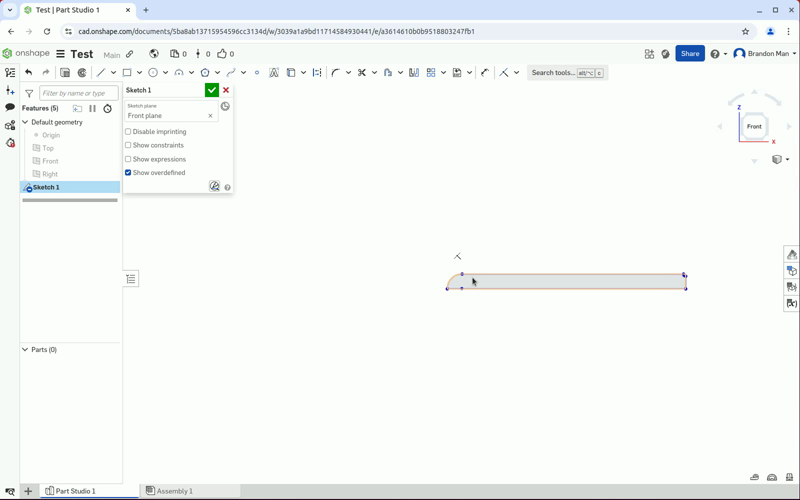
scroll(6)
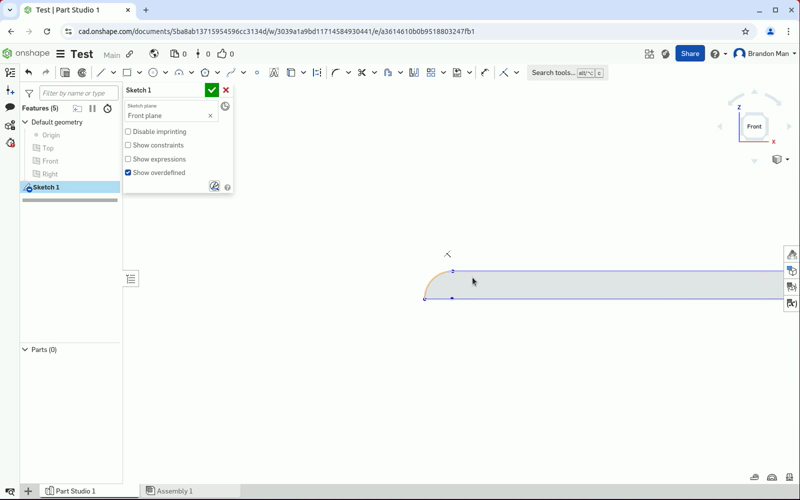
scroll(6)
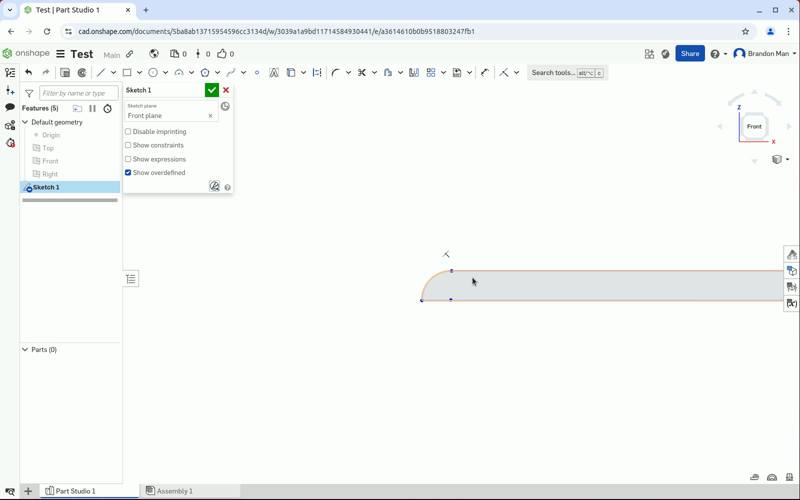
scroll(6)
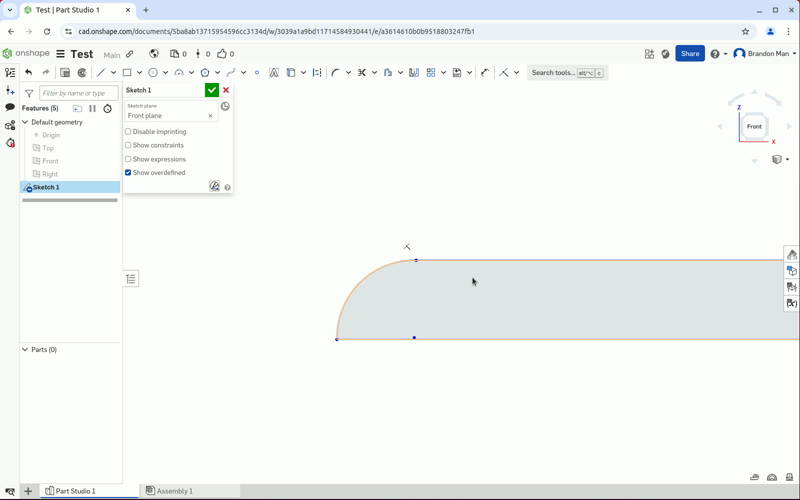
click(472, 277)
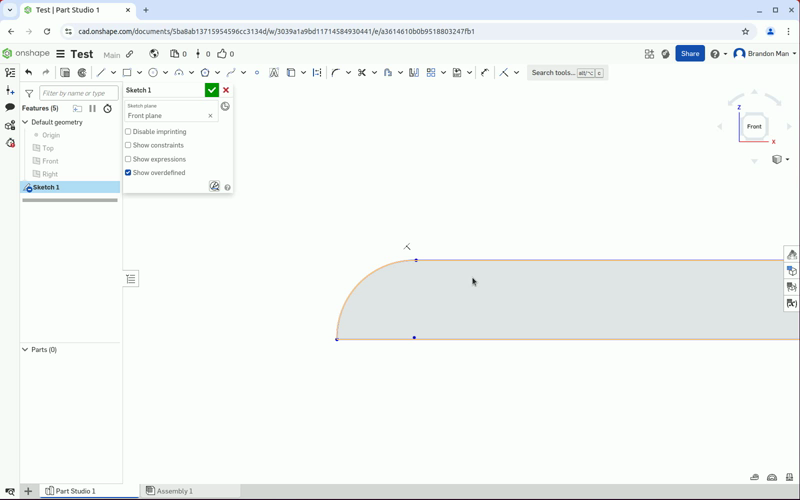
scroll(-6)
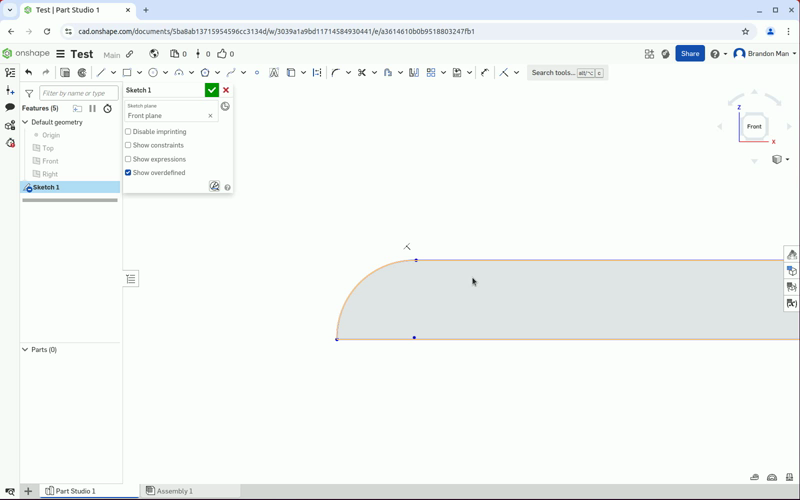
scroll(-6)
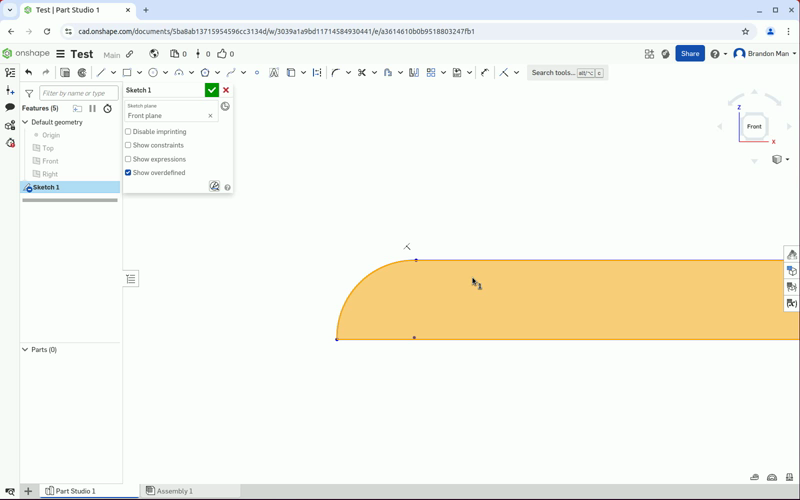
scroll(-6)
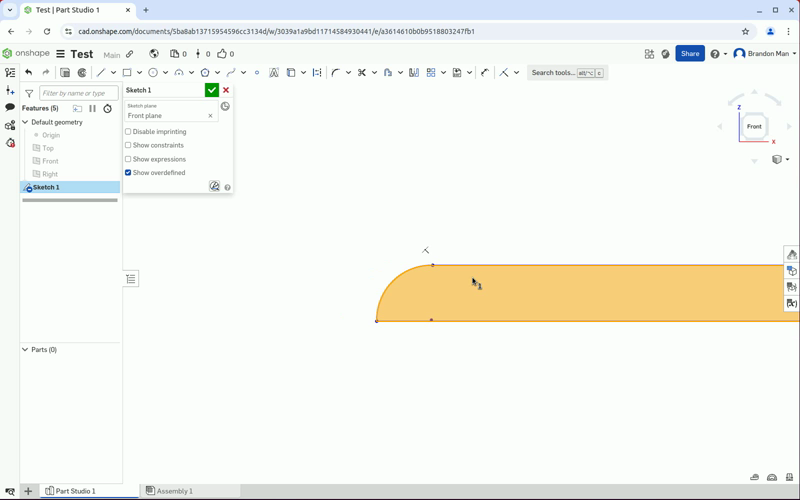
scroll(-6)
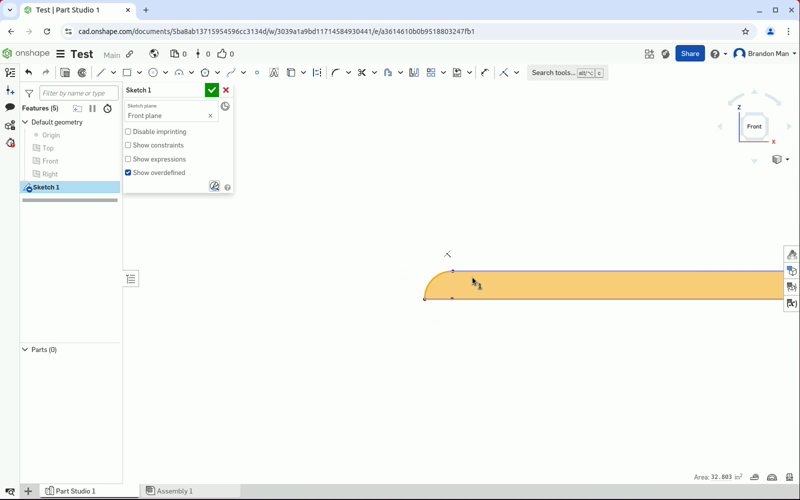
scroll(-6)
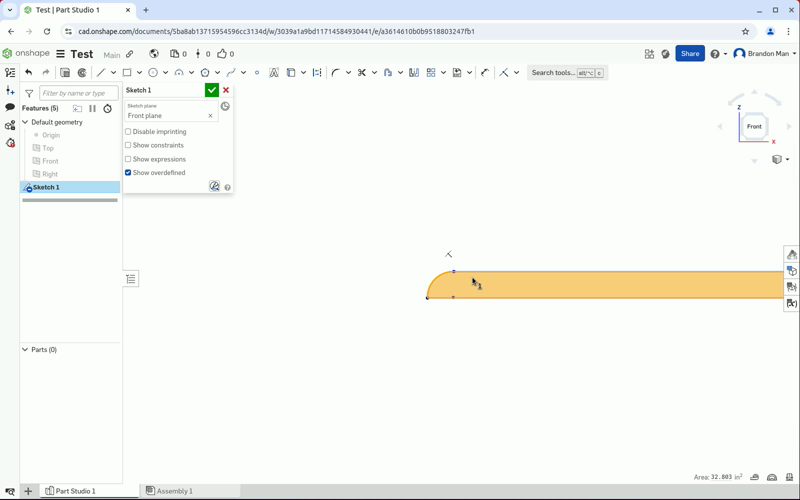
scroll(-6)
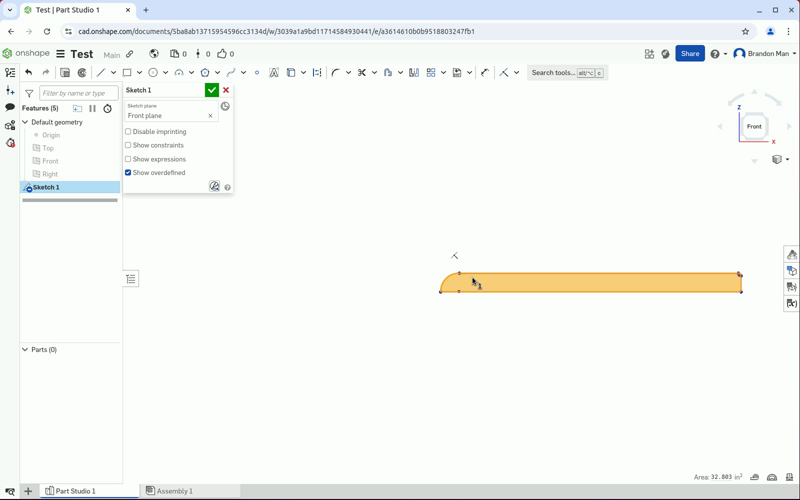
scroll(-6)
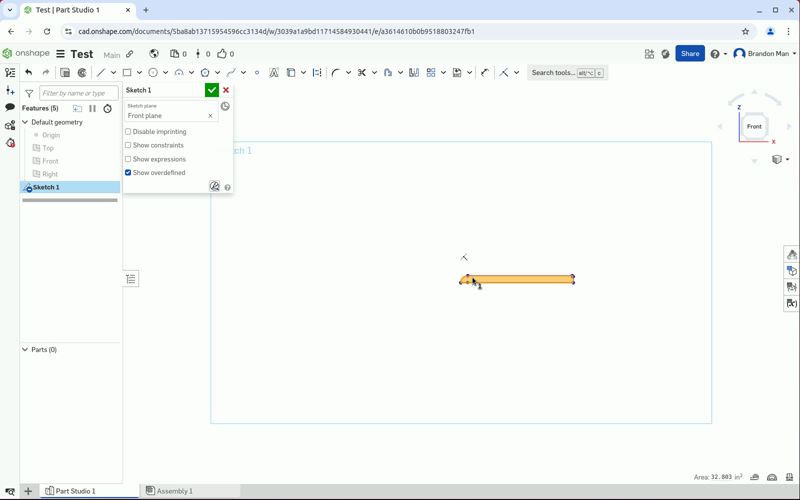
mouse_move(73, 352)
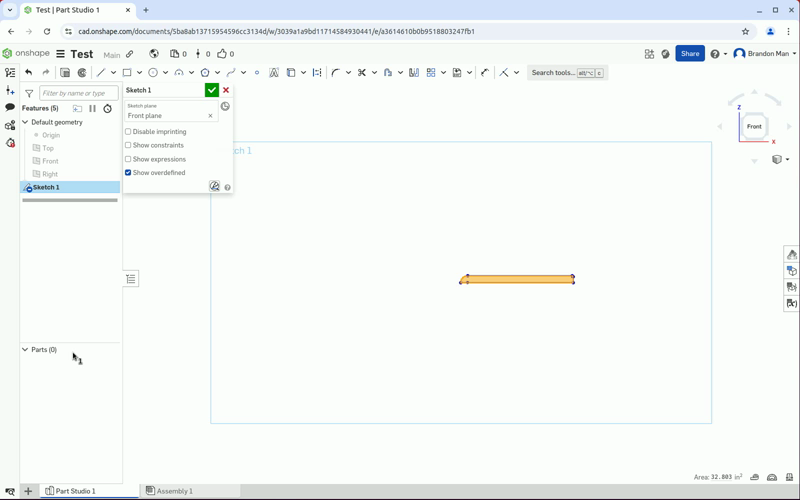
key(shift+y)
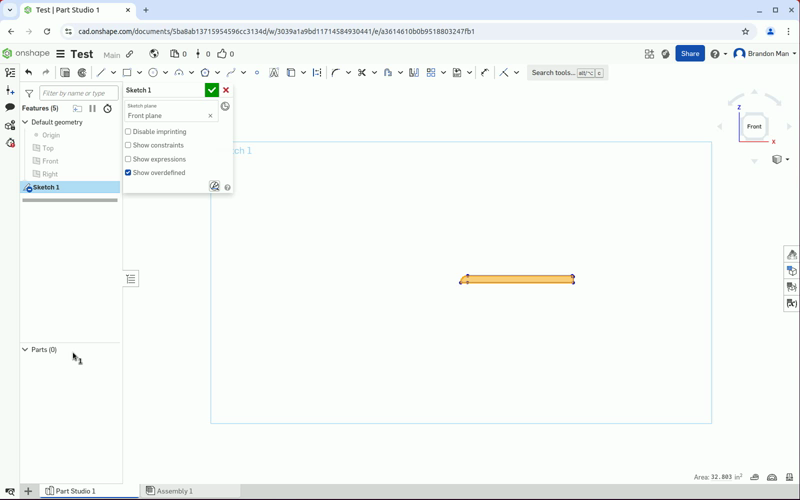
key(shift+e)
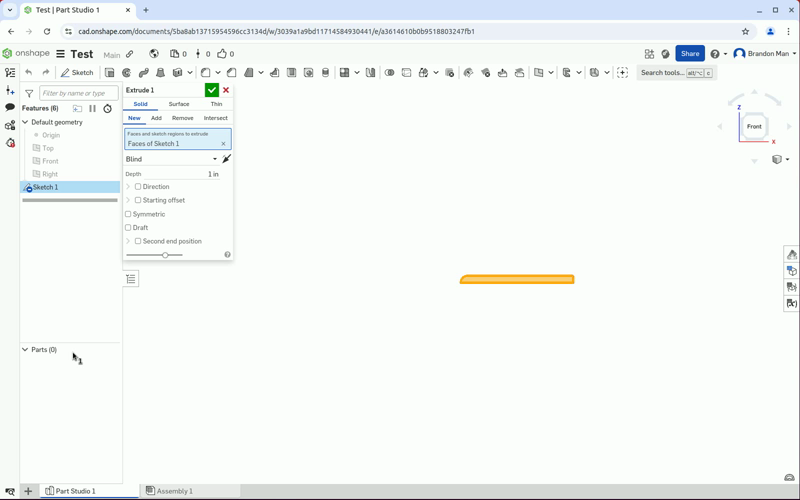
mouse_move(143, 106)
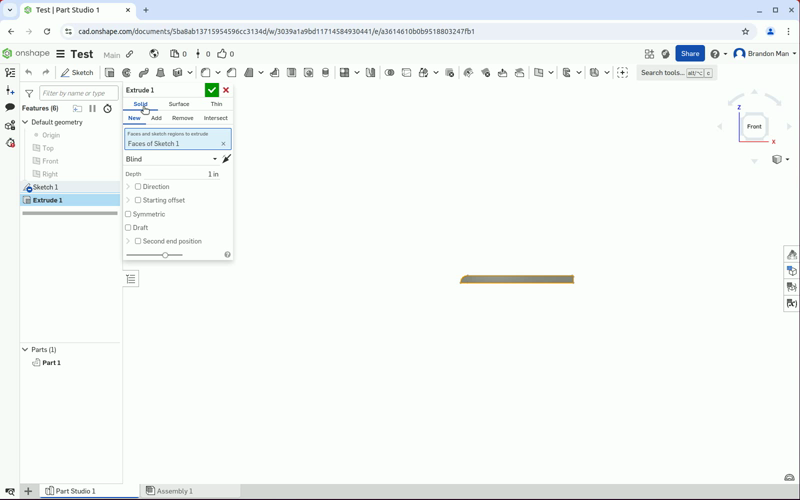
click(143, 106)
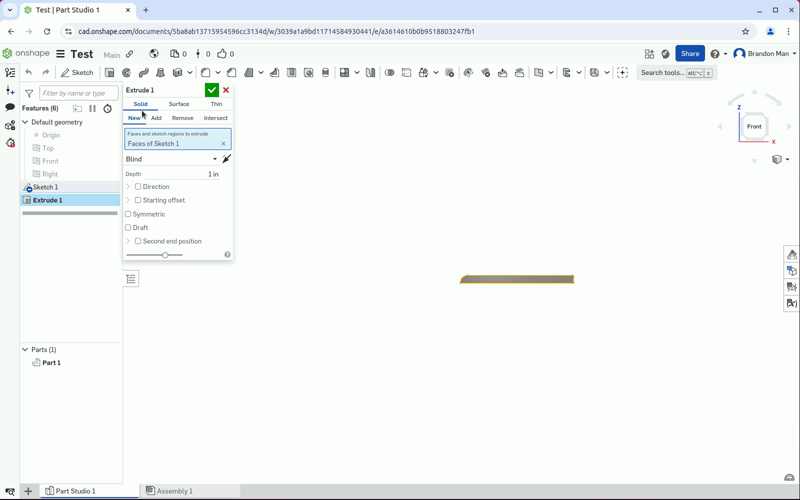
mouse_move(137, 120)
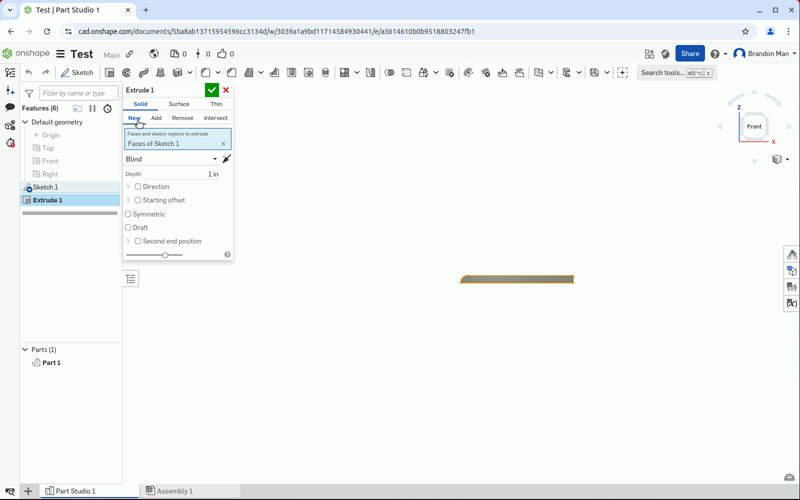
click(137, 120)
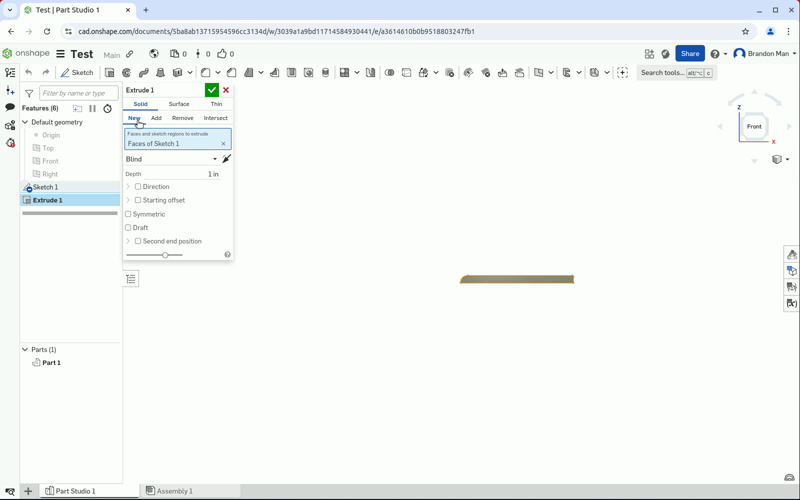
key(tab, 4)
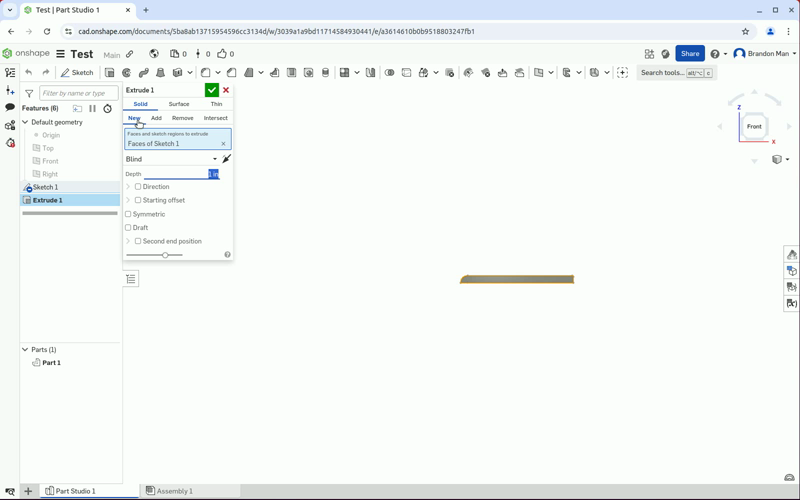
text(-0.482)
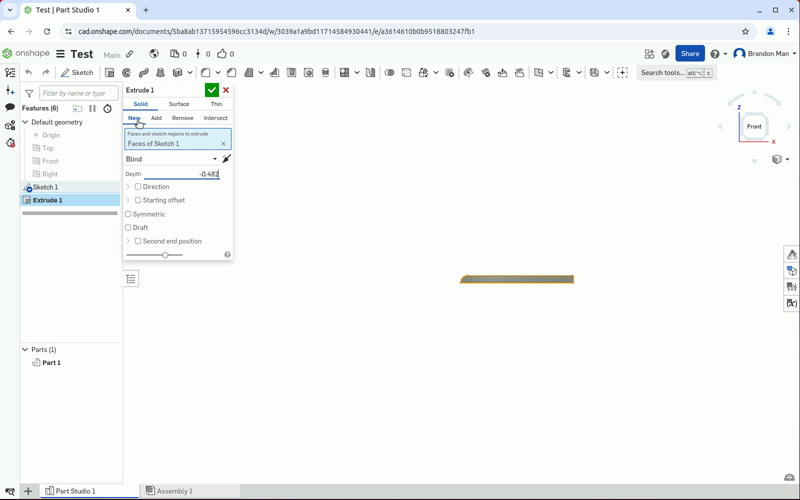
key(tab, 3)
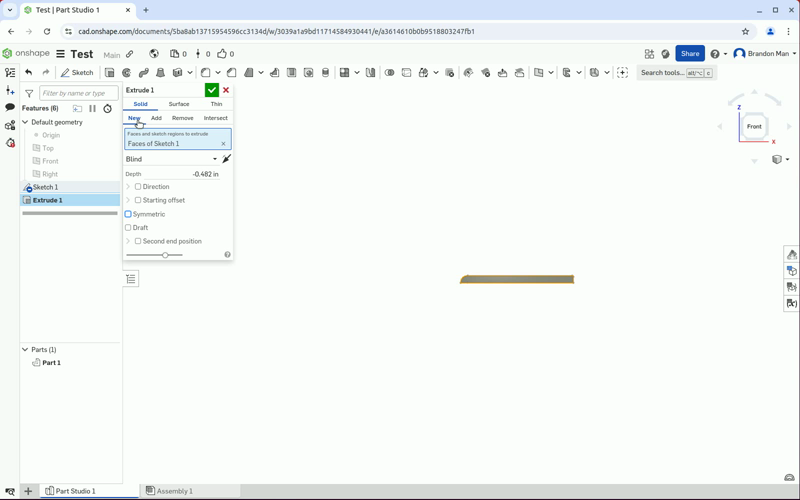
key(space)
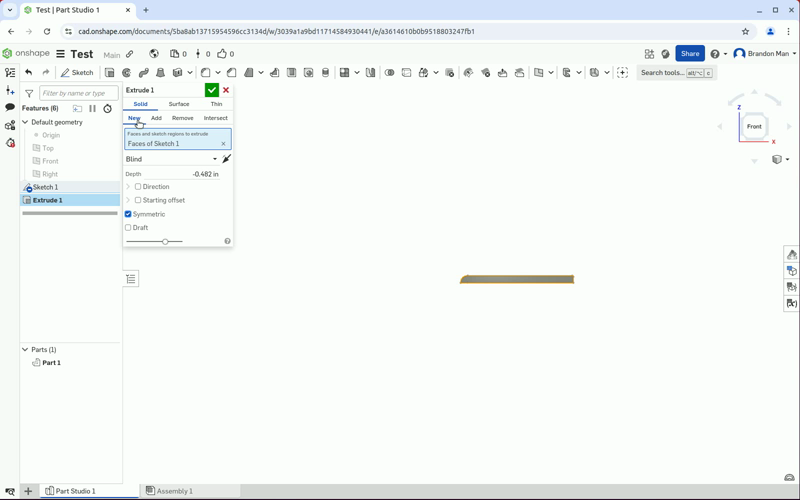
key(enter)
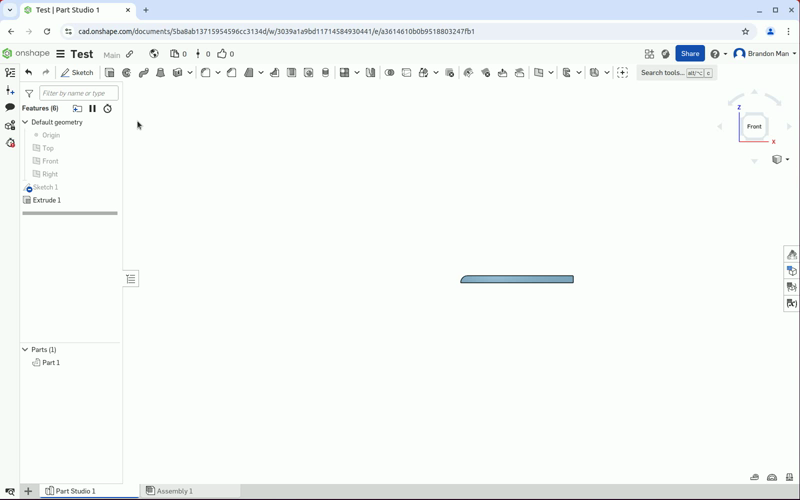
key(shift+h)
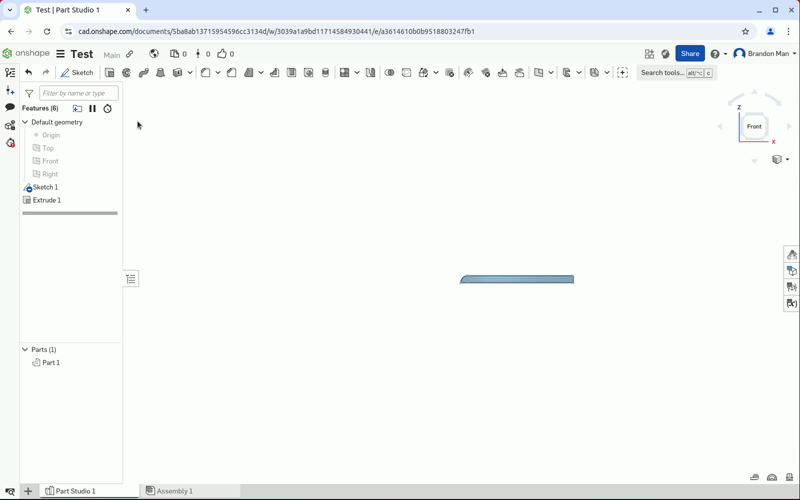
key(shift+h)
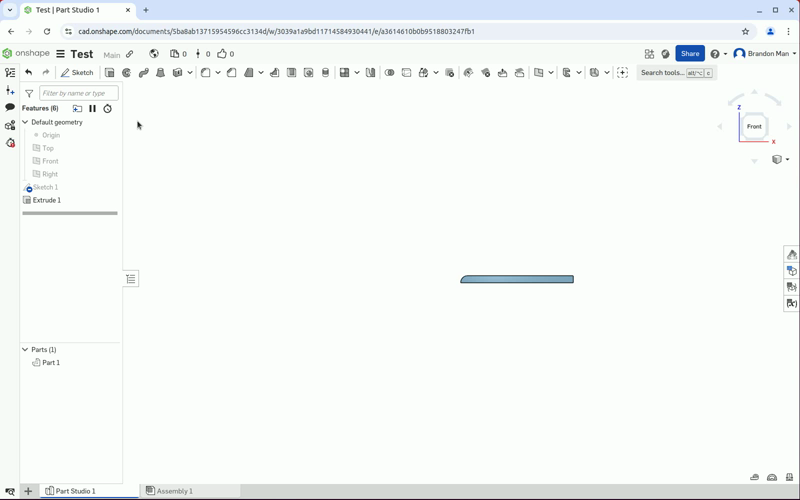
mouse_move(73, 189)
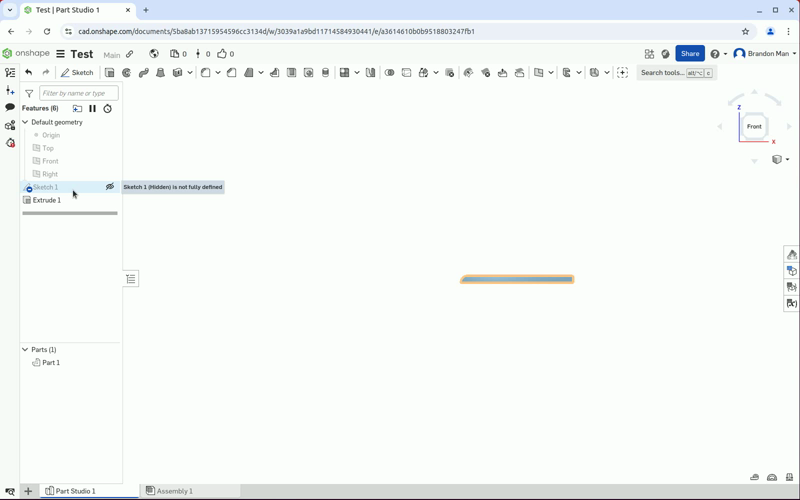
click(73, 189)
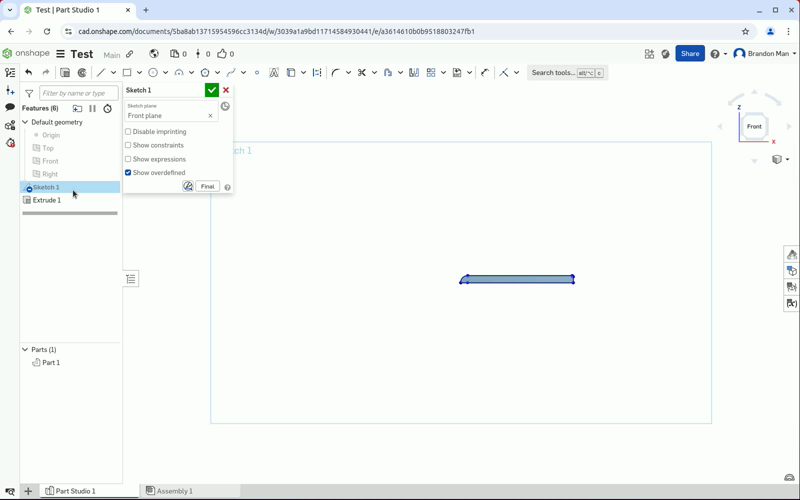
mouse_move(229, 92)
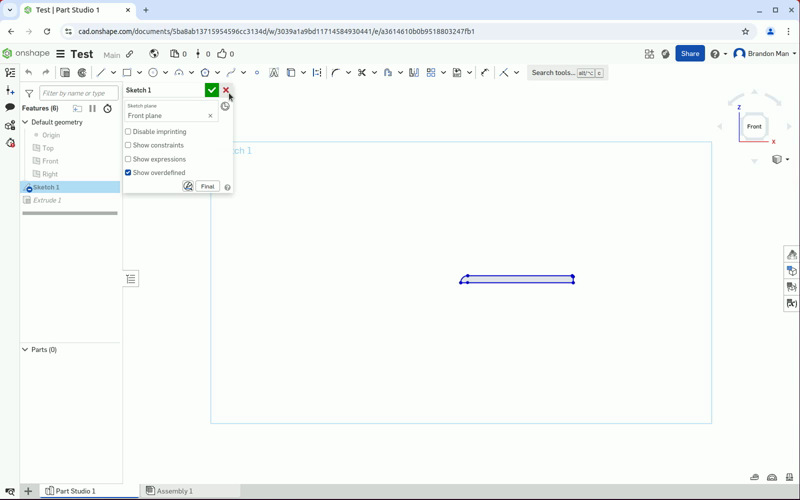
click(229, 92)
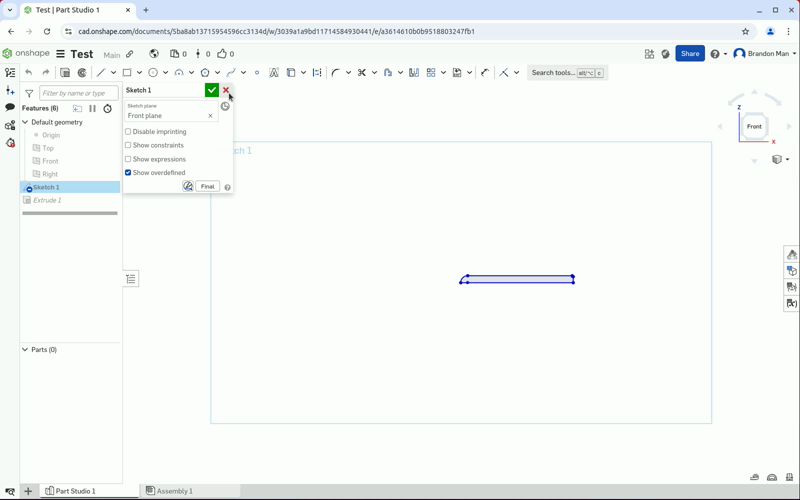
key(shift+s)
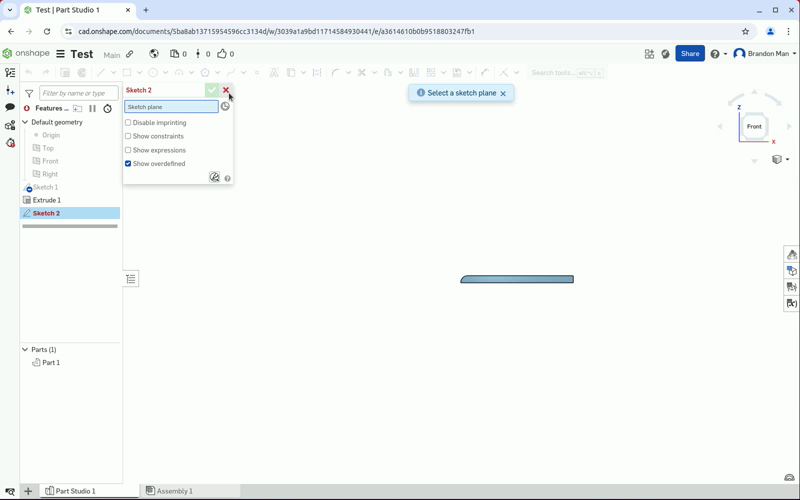
mouse_move(73, 163)
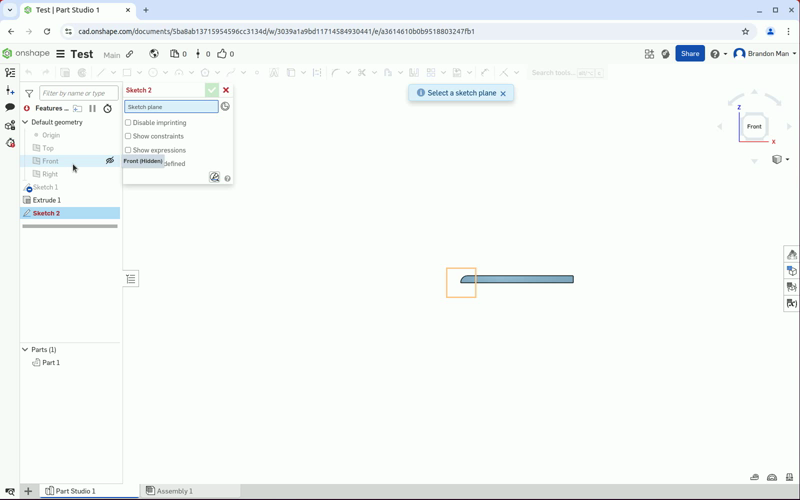
click(73, 163)
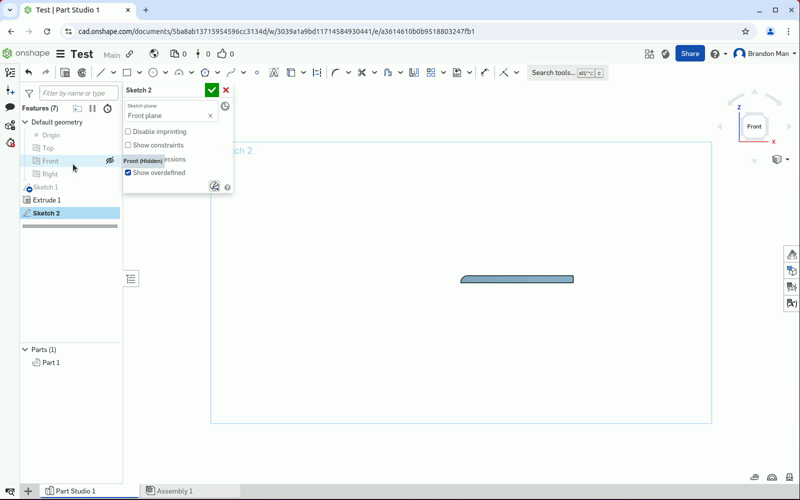
mouse_move(73, 352)
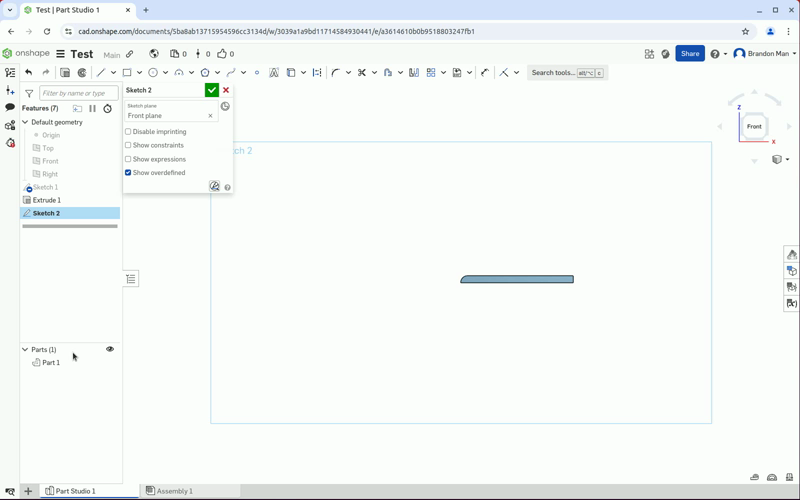
key(y)
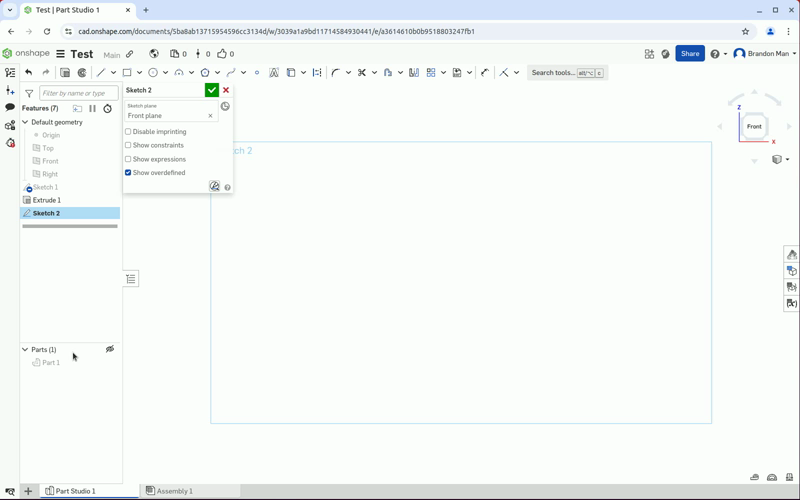
key(a)
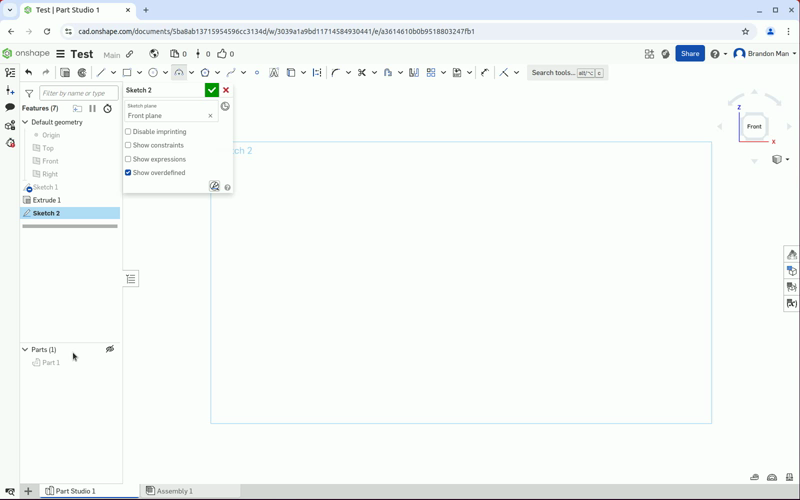
key_down(shift)
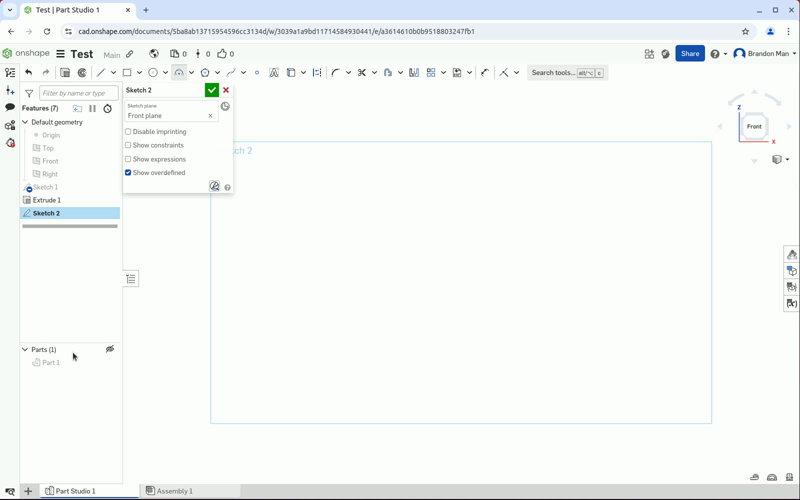
mouse_move(460, 313)
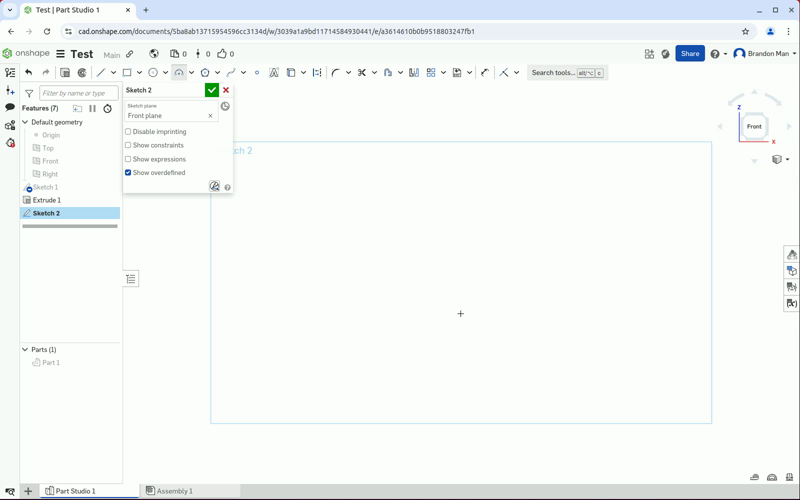
click(460, 313)
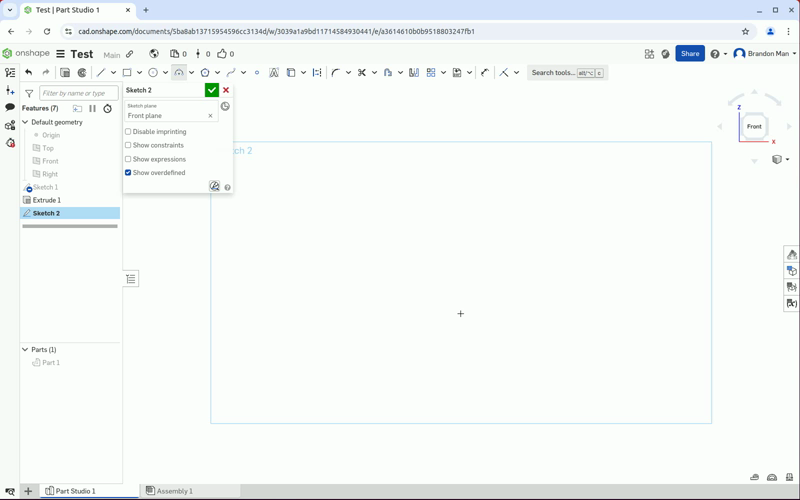
key_up(shift)
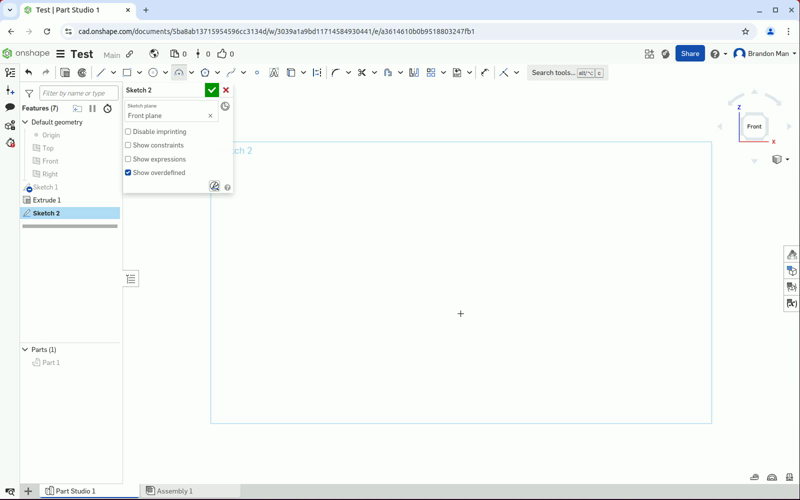
key_down(shift)
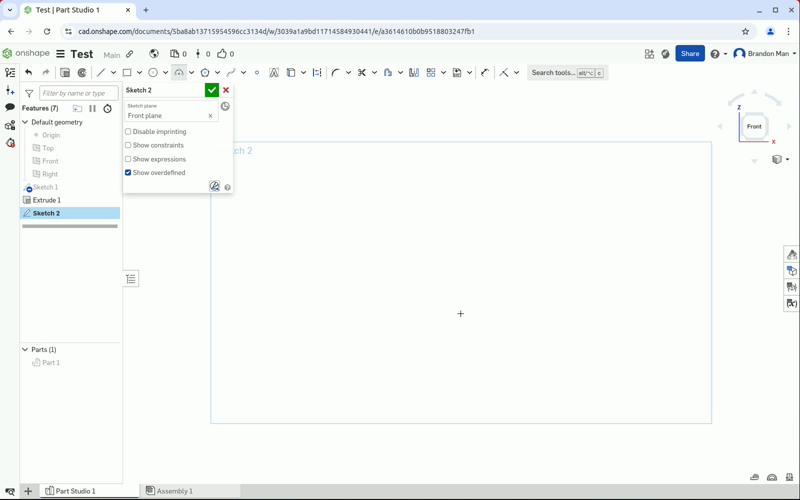
mouse_move(466, 320)
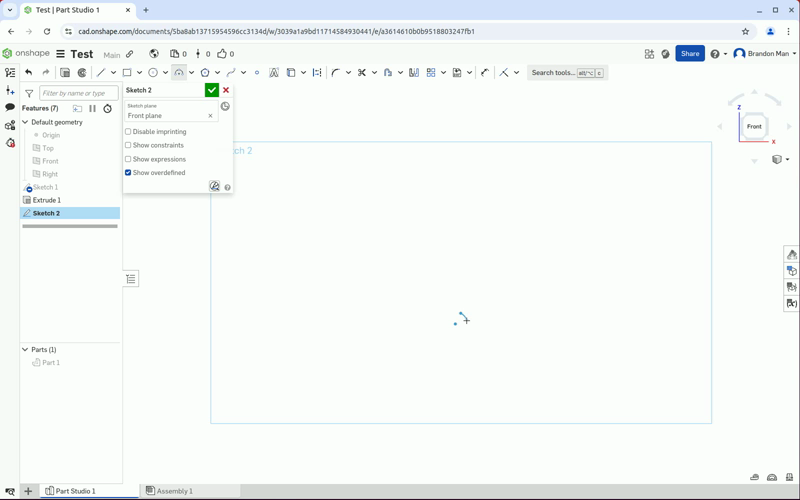
click(466, 320)
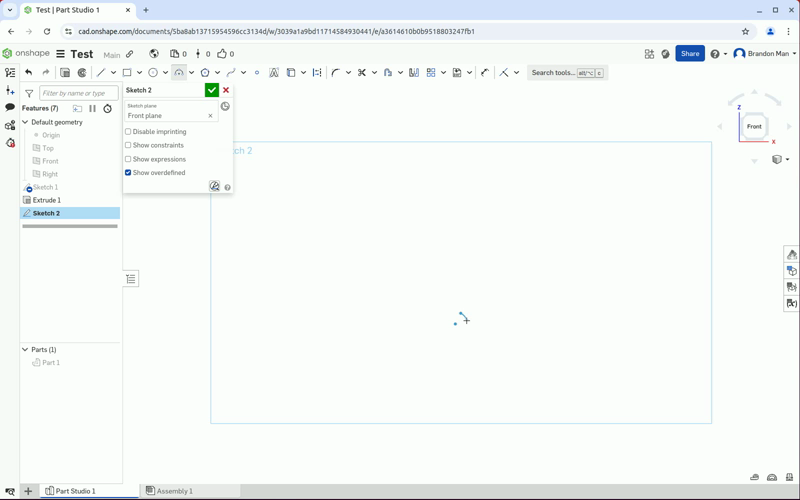
mouse_move(462, 318)
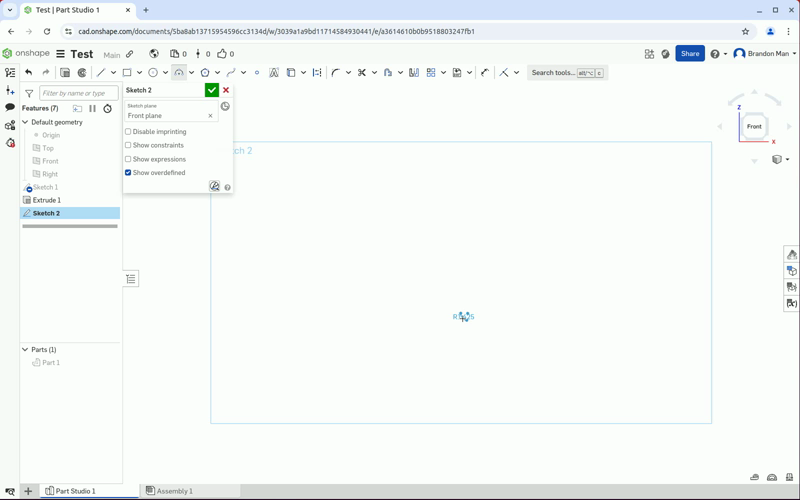
click(462, 318)
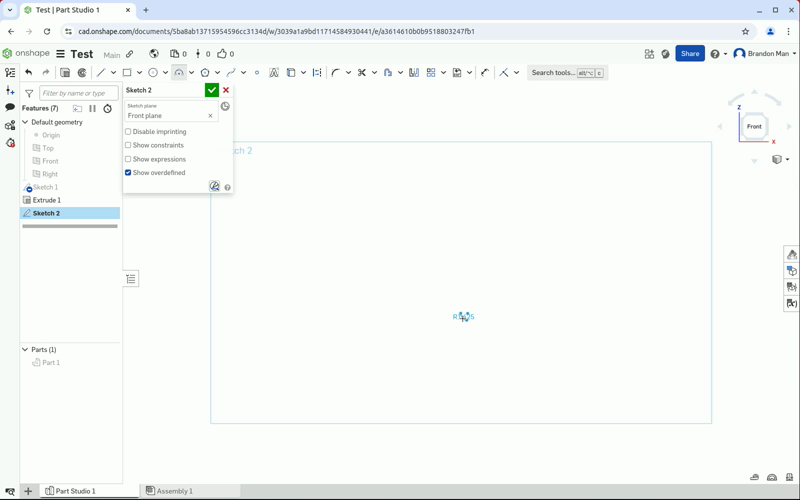
key_up(shift)
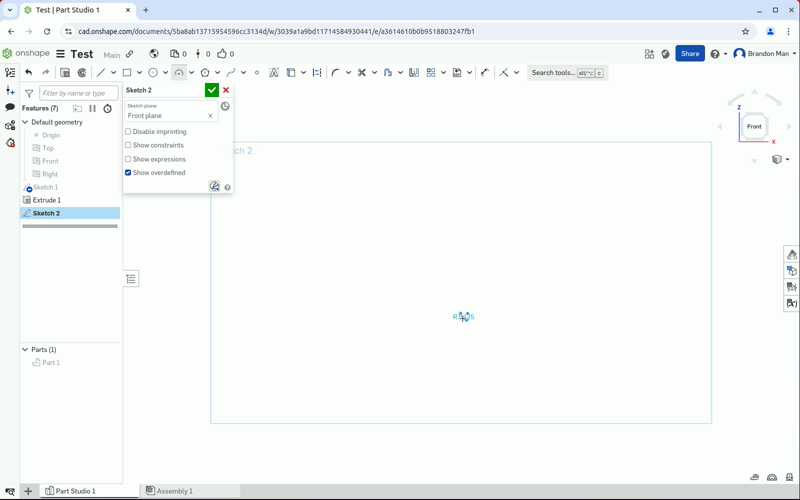
key(esc)
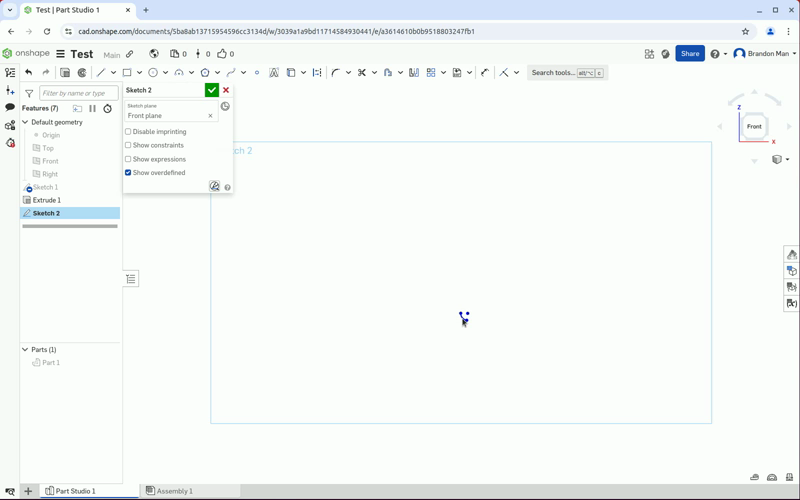
key(l)
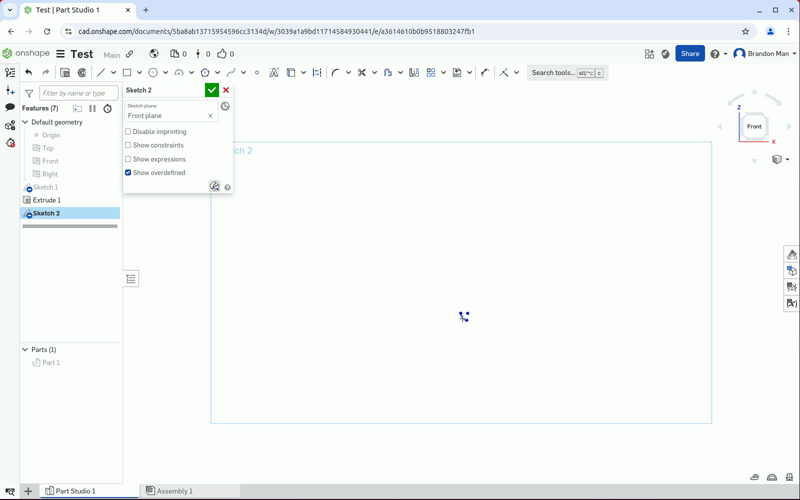
mouse_move(466, 320)
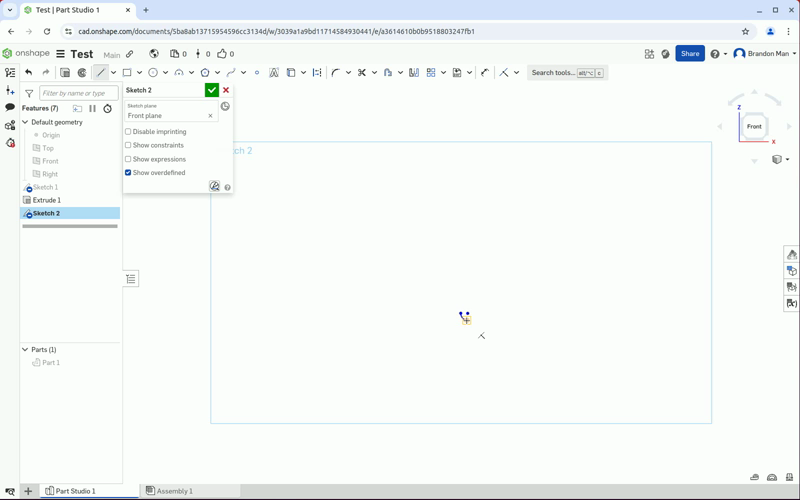
click(466, 320)
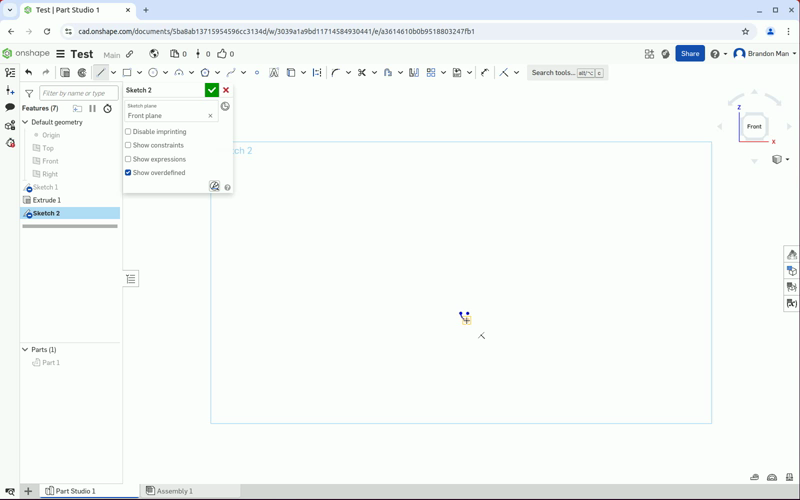
key_down(shift)
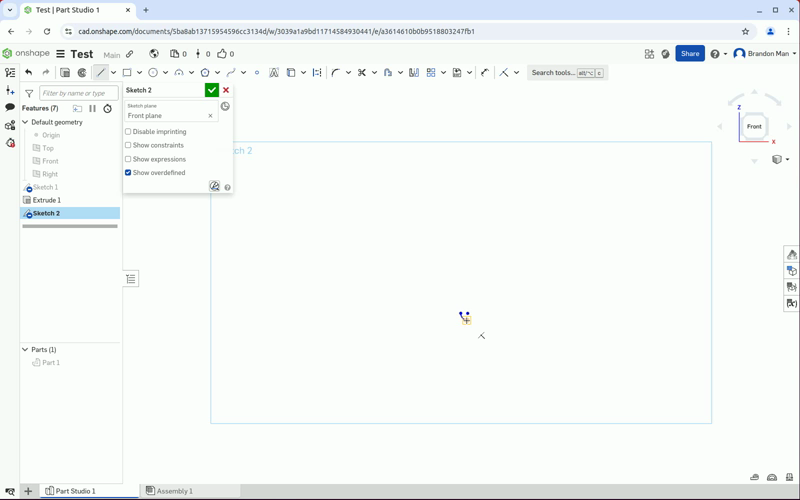
mouse_move(553, 335)
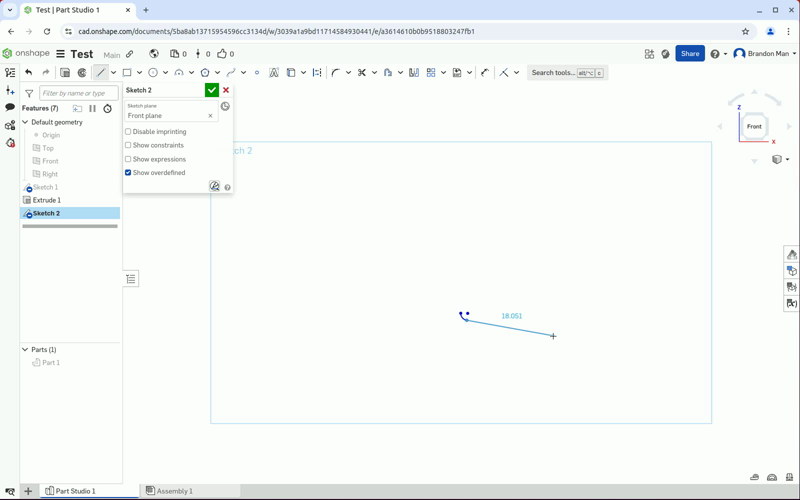
click(553, 335)
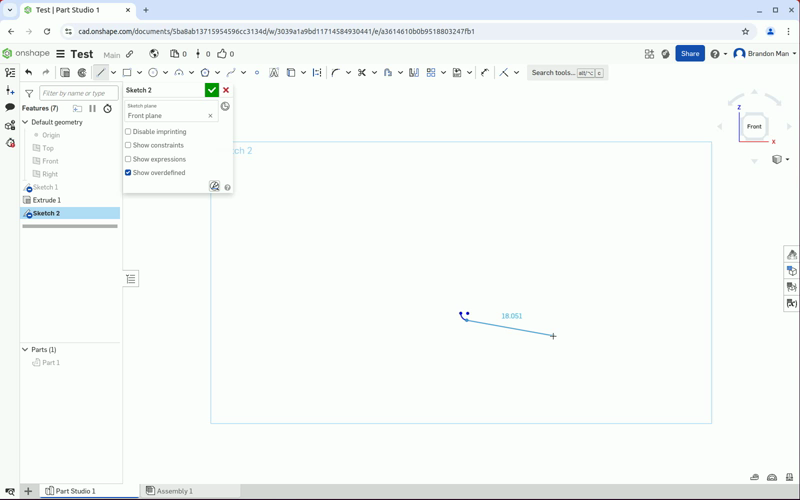
key_up(shift)
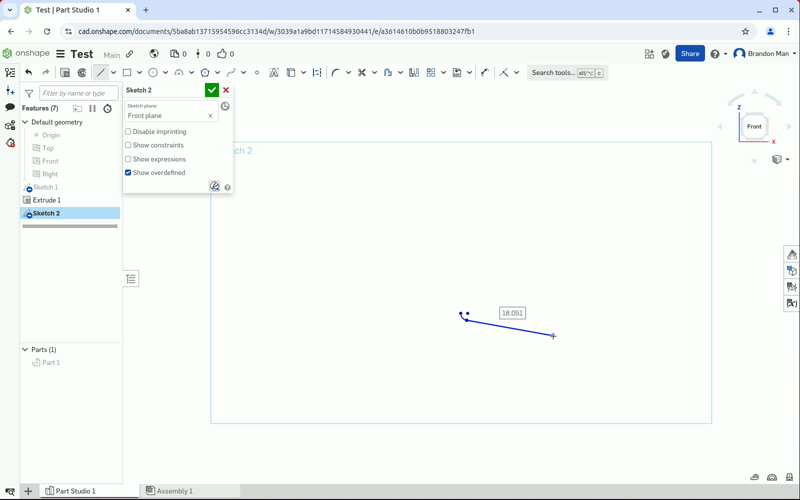
key(esc)
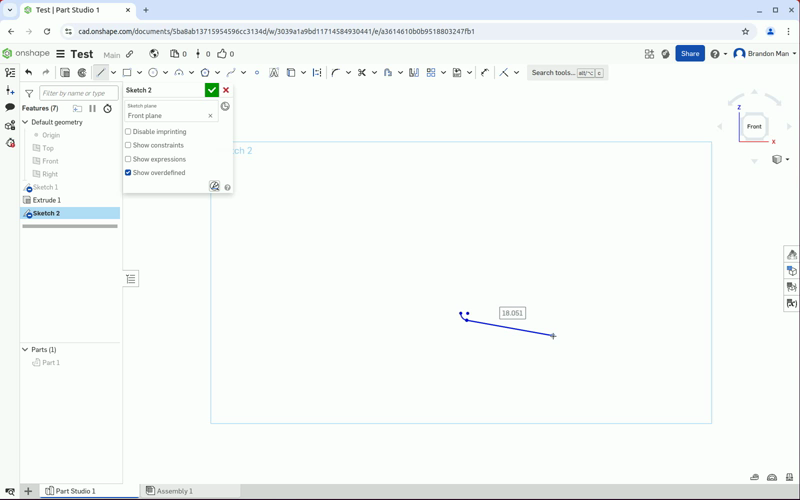
key(a)
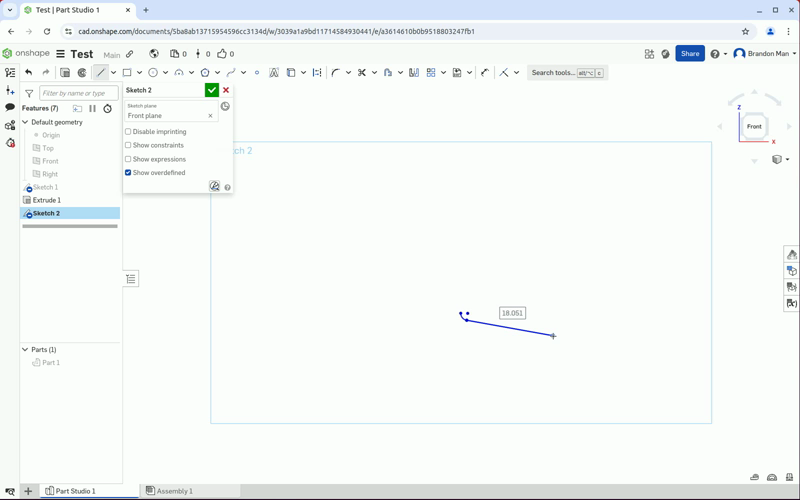
mouse_move(553, 335)
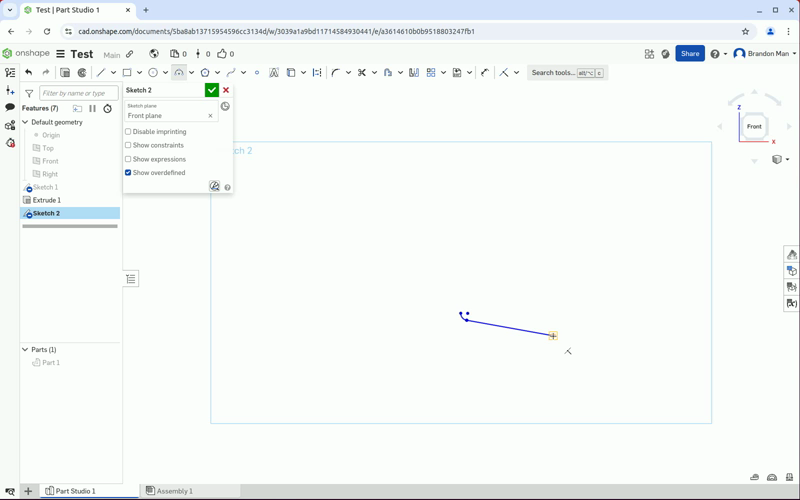
click(553, 335)
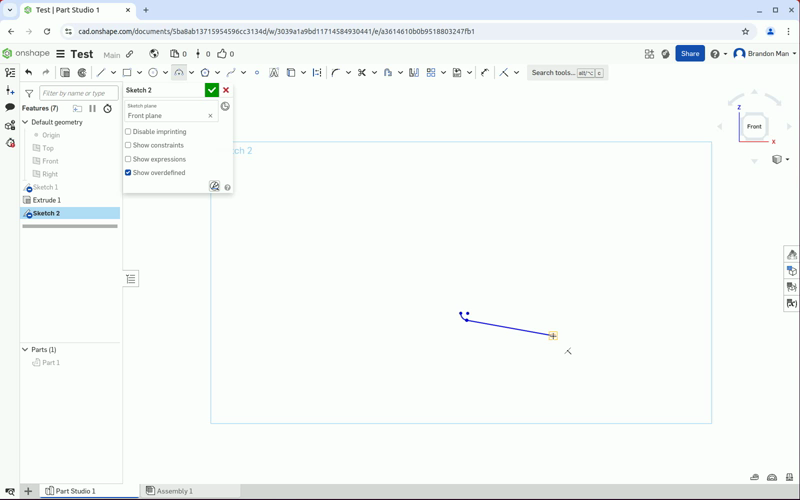
key_down(shift)
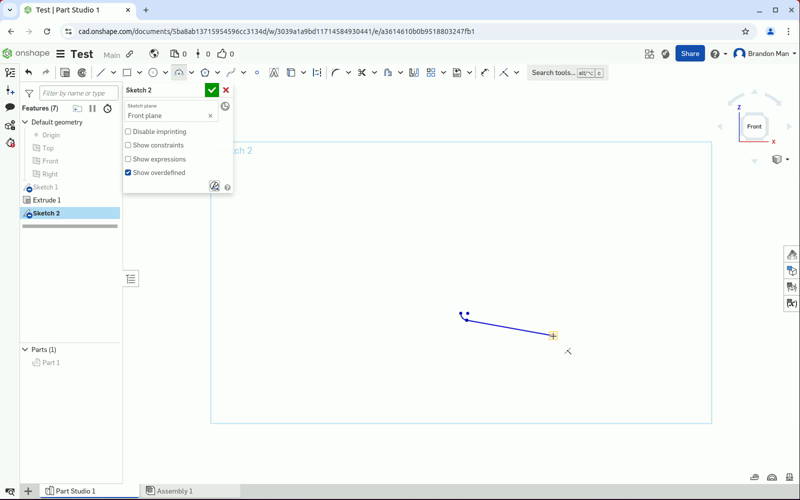
mouse_move(554, 334)
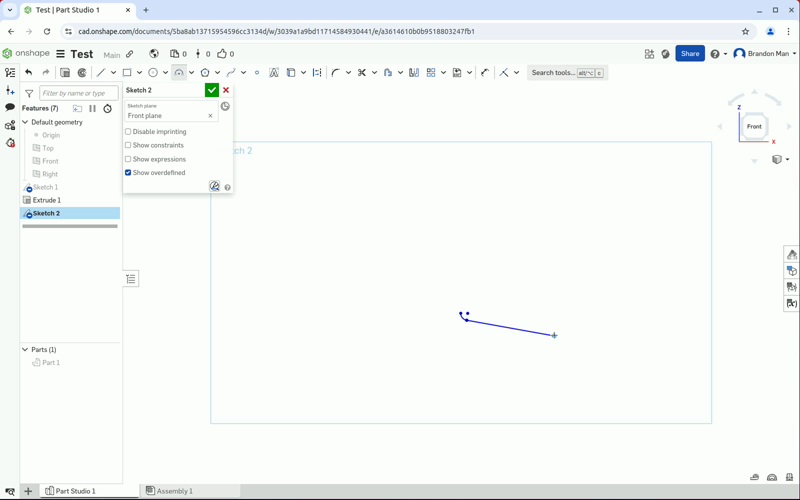
scroll(6)
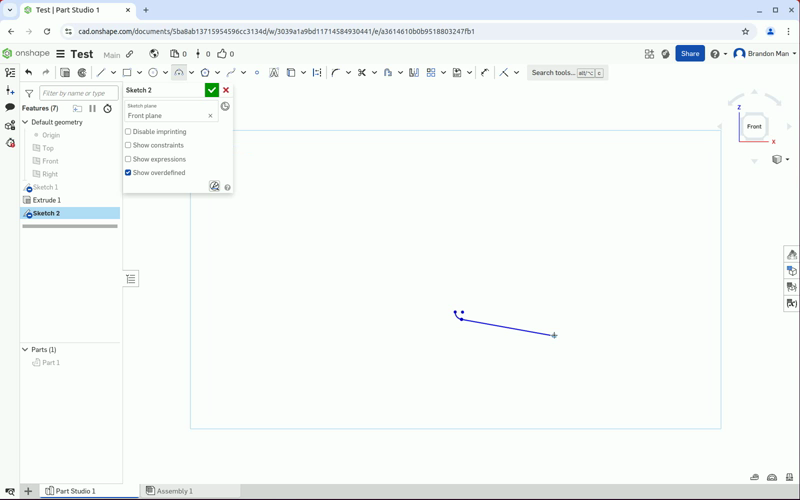
scroll(6)
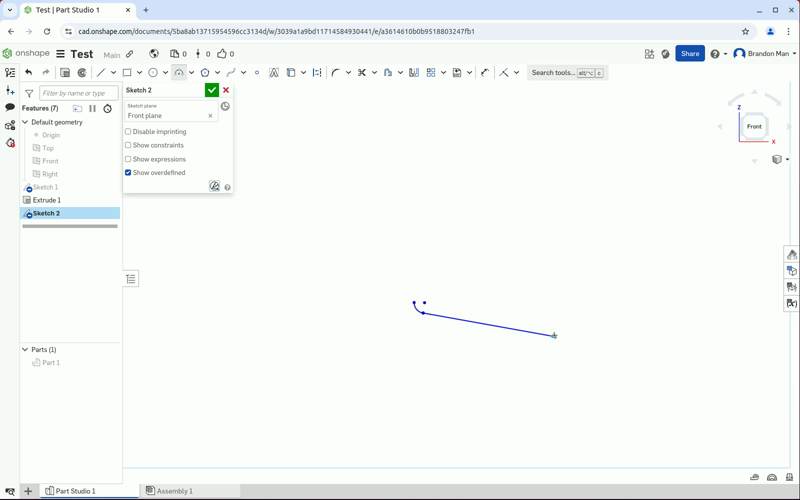
scroll(6)
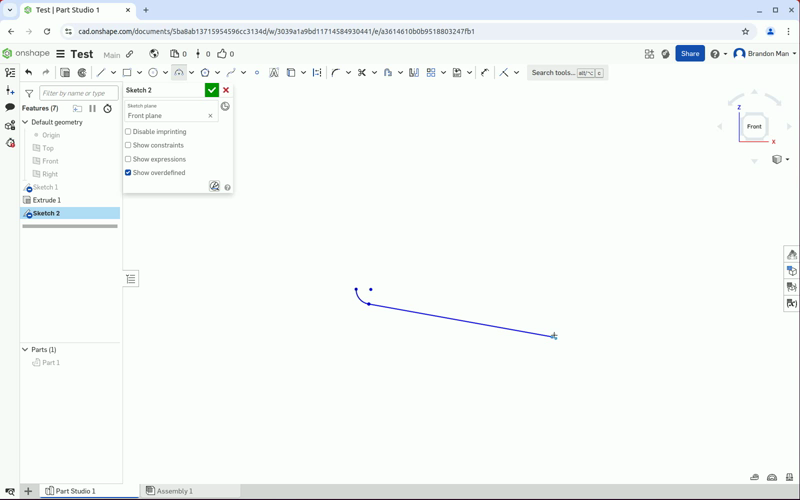
scroll(6)
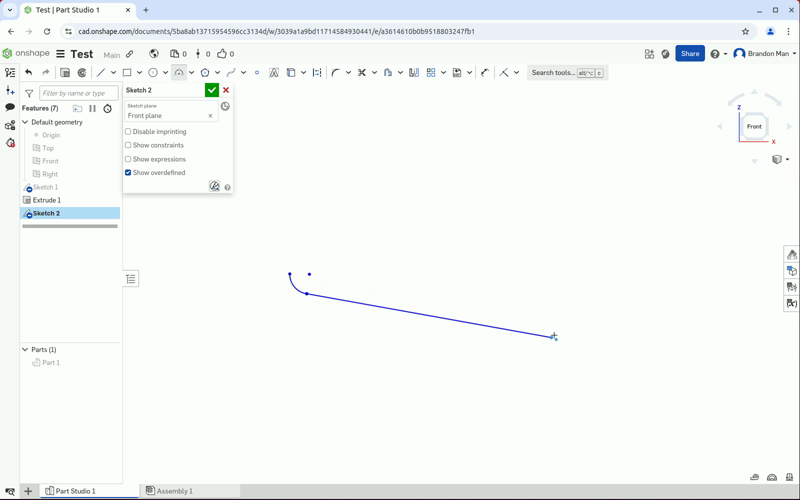
scroll(6)
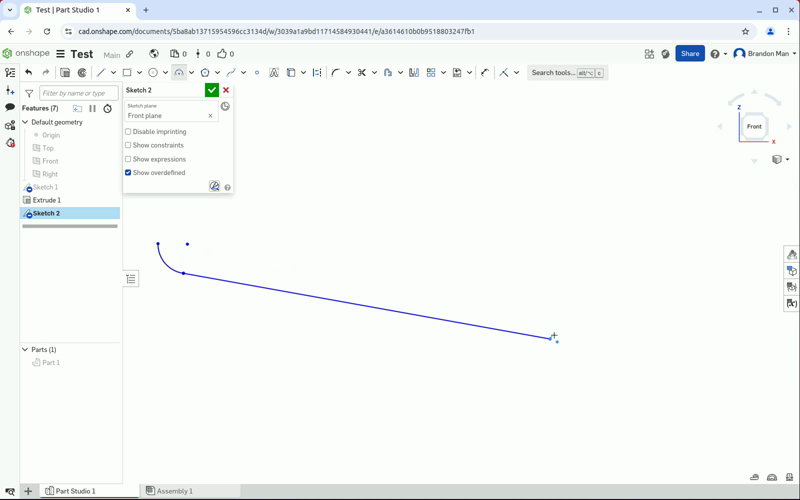
scroll(6)
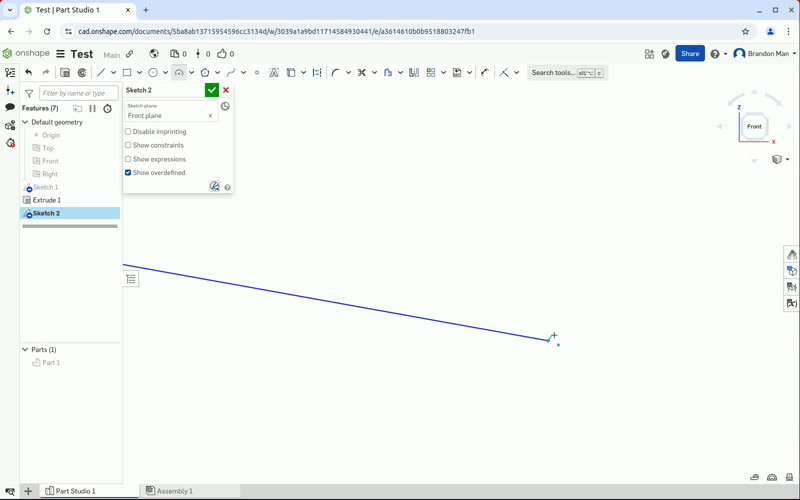
scroll(6)
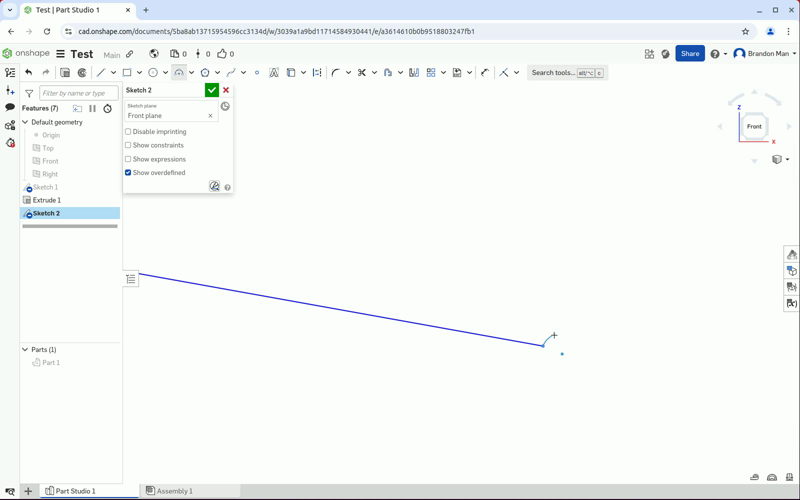
click(554, 334)
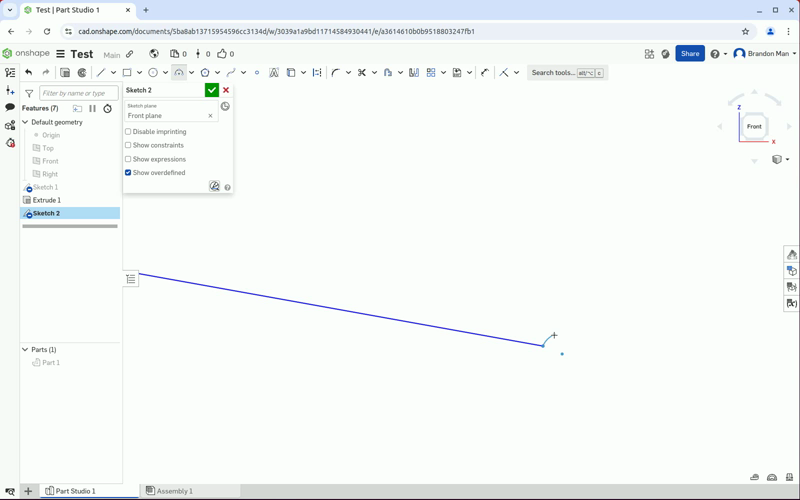
scroll(-6)
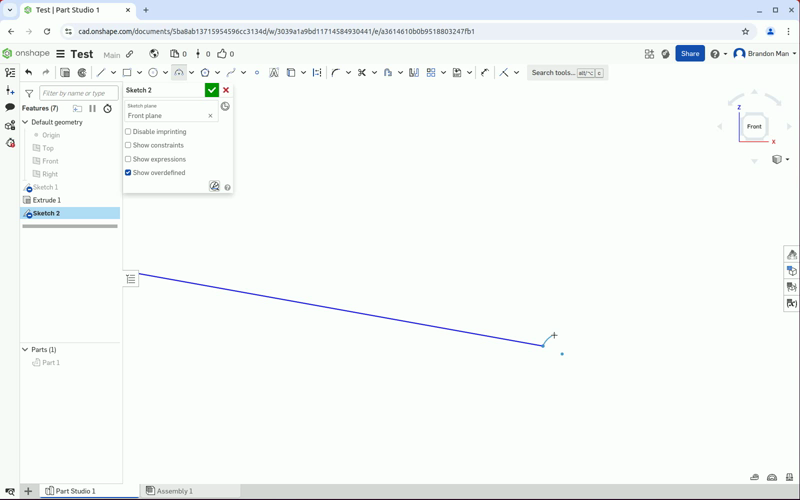
scroll(-6)
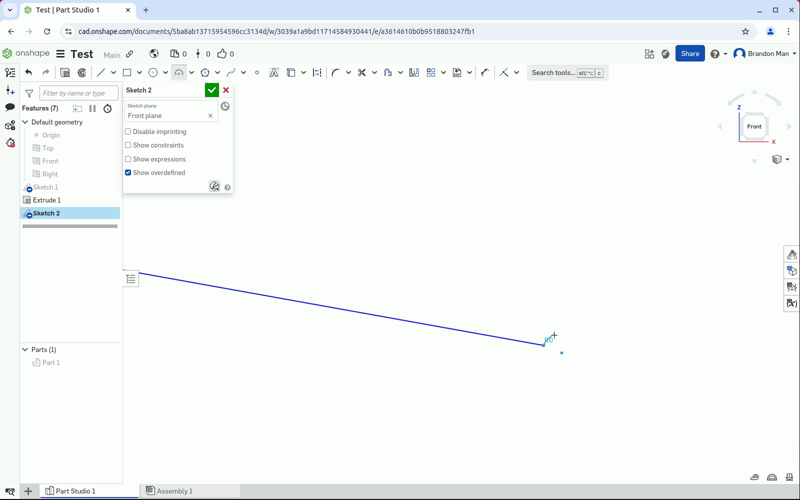
scroll(-6)
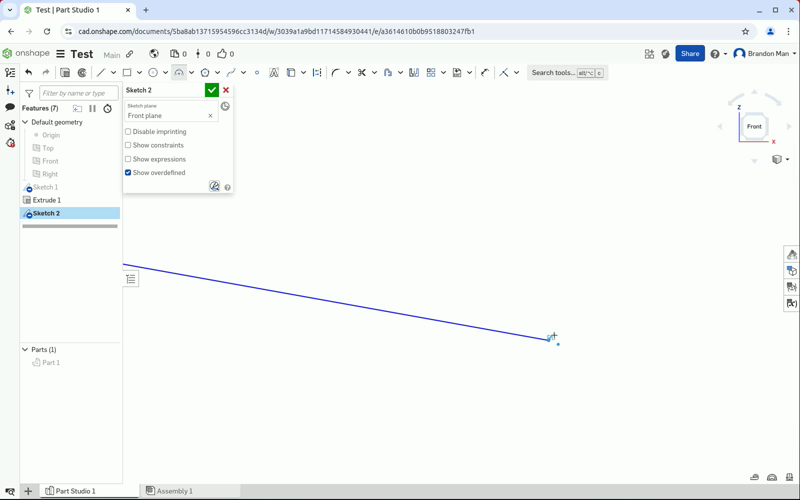
scroll(-6)
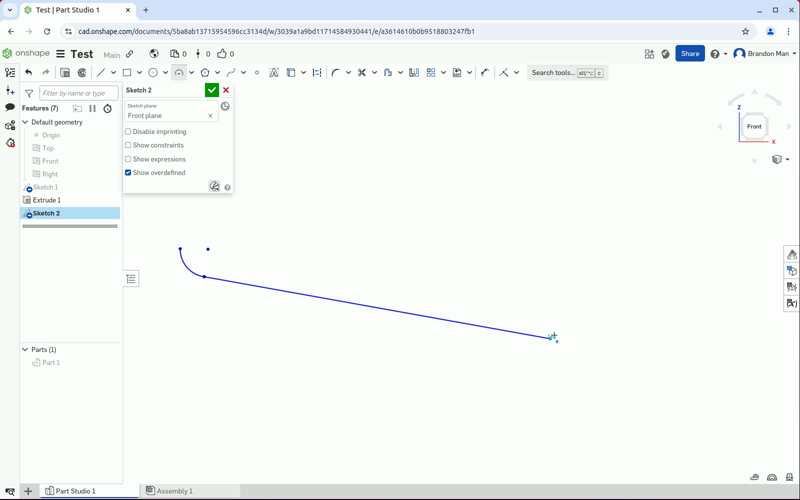
scroll(-6)
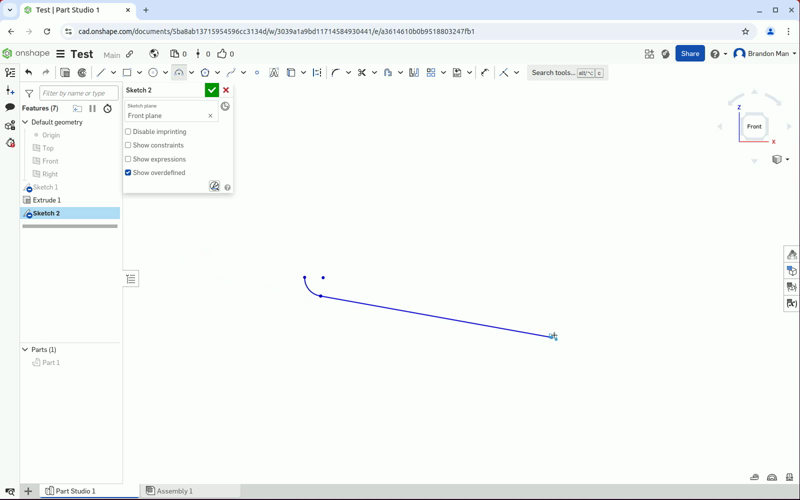
scroll(-6)
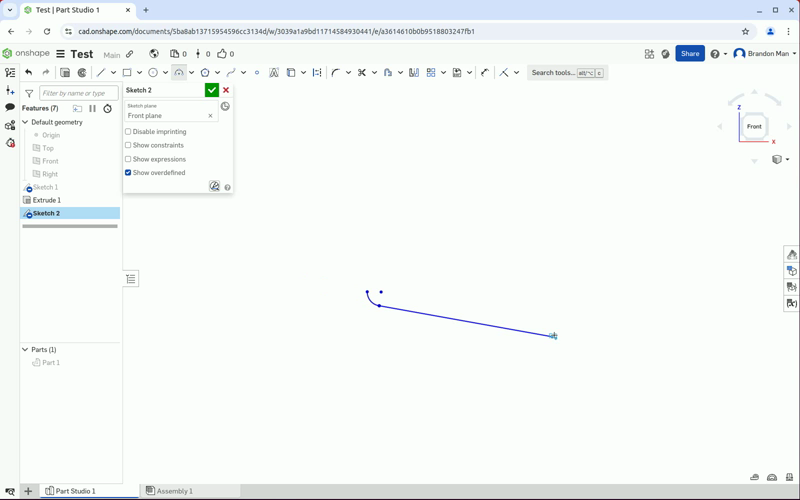
scroll(-6)
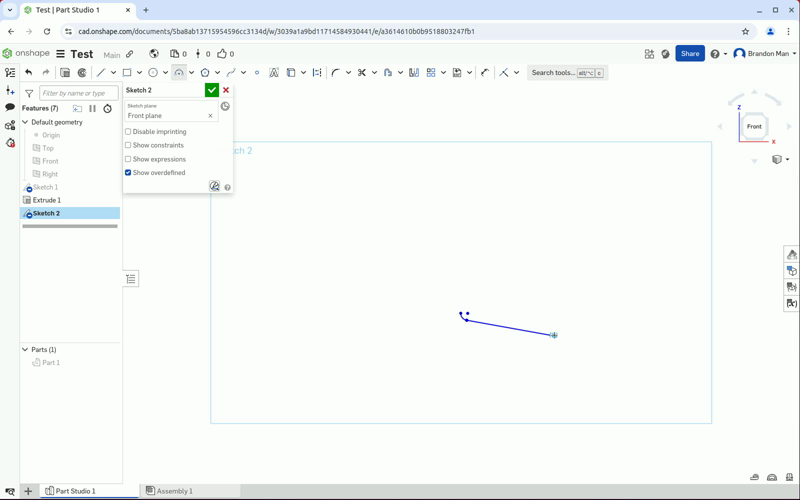
mouse_move(554, 335)
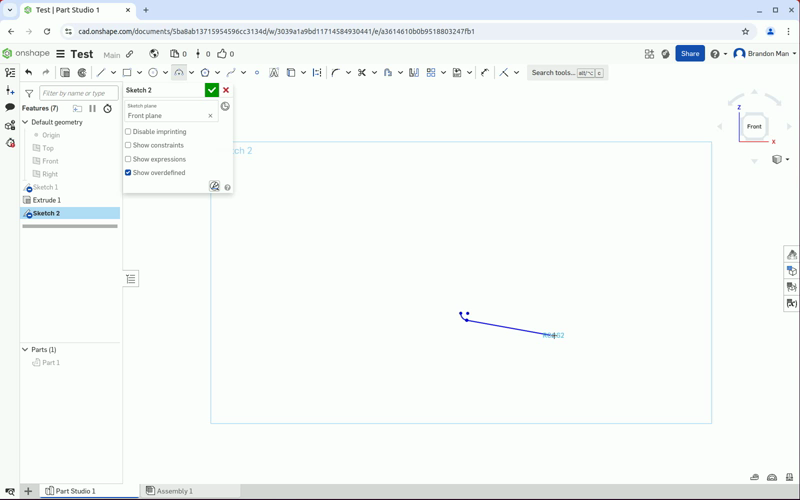
scroll(6)
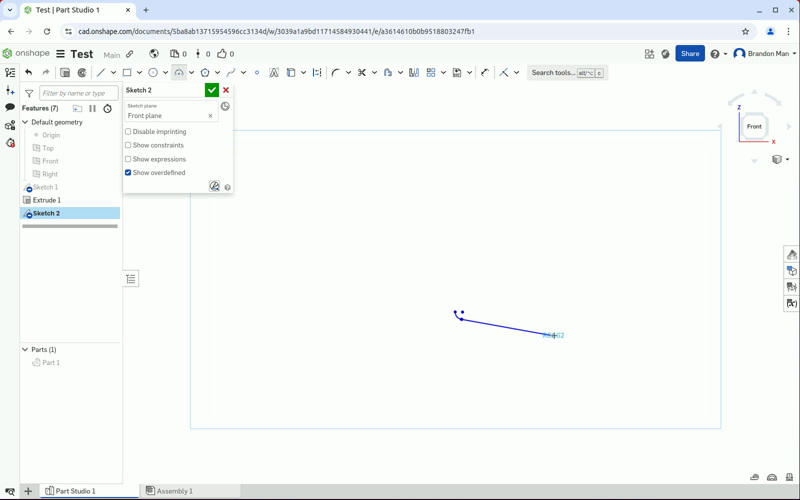
scroll(6)
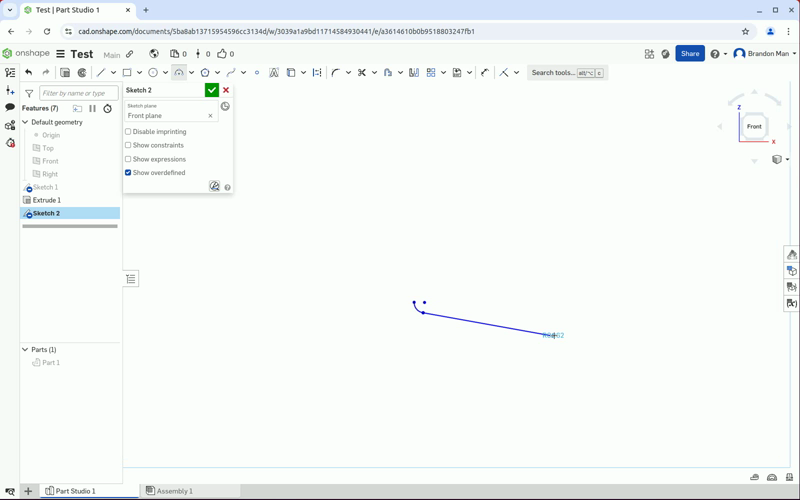
scroll(6)
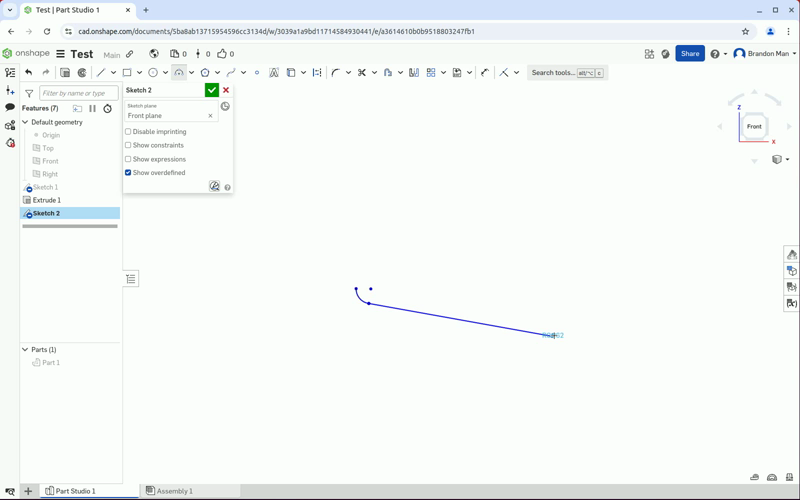
scroll(6)
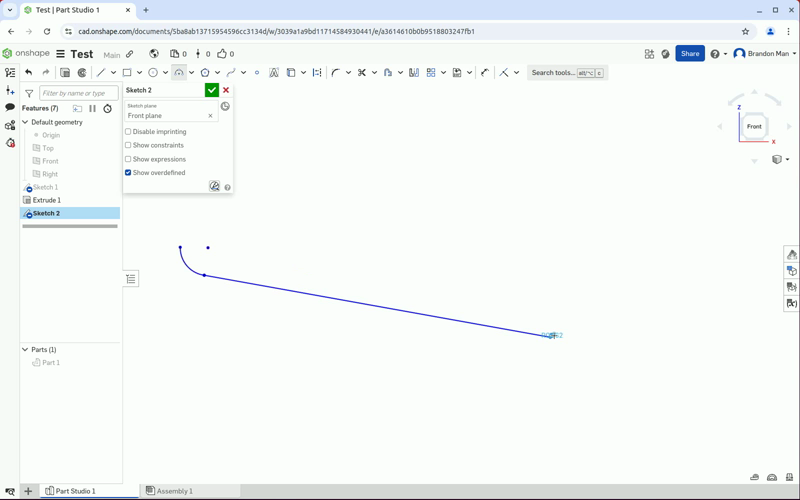
scroll(6)
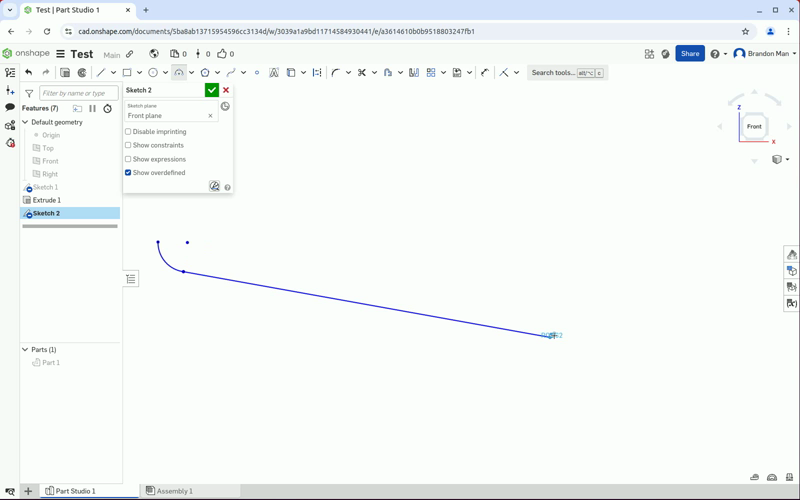
scroll(6)
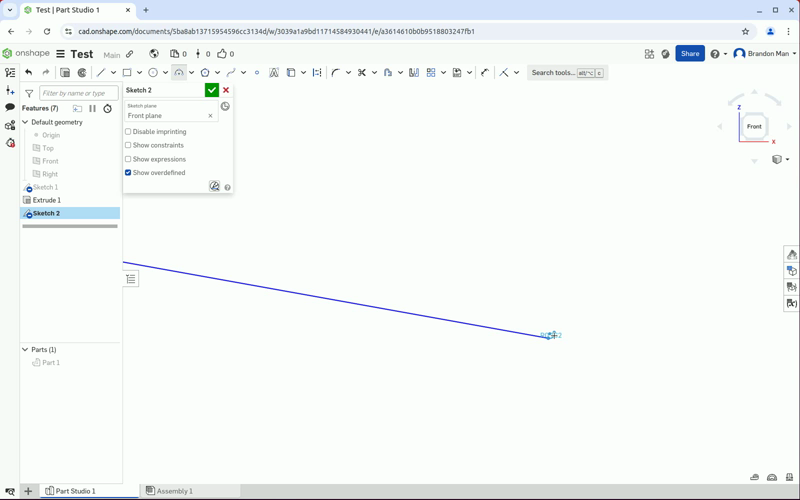
scroll(6)
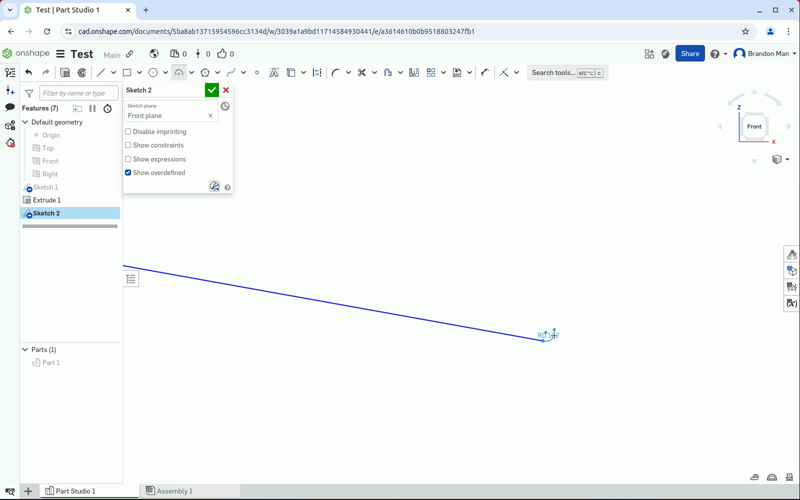
click(554, 335)
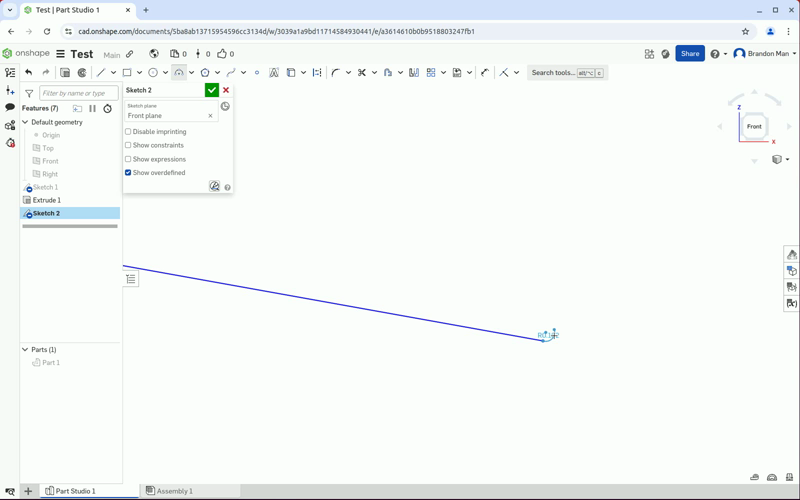
scroll(-6)
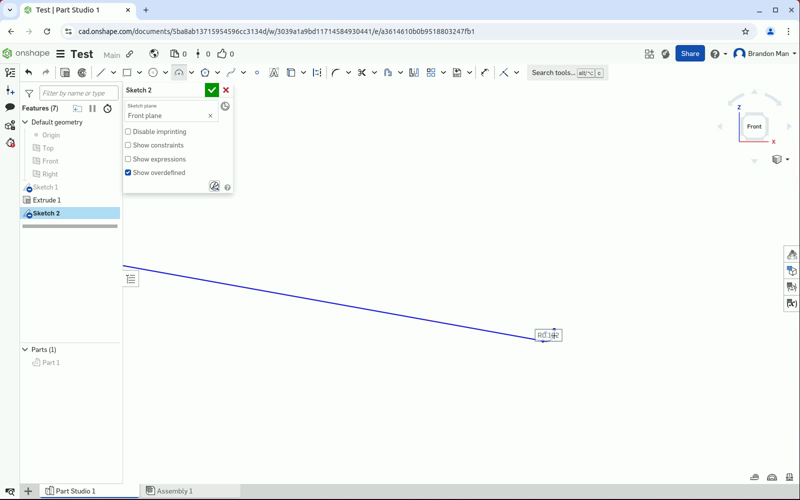
scroll(-6)
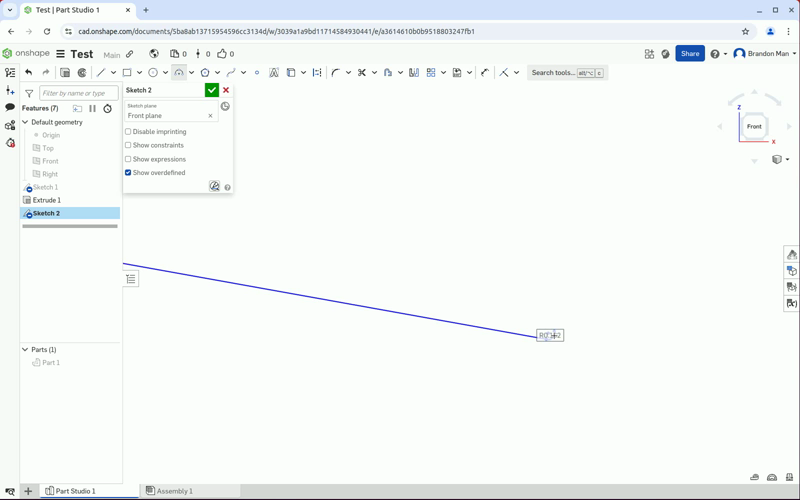
scroll(-6)
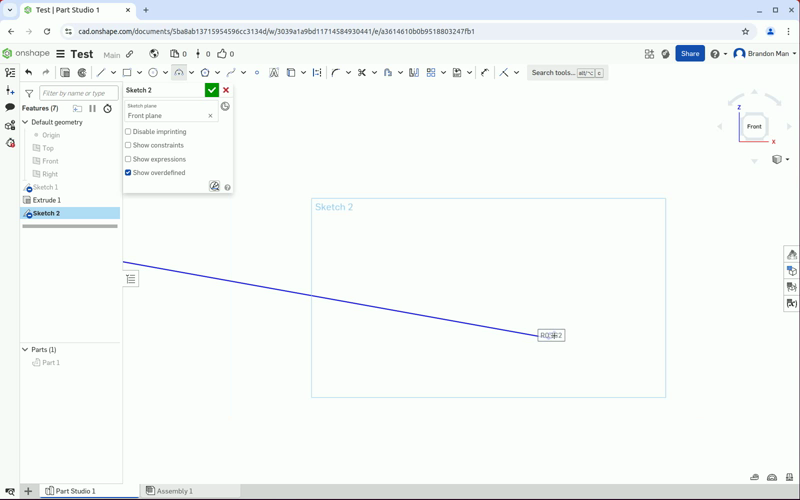
scroll(-6)
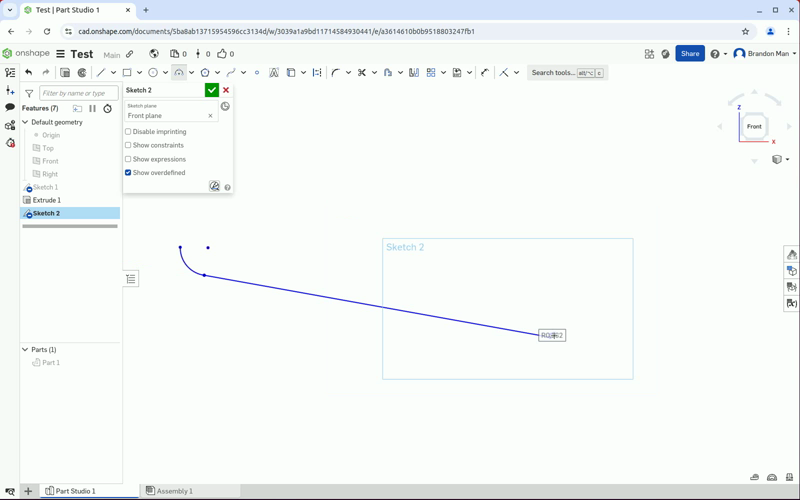
scroll(-6)
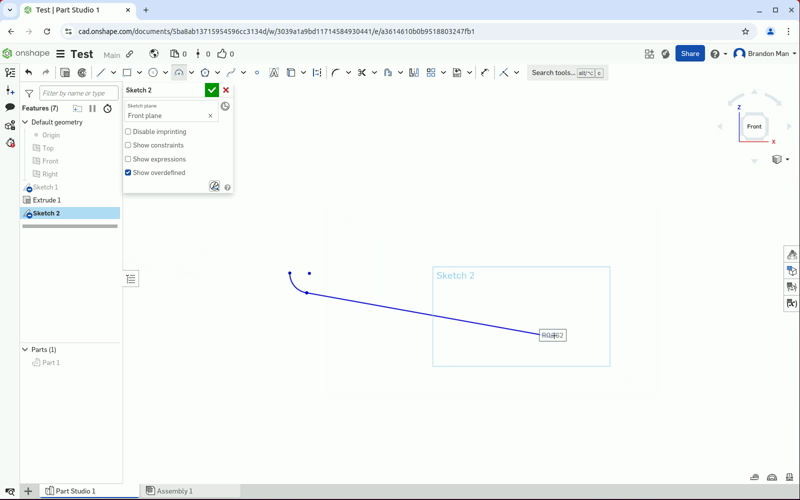
scroll(-6)
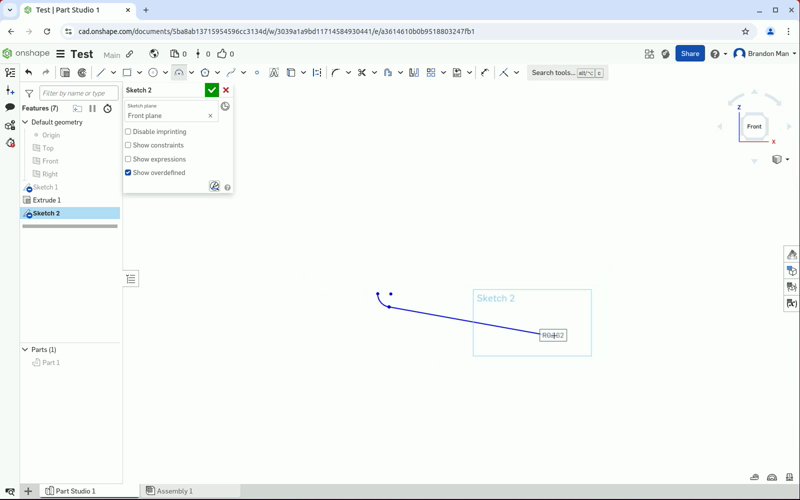
scroll(-6)
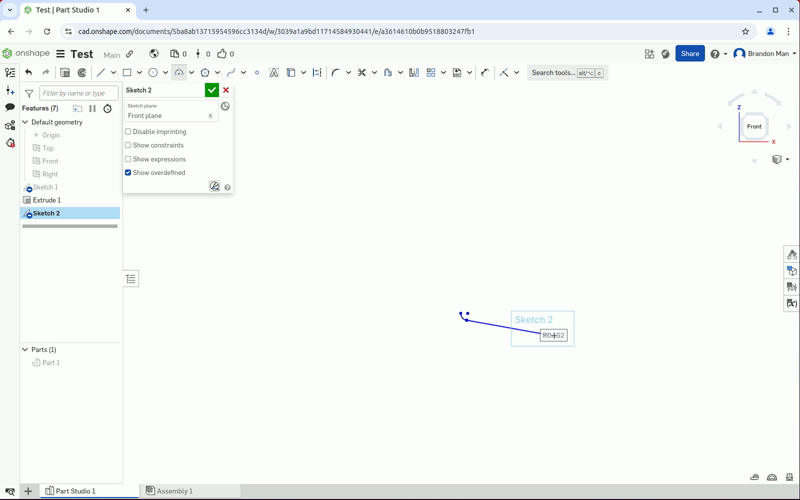
key_up(shift)
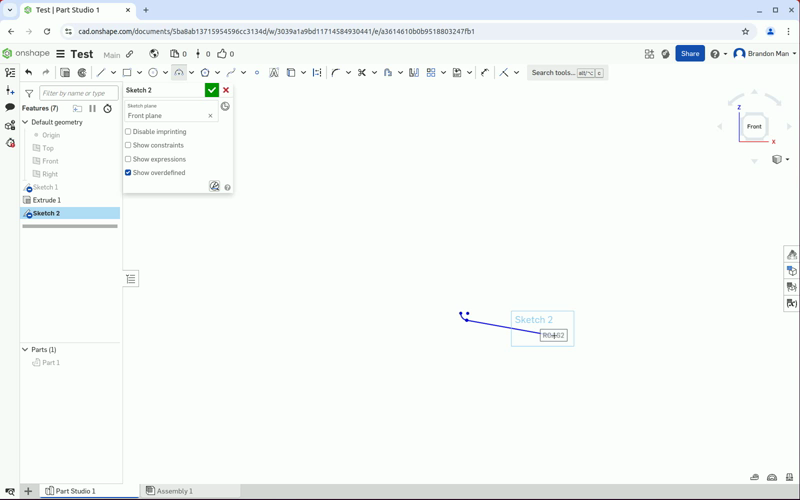
key(esc)
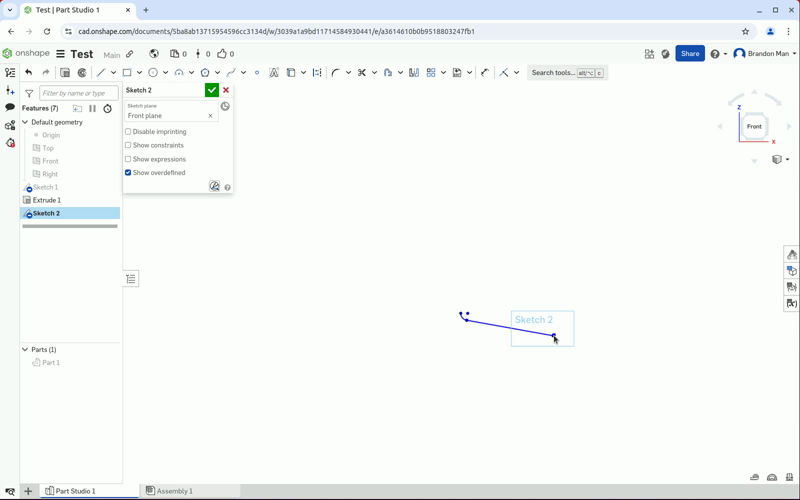
key(l)
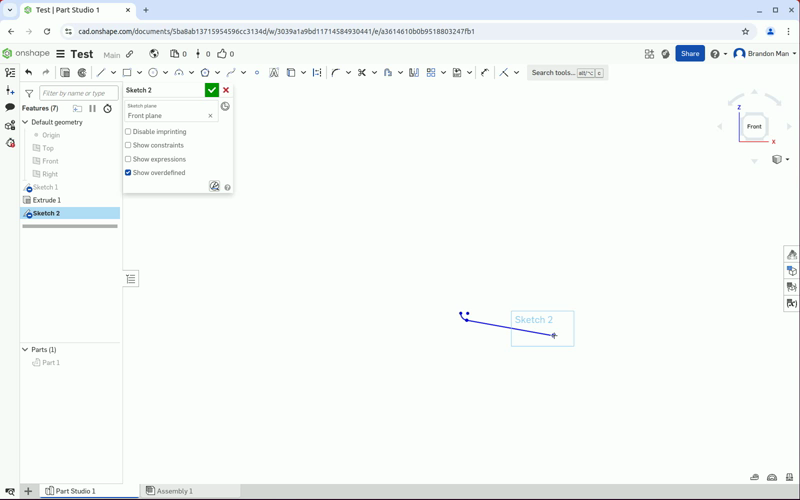
mouse_move(554, 334)
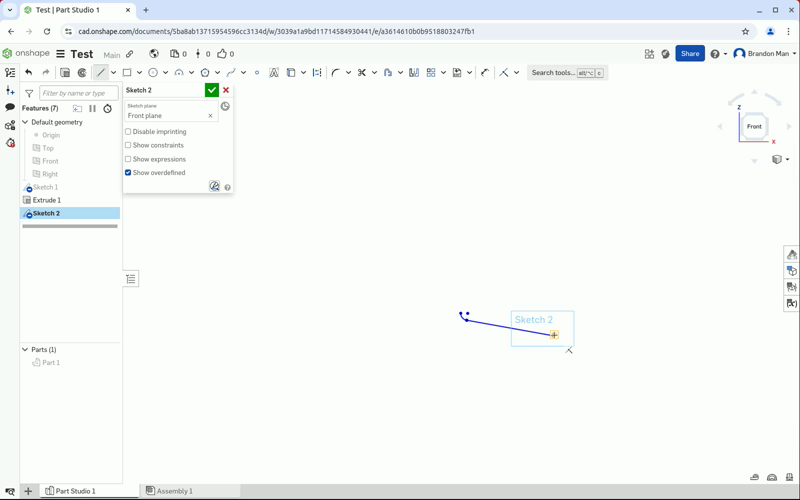
scroll(6)
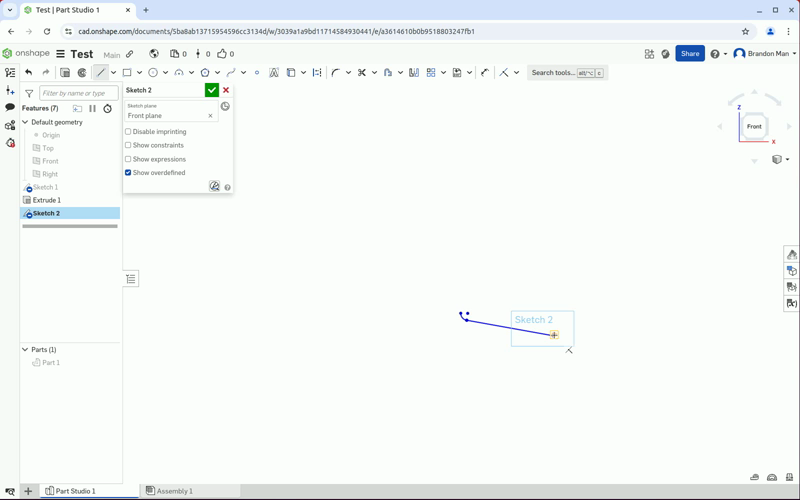
scroll(6)
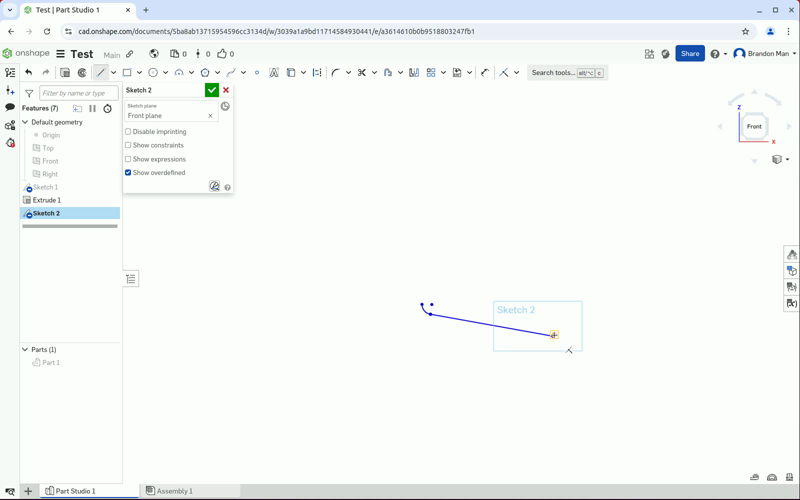
scroll(6)
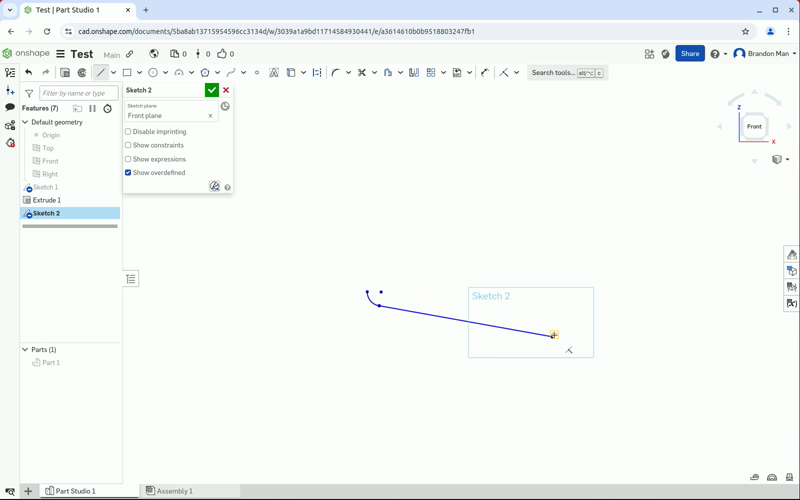
scroll(6)
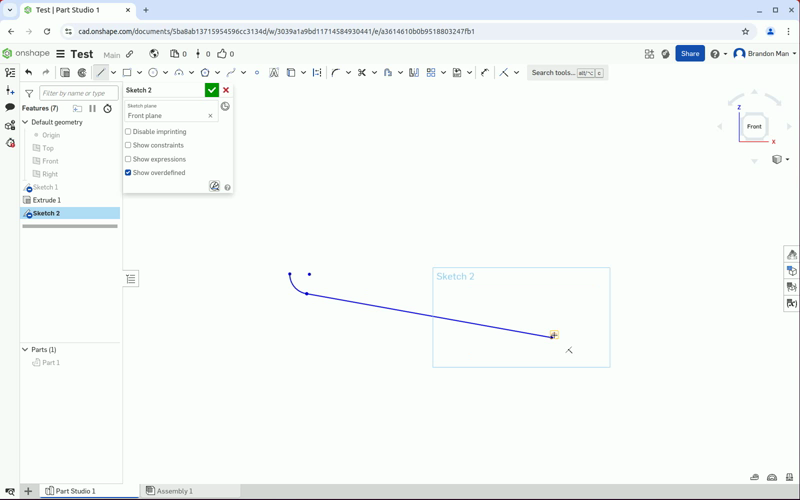
scroll(6)
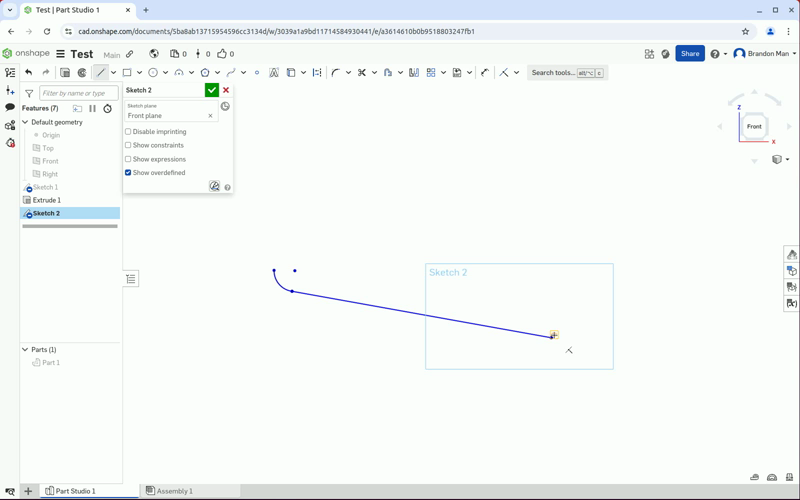
scroll(6)
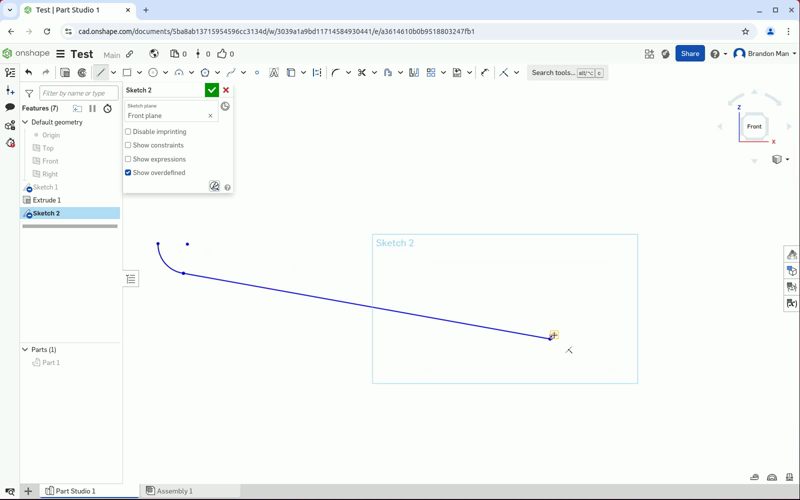
scroll(6)
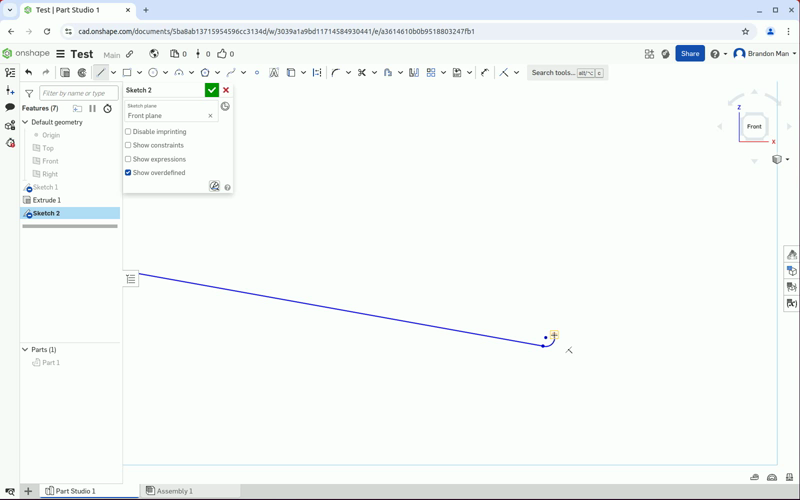
click(554, 334)
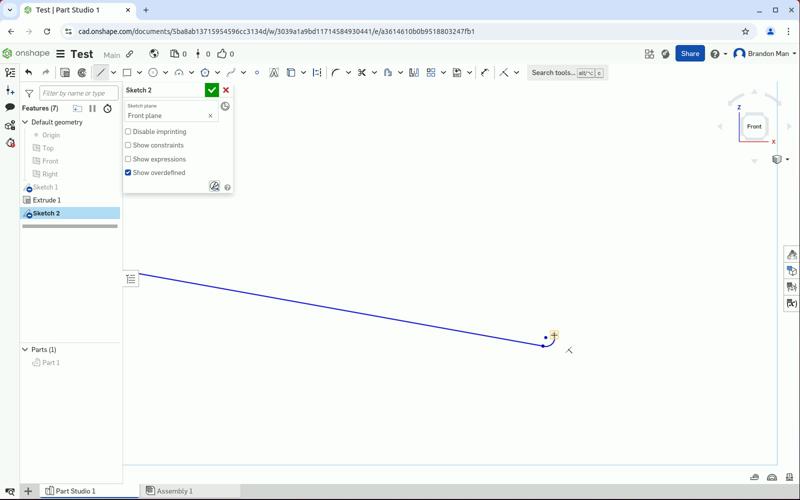
scroll(-6)
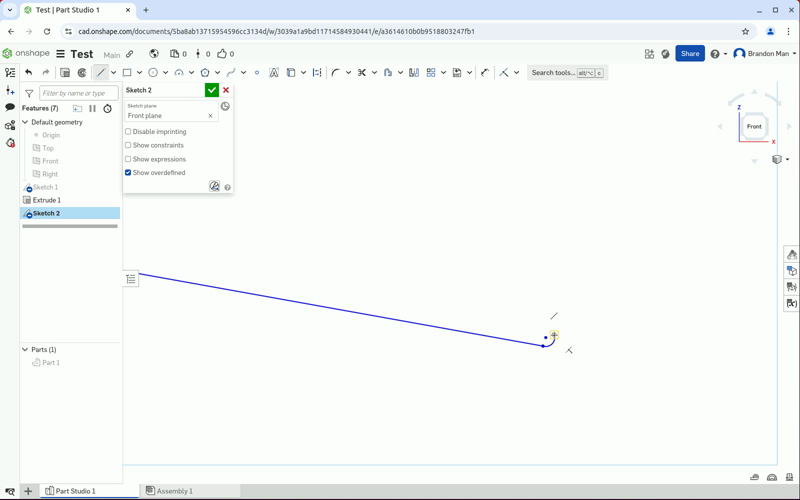
scroll(-6)
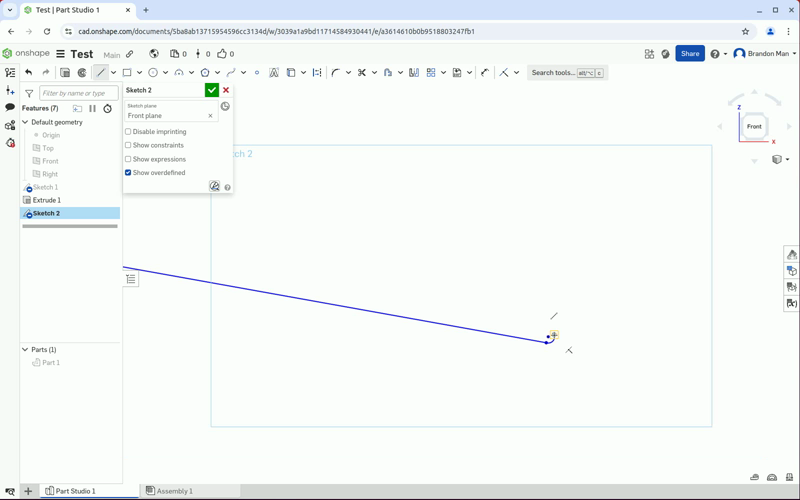
scroll(-6)
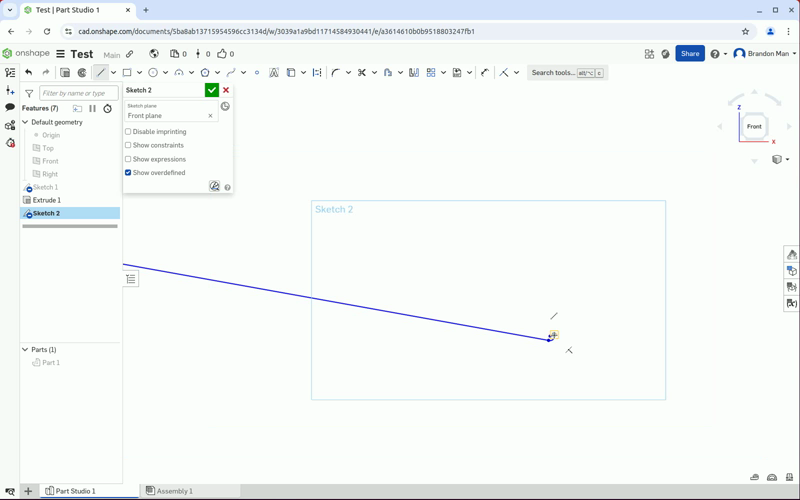
scroll(-6)
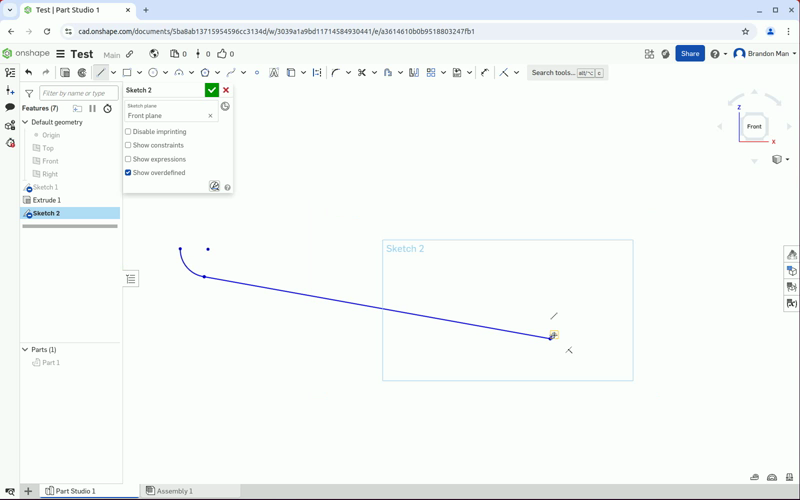
scroll(-6)
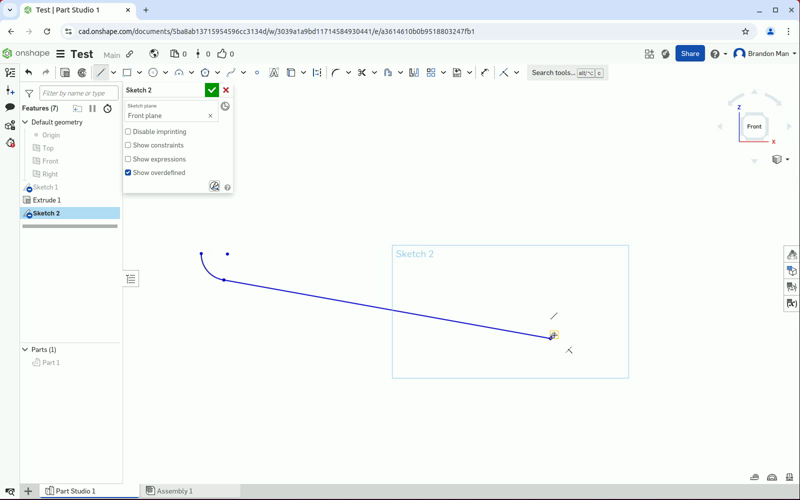
scroll(-6)
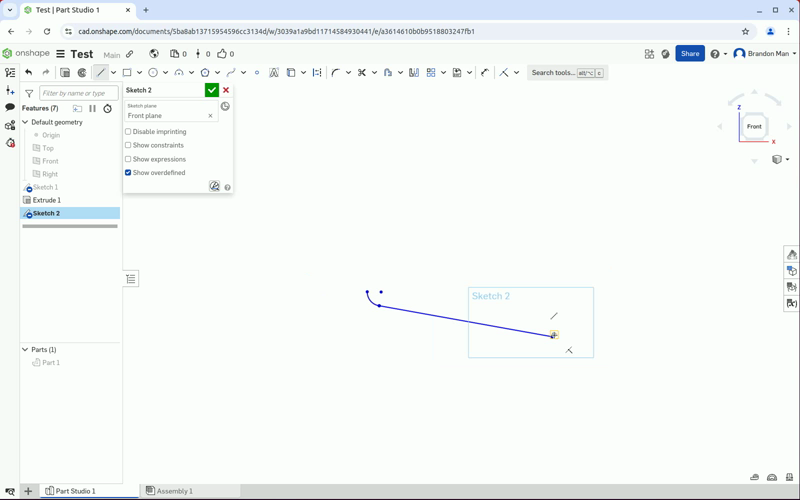
scroll(-6)
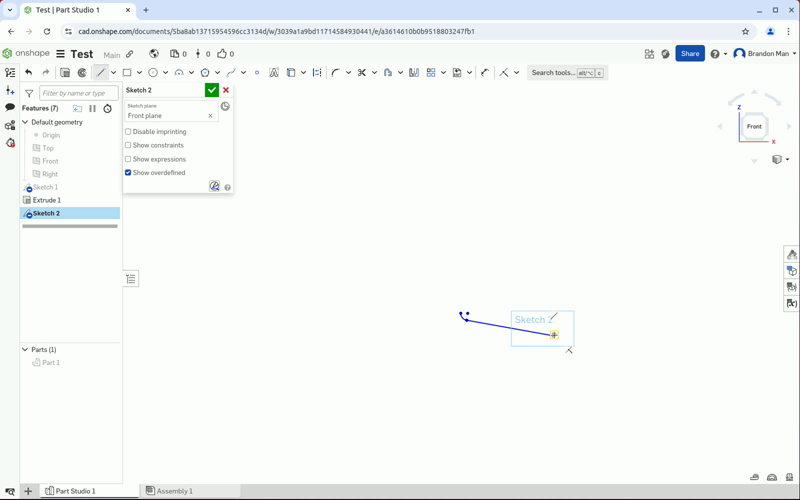
key_down(shift)
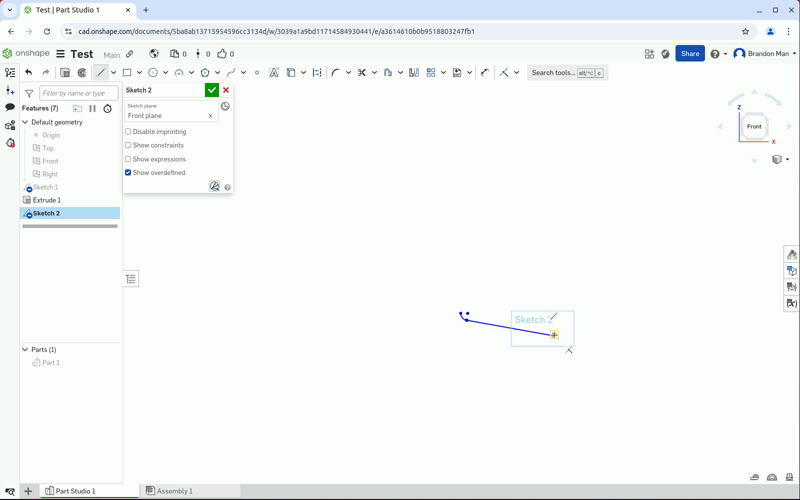
mouse_move(584, 334)
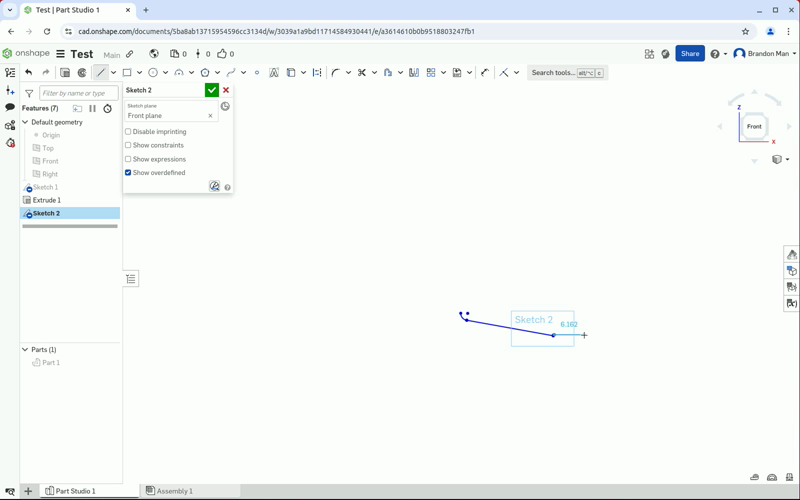
mouse_move(573, 282)
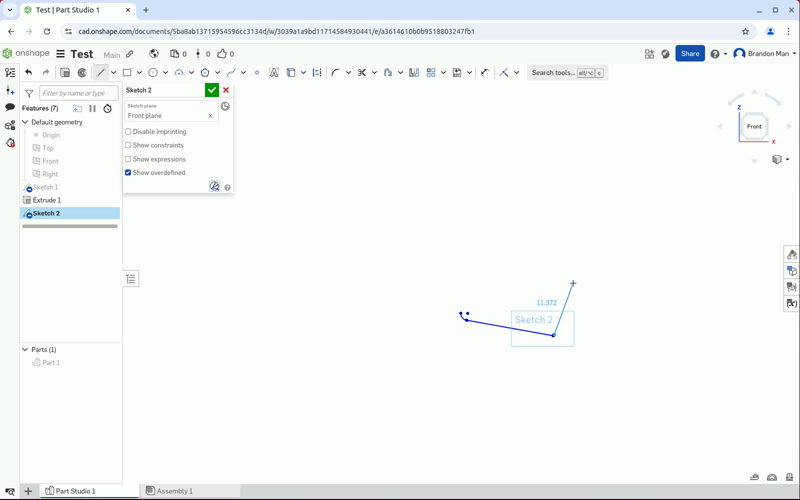
click(573, 282)
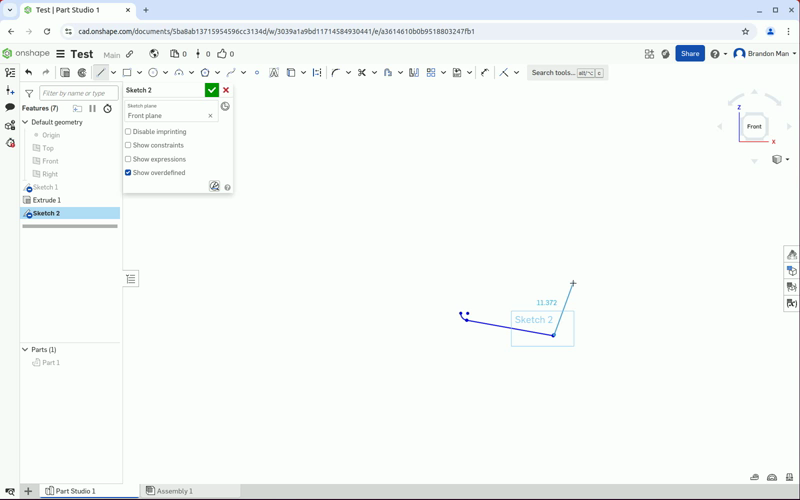
key_up(shift)
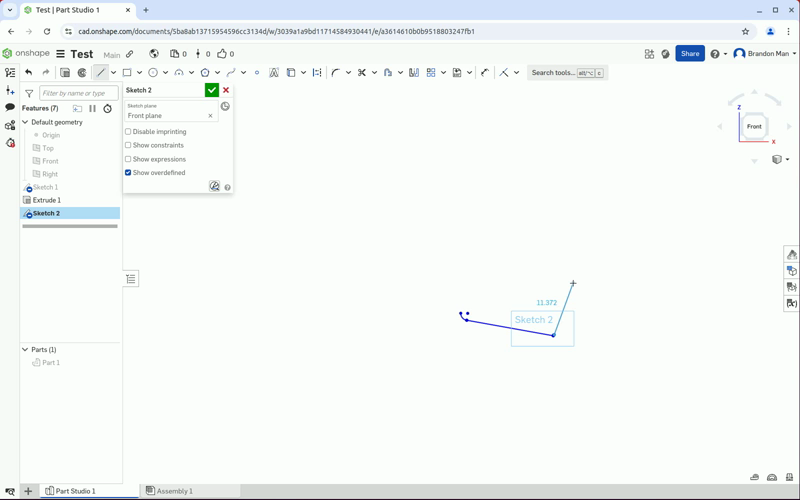
key_down(shift)
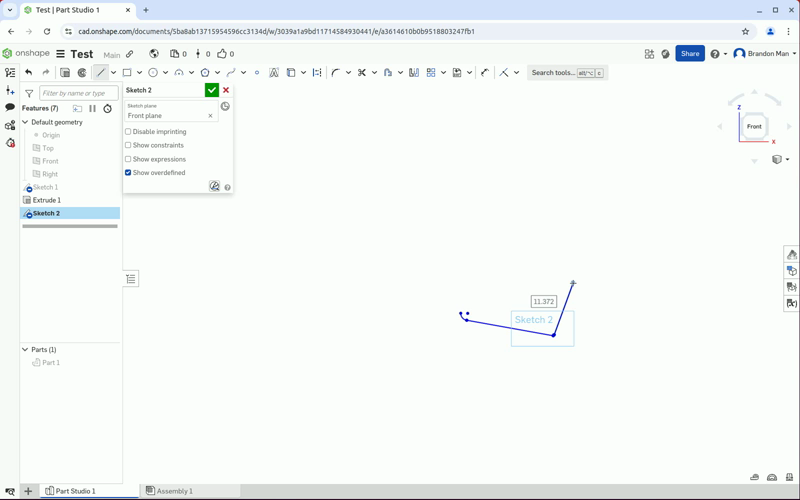
mouse_move(460, 282)
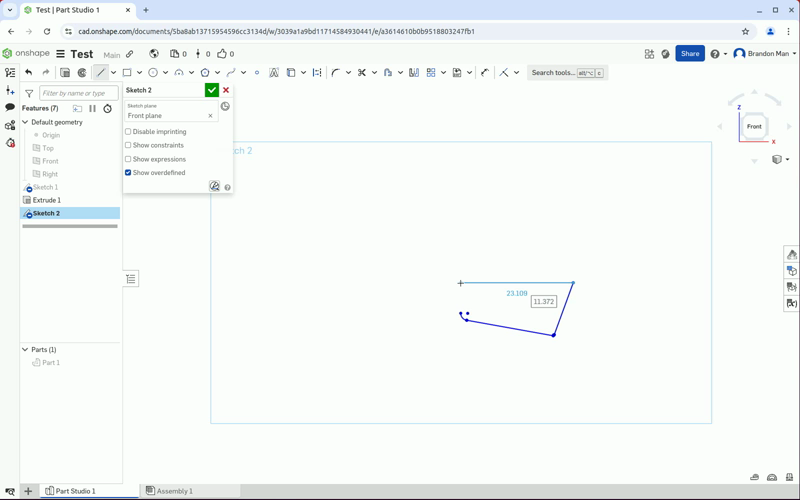
click(460, 282)
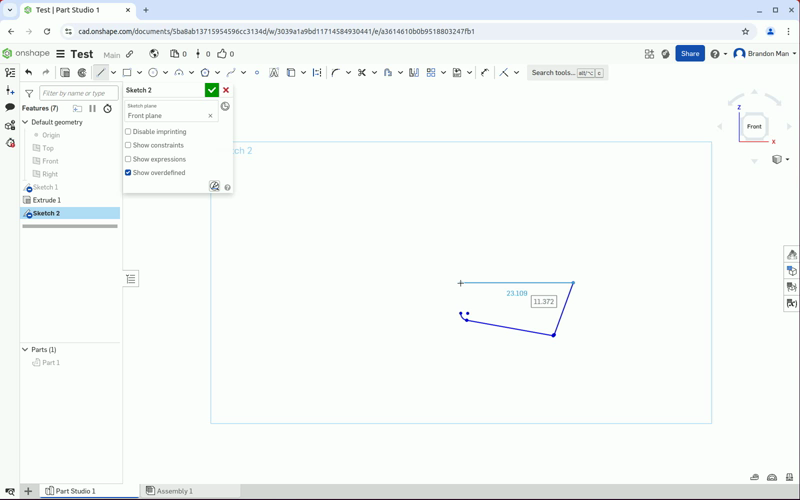
key_up(shift)
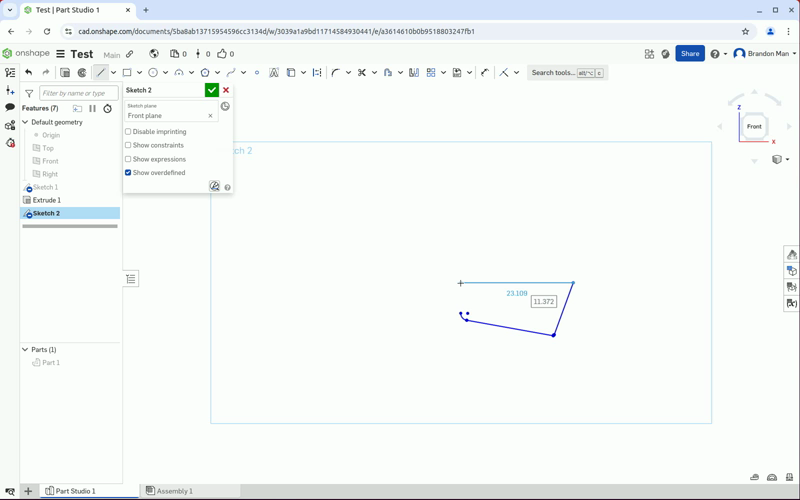
mouse_move(490, 282)
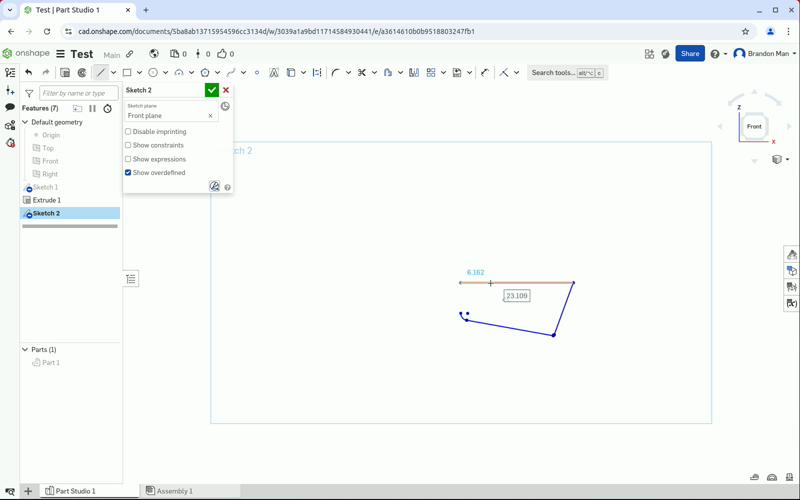
key_down(shift)
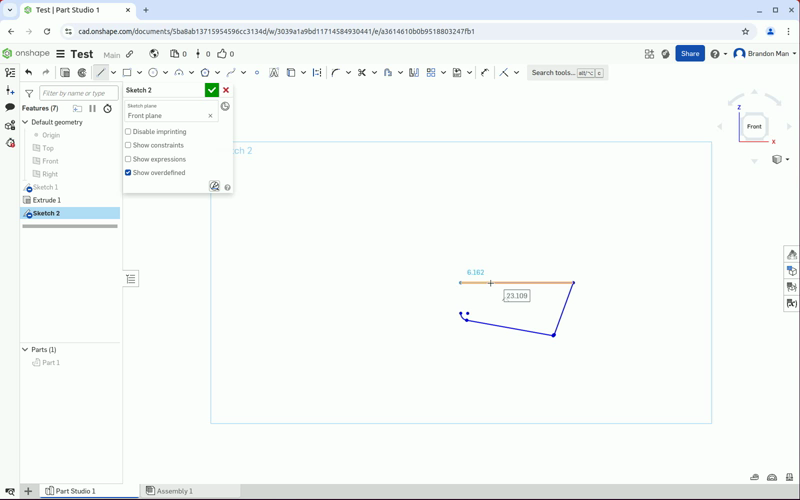
mouse_move(460, 313)
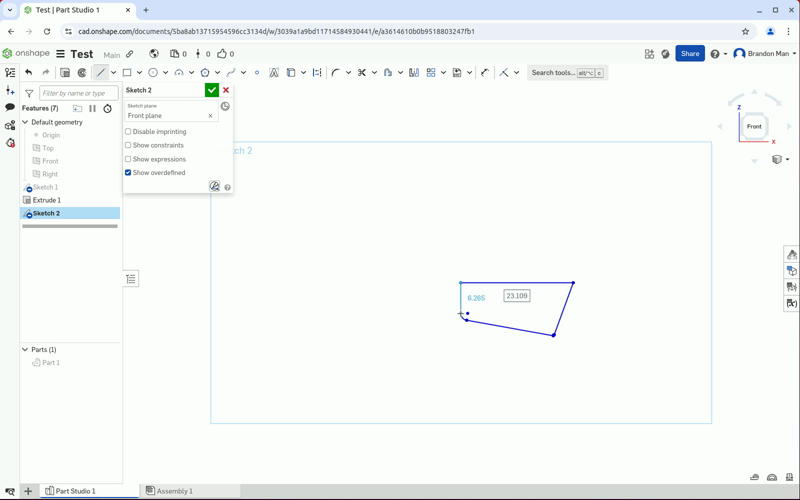
key_up(shift)
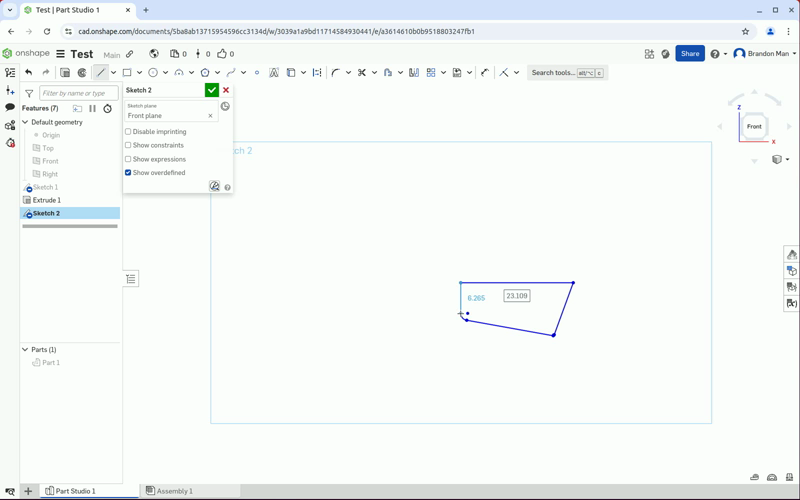
click(460, 313)
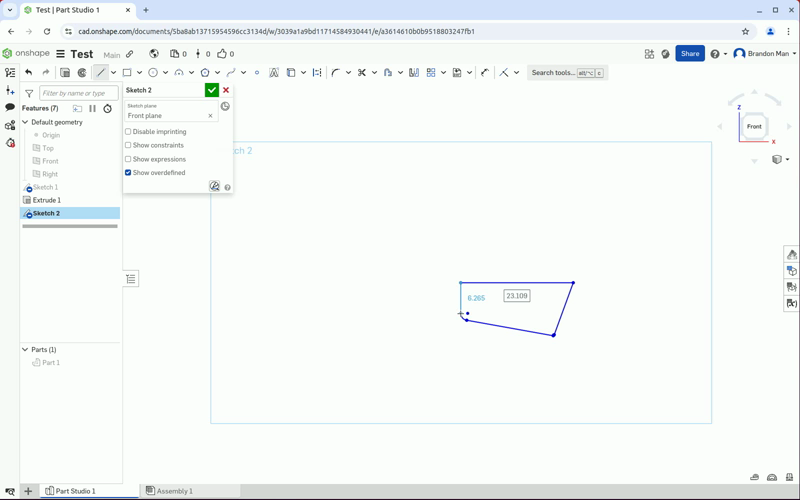
key(esc)
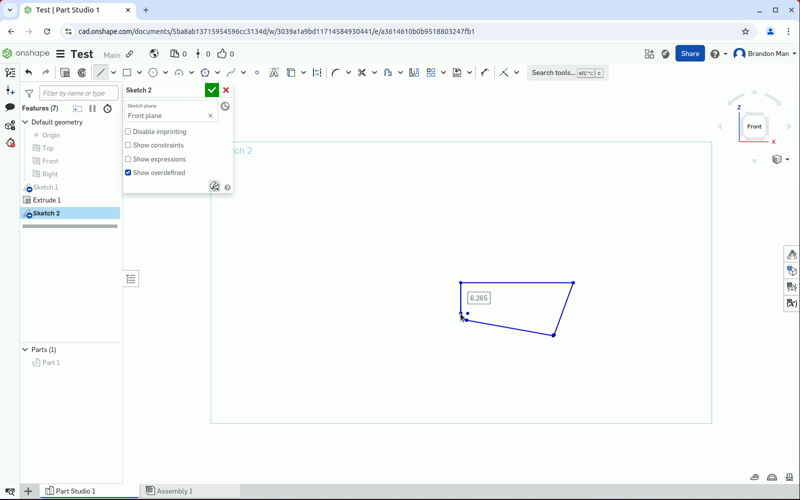
mouse_move(489, 296)
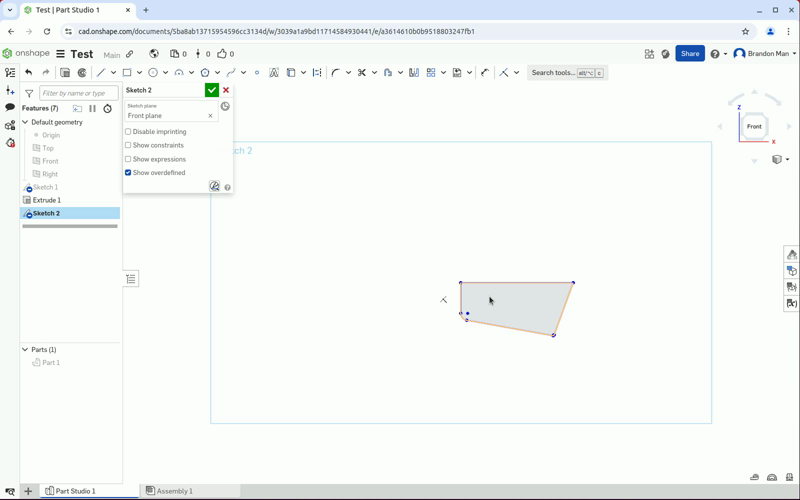
click(489, 296)
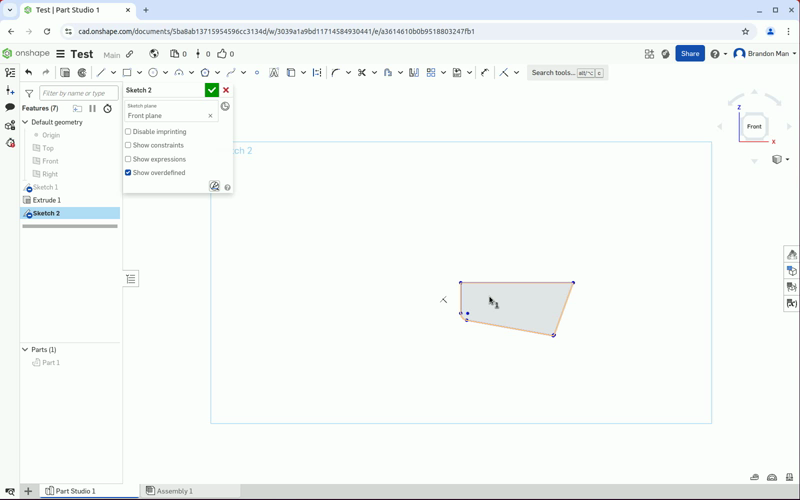
mouse_move(73, 352)
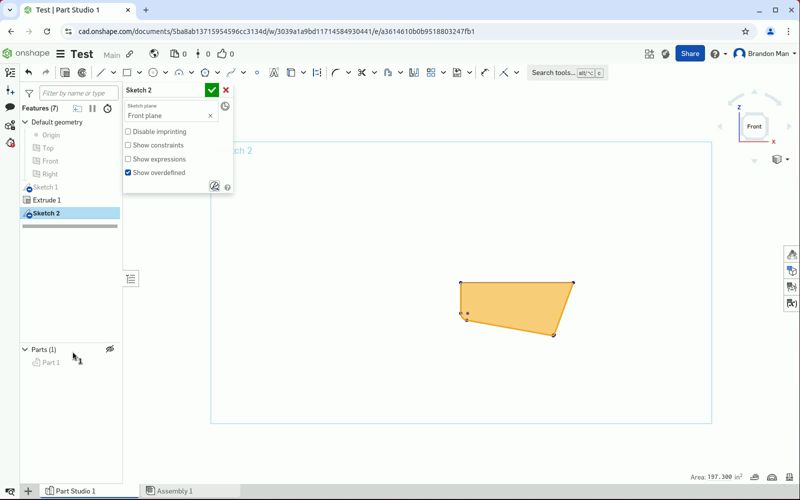
key(shift+y)
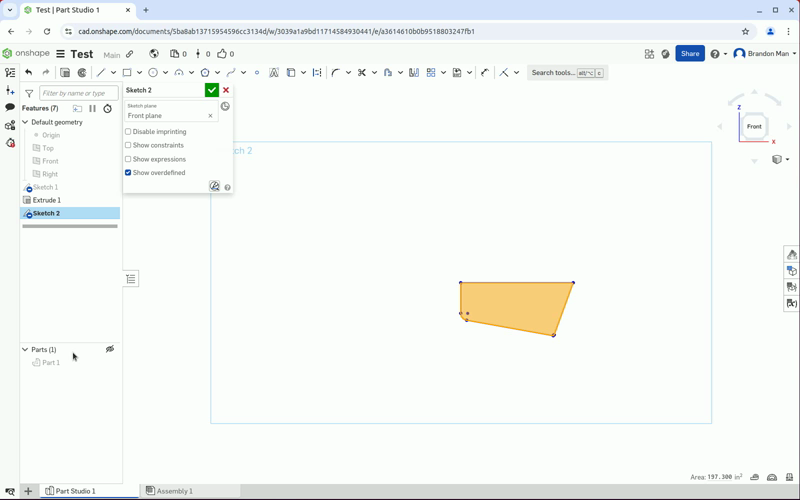
key(shift+e)
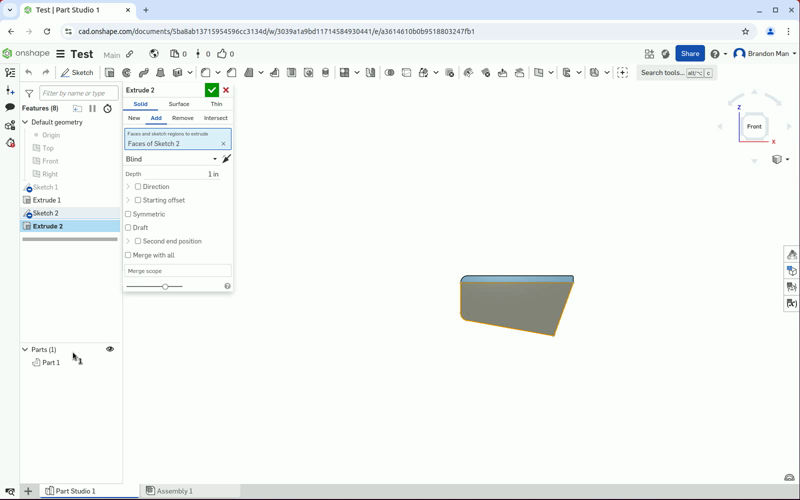
mouse_move(143, 106)
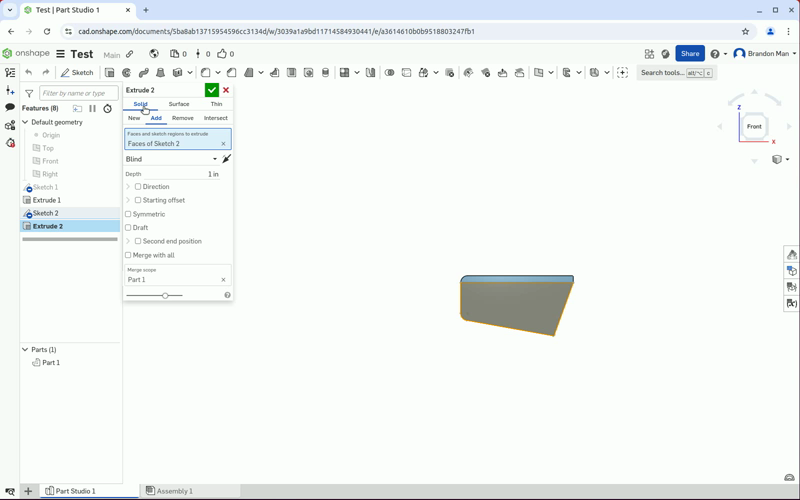
click(143, 106)
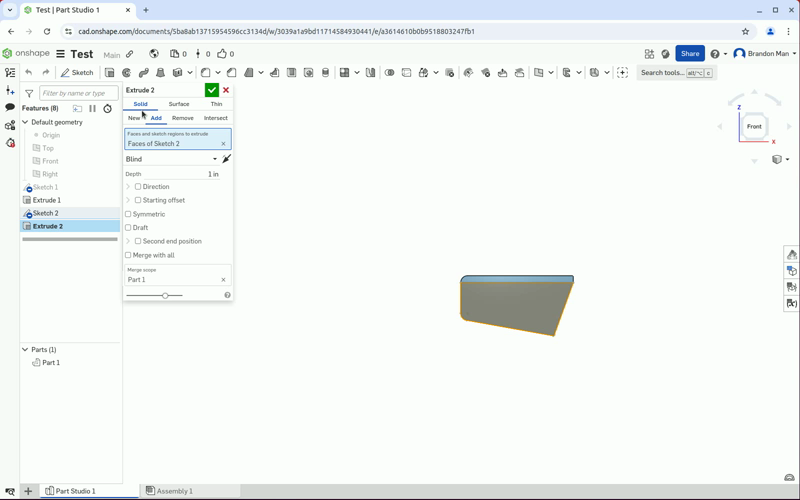
mouse_move(137, 120)
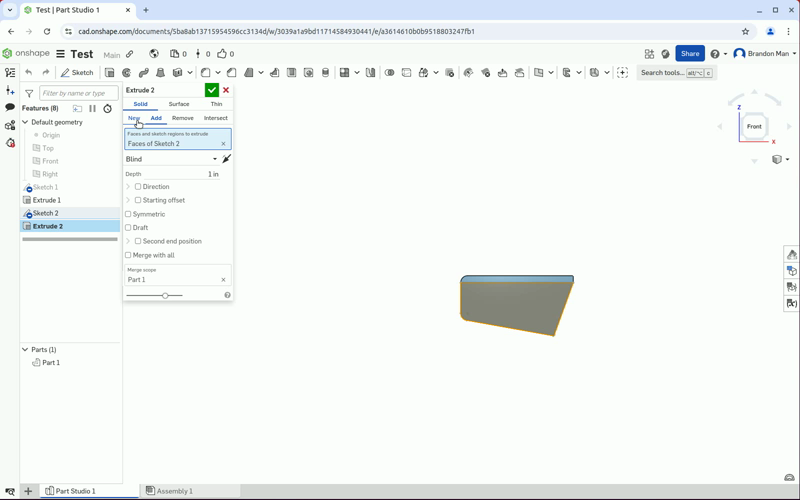
click(137, 120)
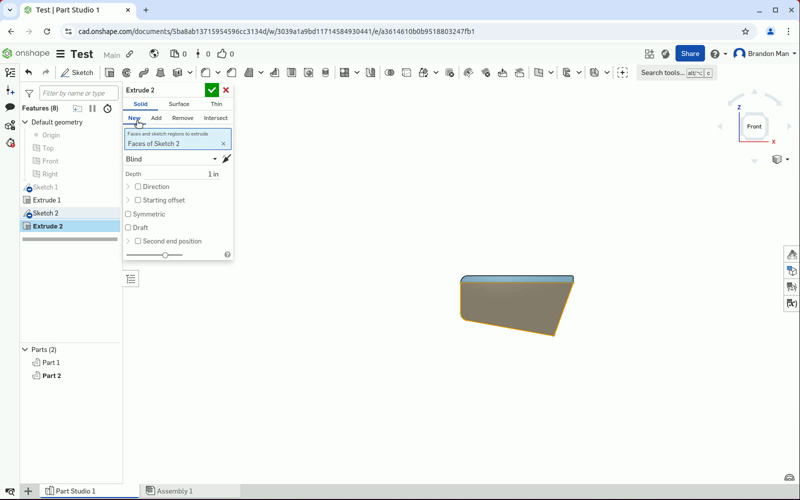
key(tab, 4)
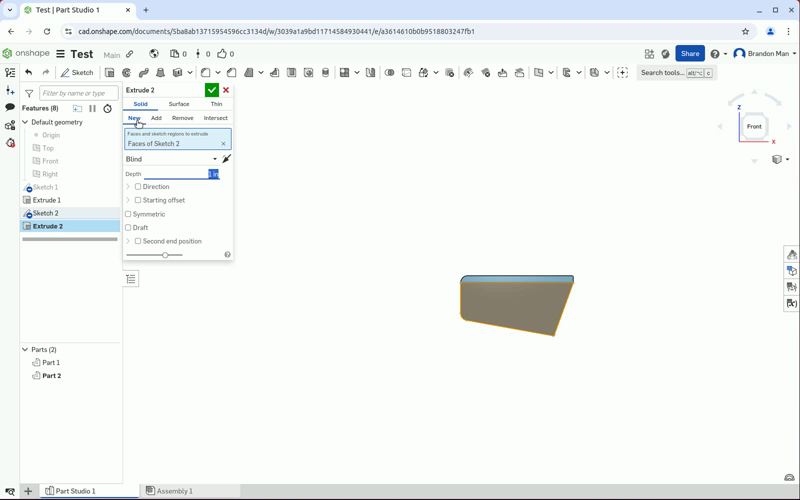
text(-0.482)
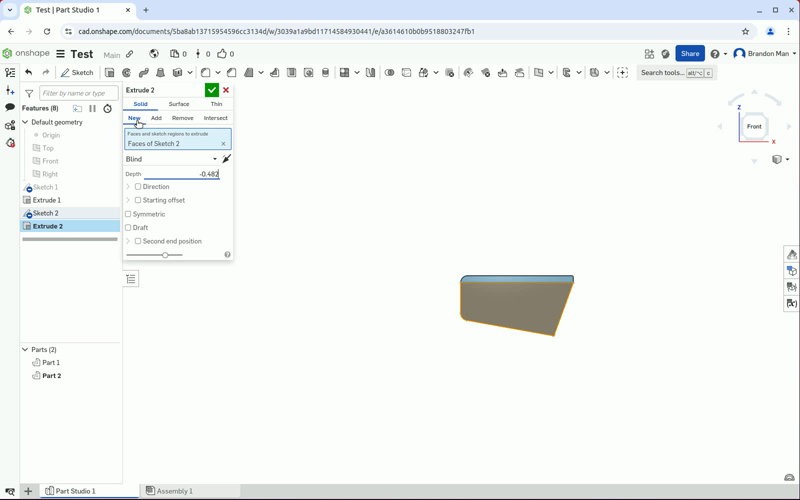
key(tab, 3)
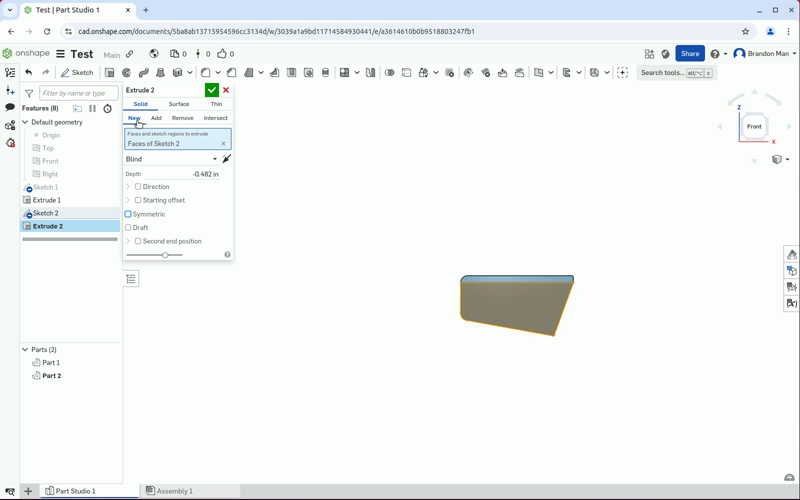
key(space)
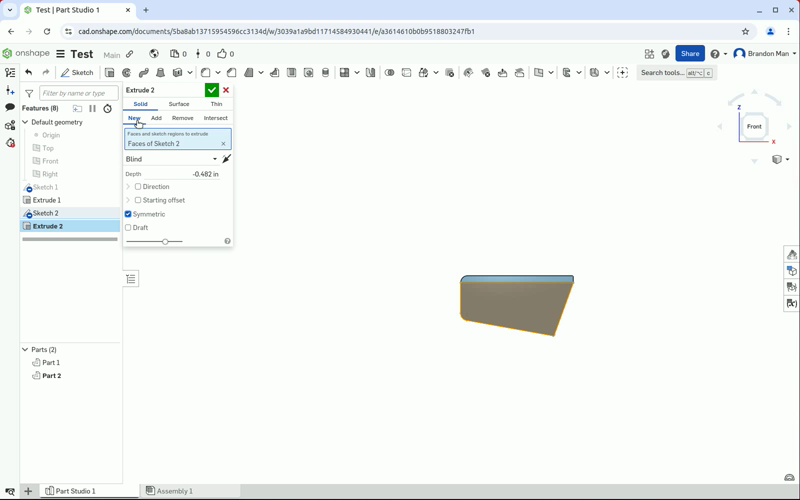
key(enter)
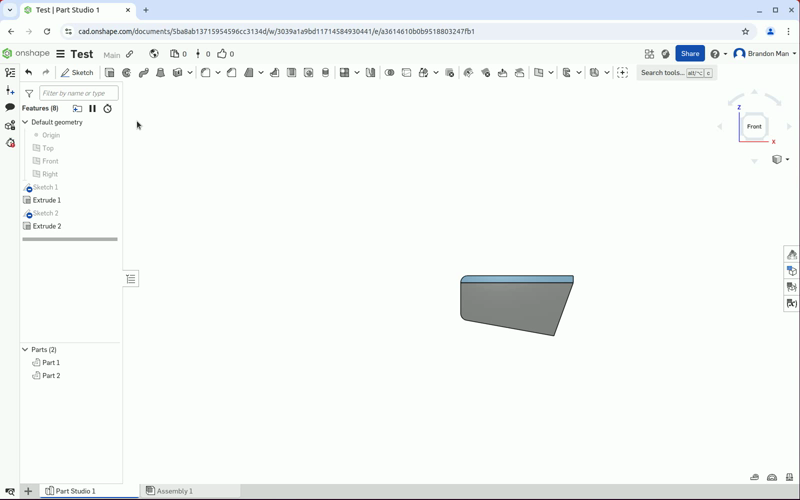
key(shift+h)
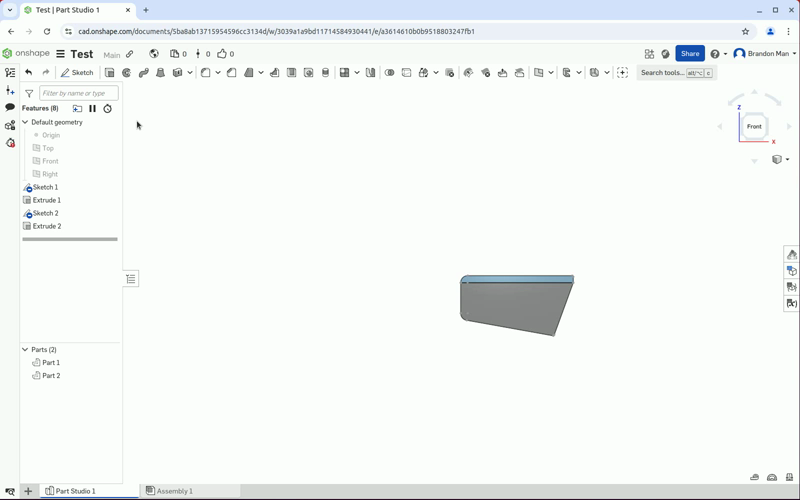
key(shift+h)
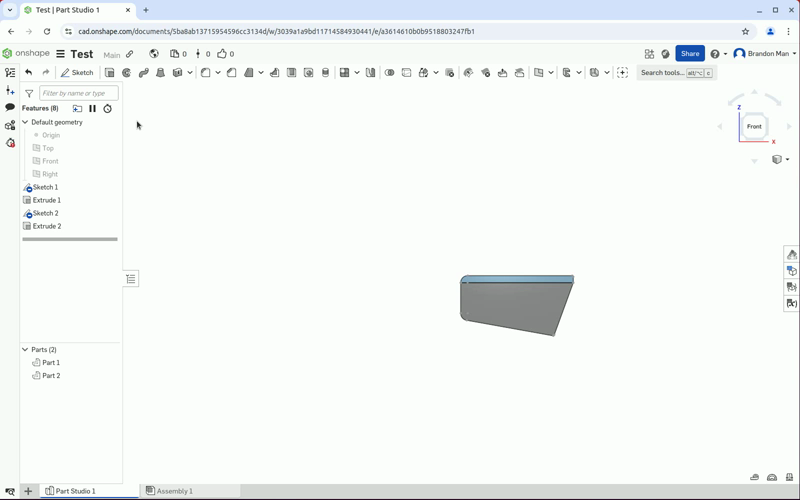
key(shift+7)
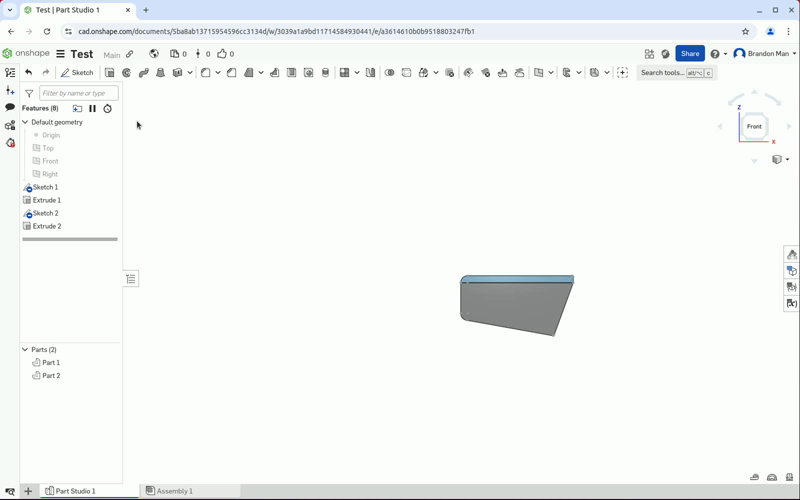
key(left, 2)
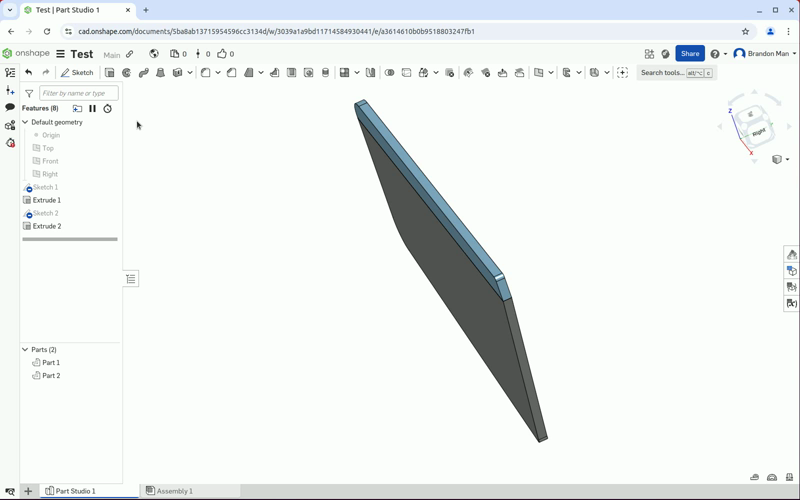
key(down, 2)
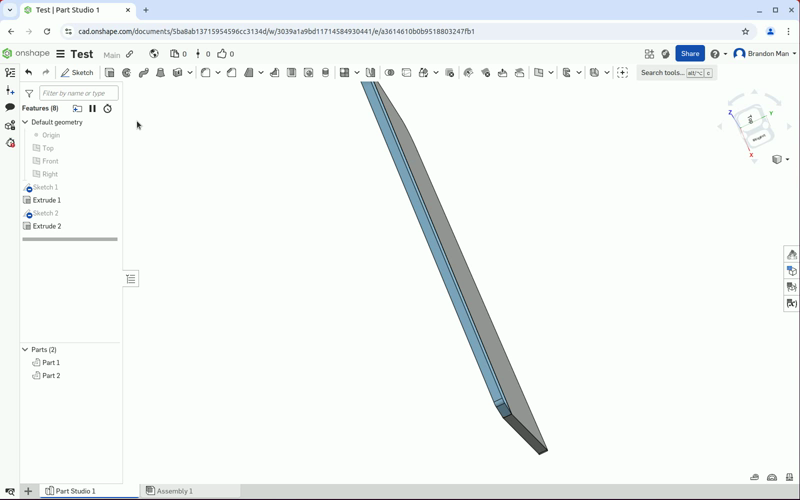
key(up, 2)
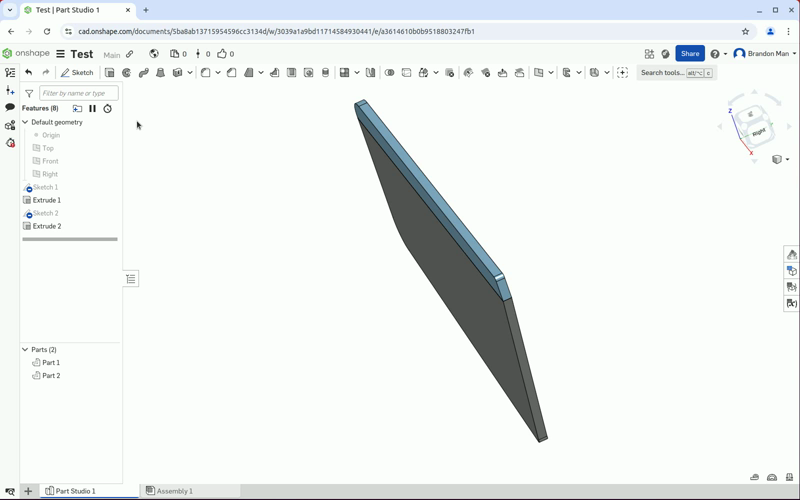
key(right, 2)
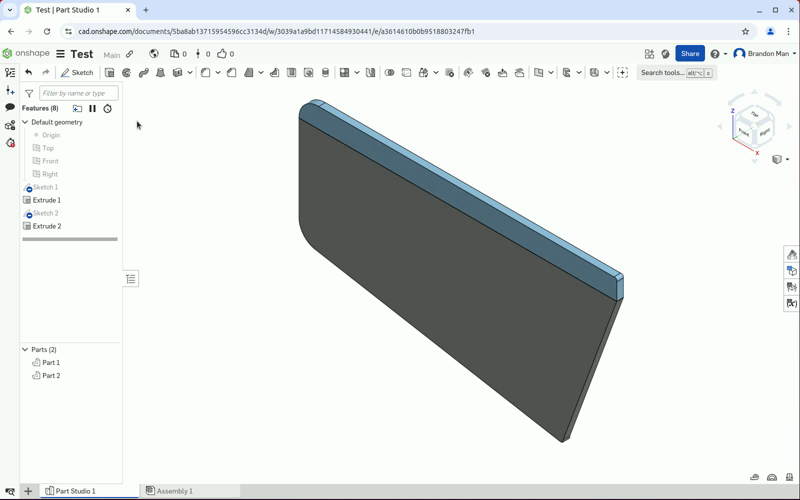
mouse_move(73, 189)
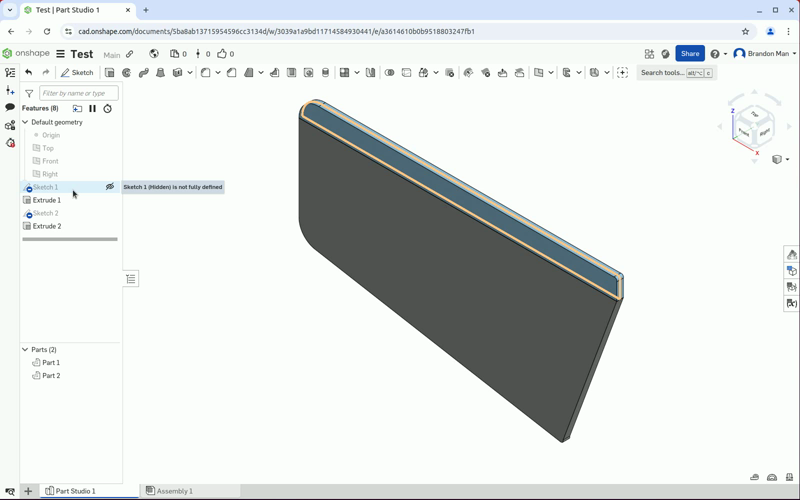
click(73, 189)